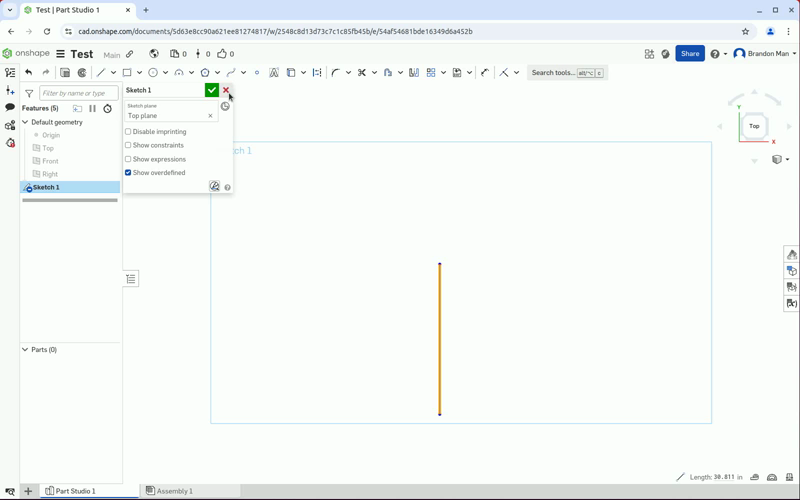
key(shift+h)
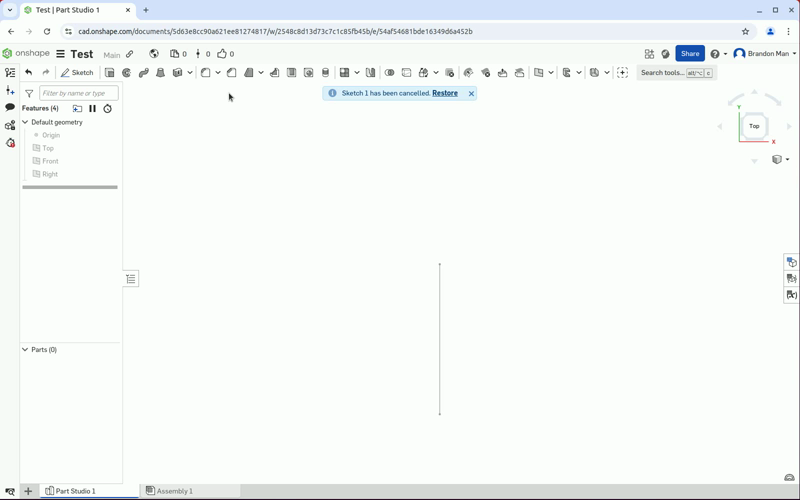
mouse_move(73, 352)
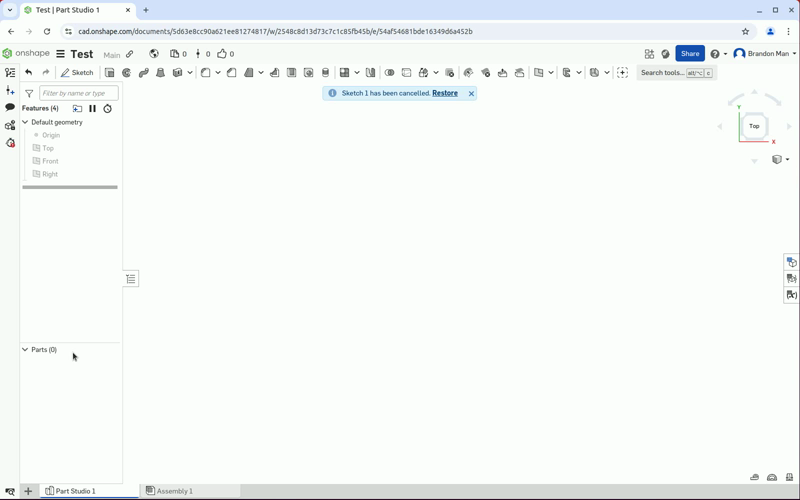
key(y)
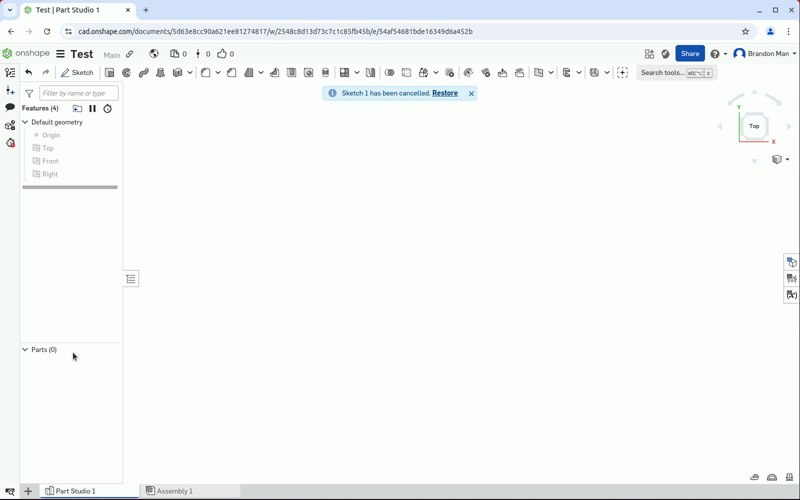
key(shift+p)
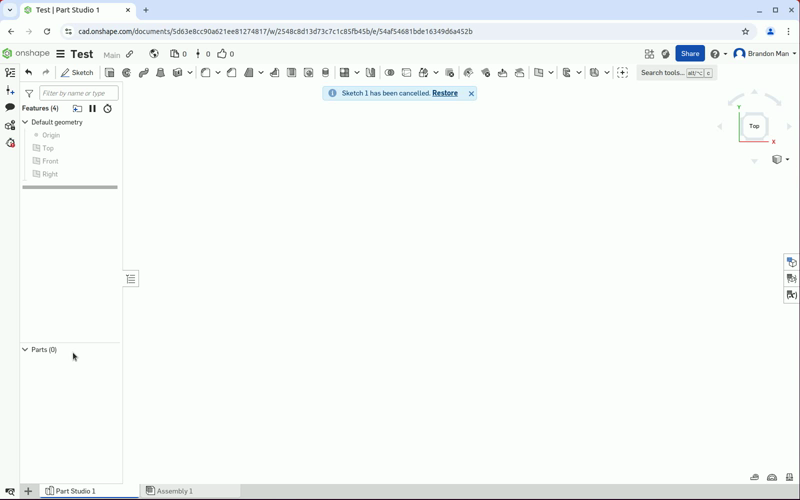
key(space)
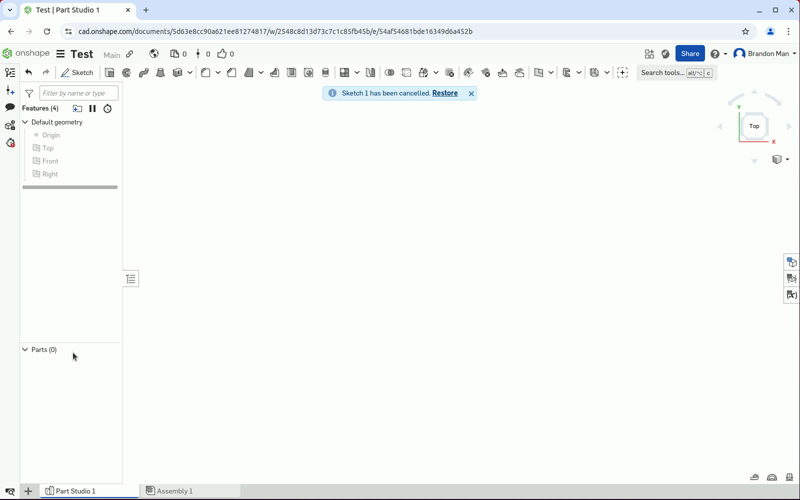
key_down(shift)
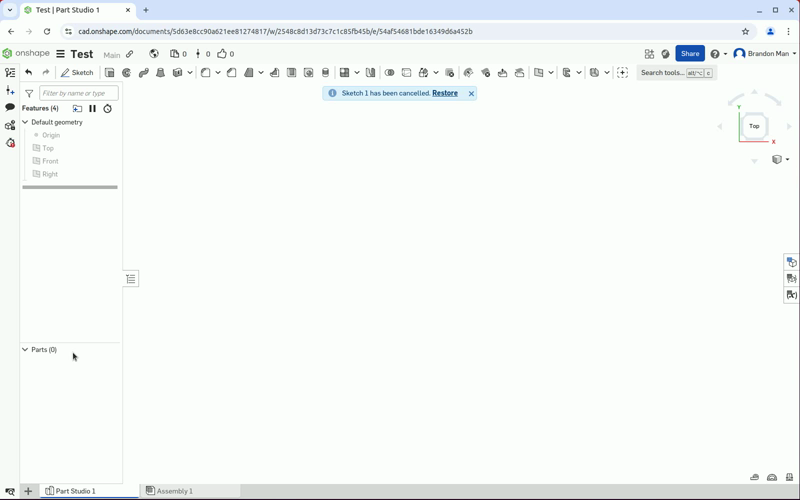
key(up)
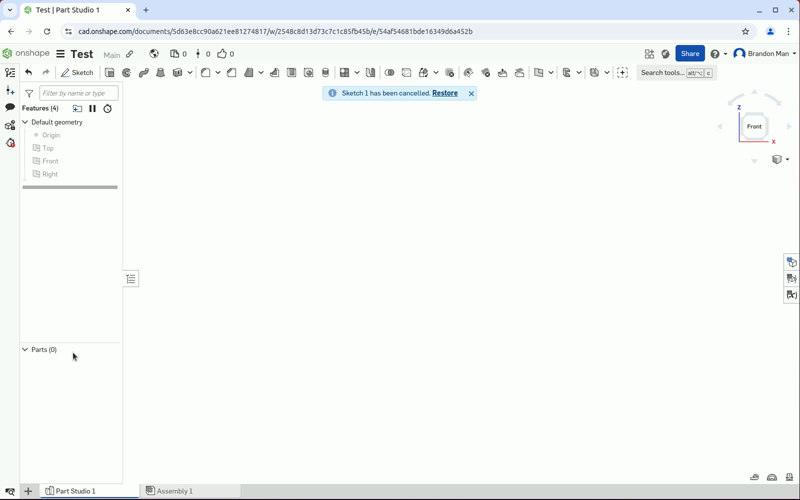
key_up(shift)
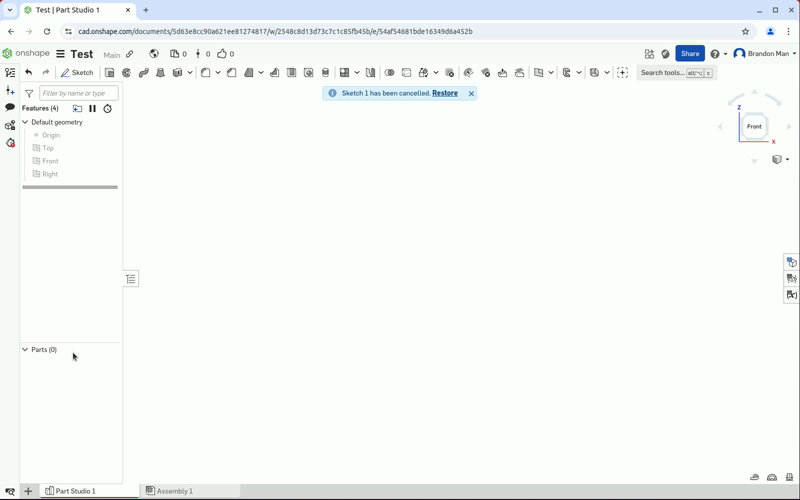
mouse_move(73, 352)
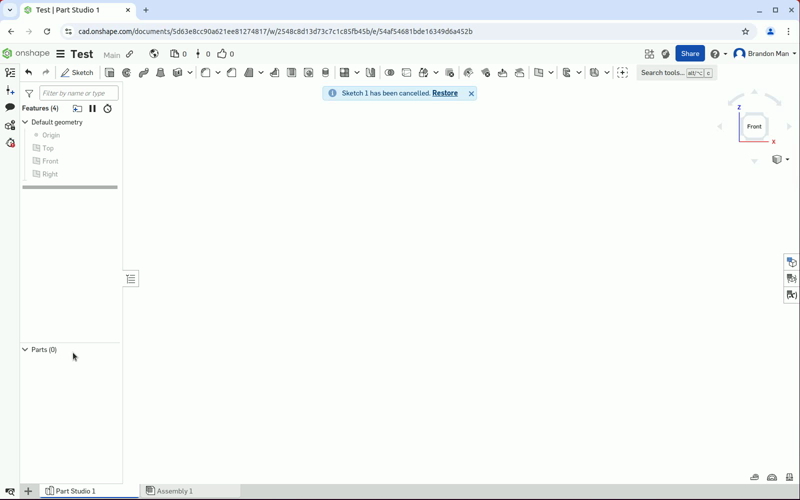
key(shift+y)
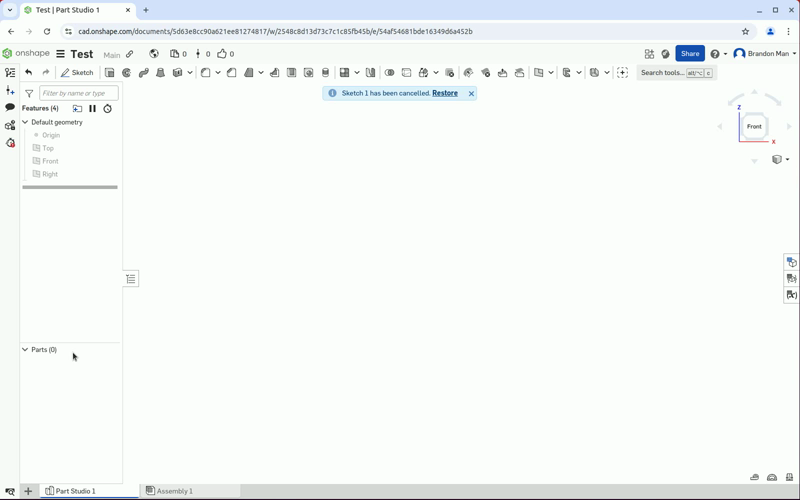
key(shift+s)
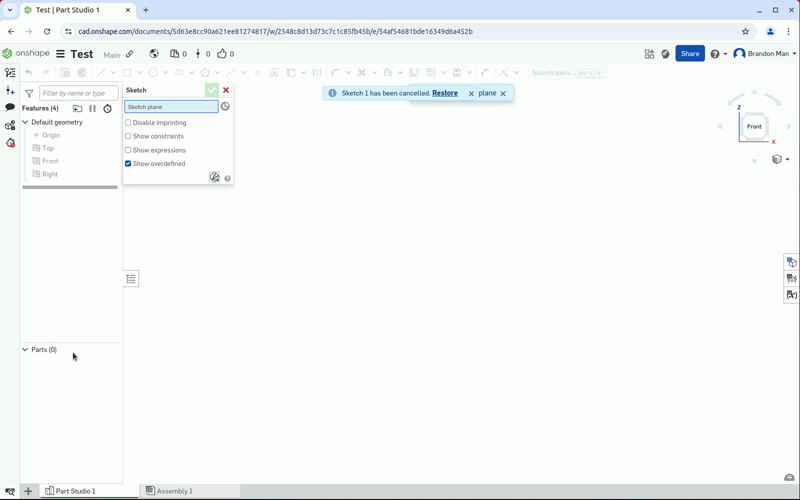
mouse_move(73, 163)
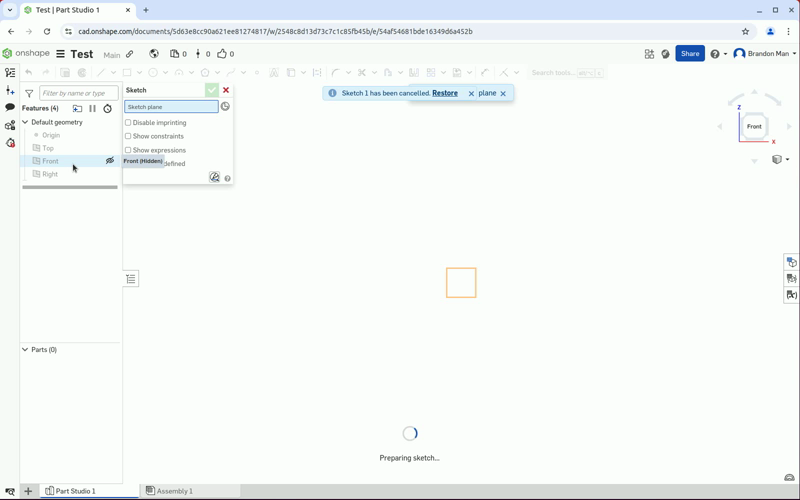
click(73, 163)
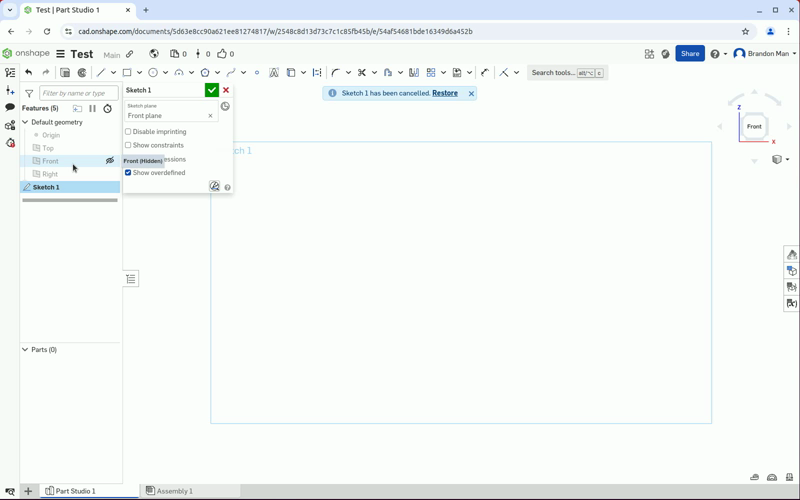
mouse_move(73, 352)
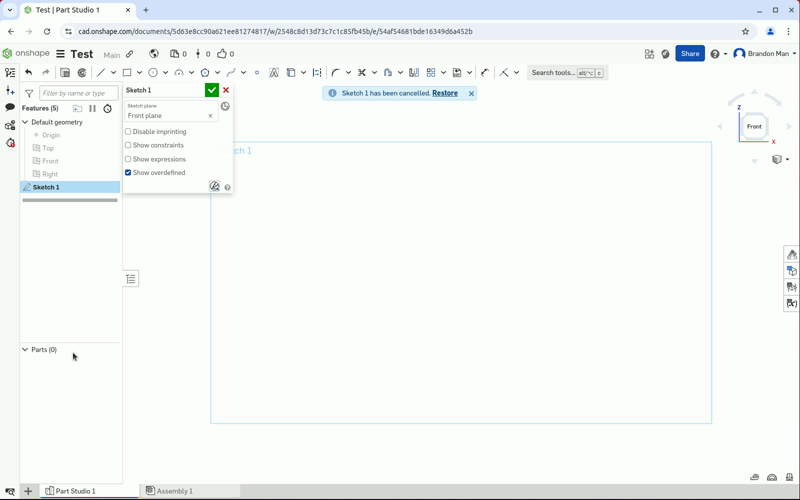
key(y)
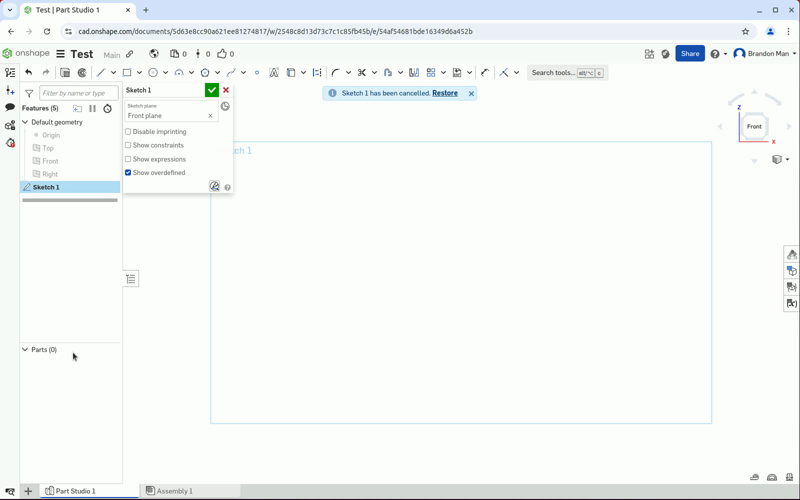
key(l)
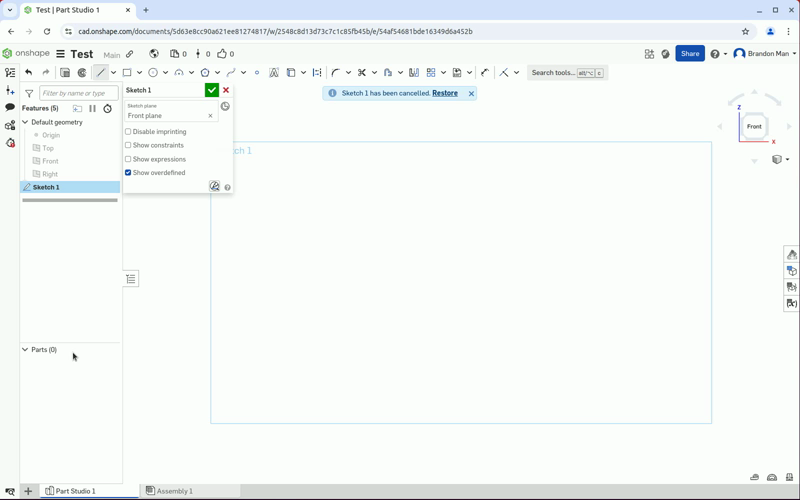
key_down(shift)
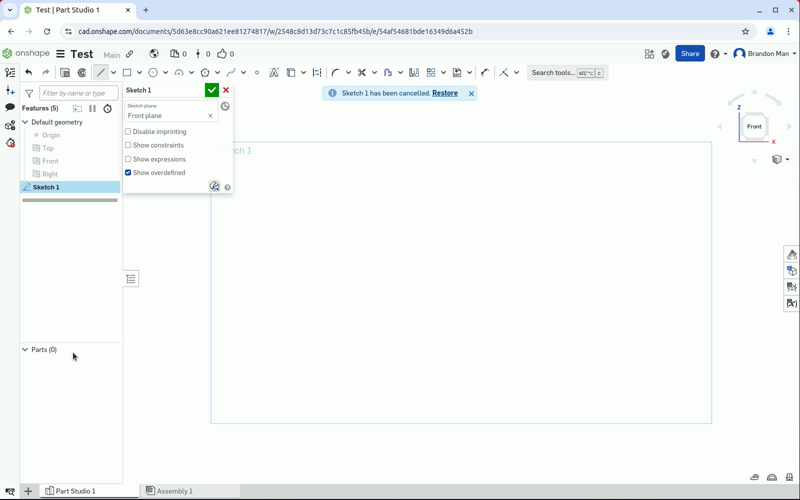
mouse_move(418, 282)
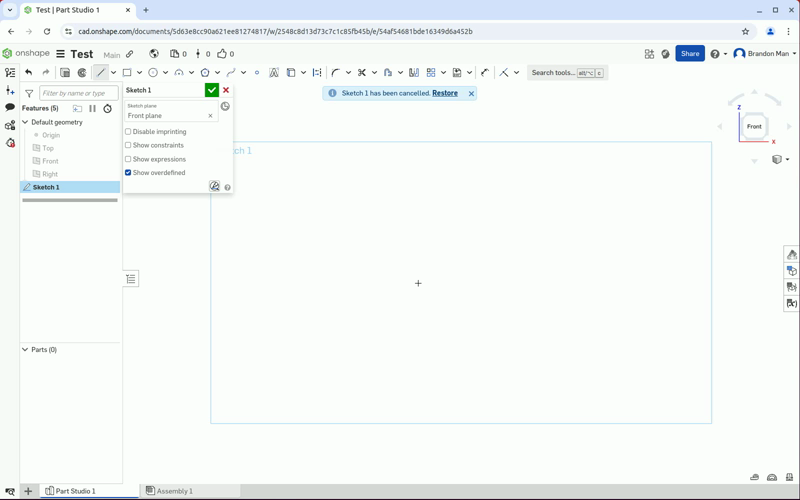
click(418, 282)
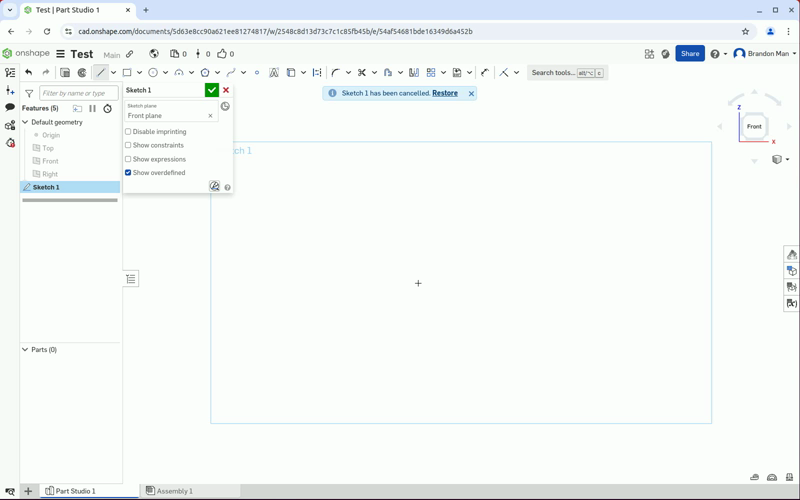
key_up(shift)
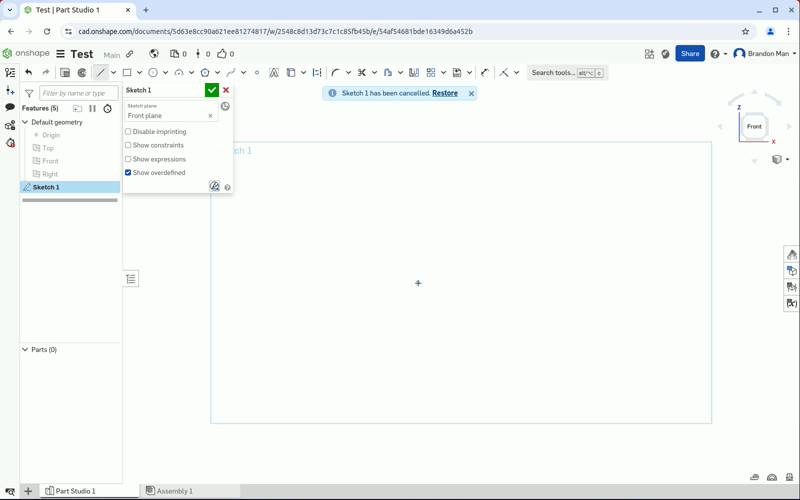
key_down(shift)
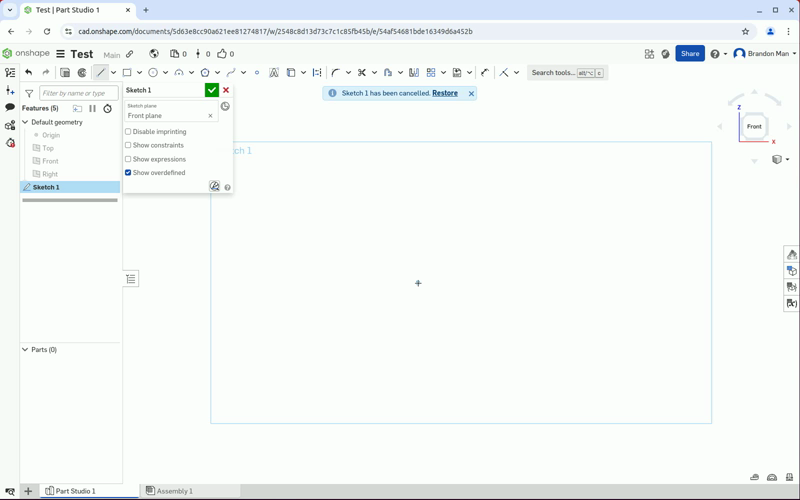
mouse_move(503, 282)
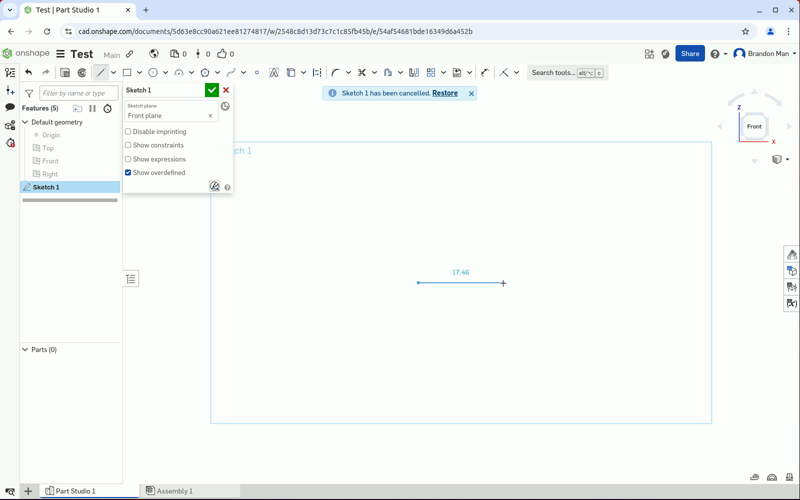
click(503, 282)
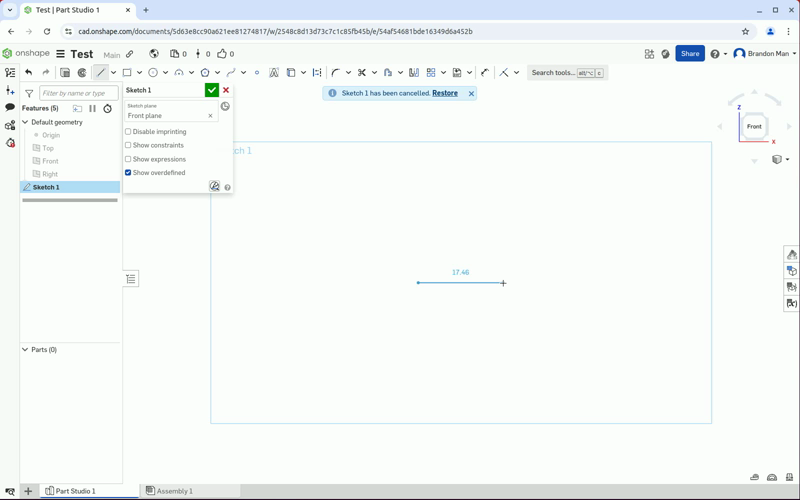
key_up(shift)
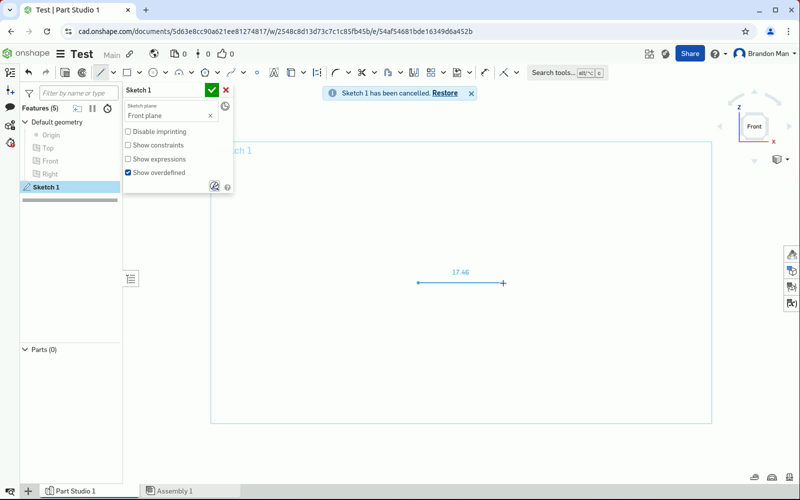
key_down(shift)
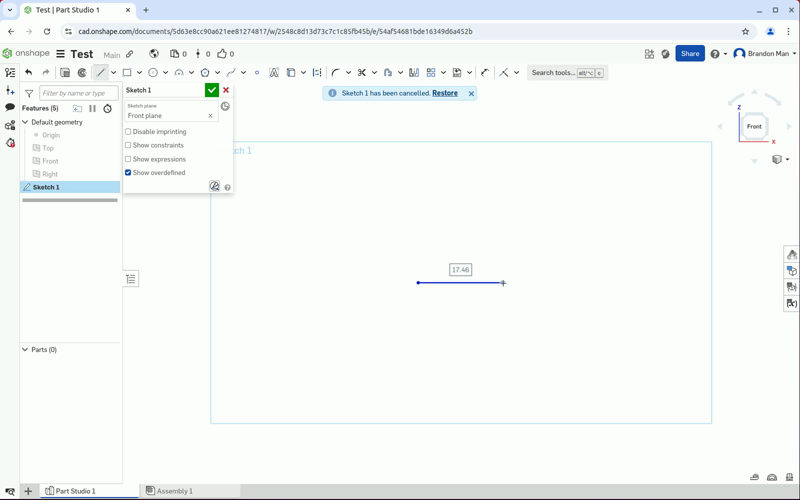
mouse_move(461, 209)
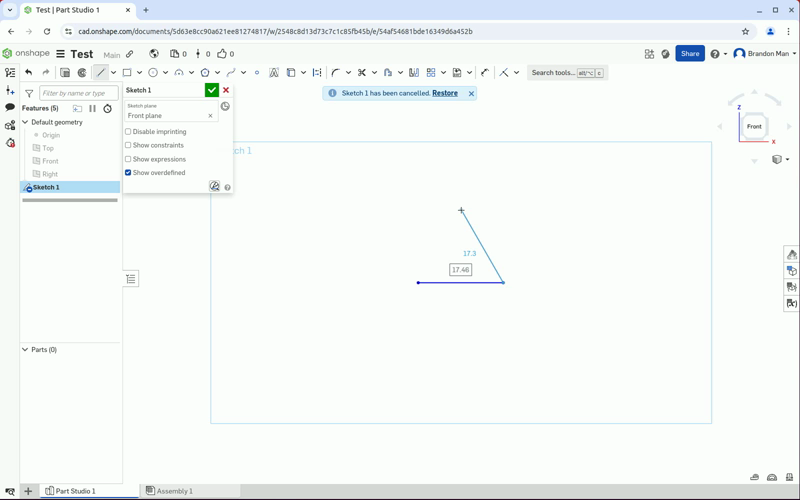
click(461, 209)
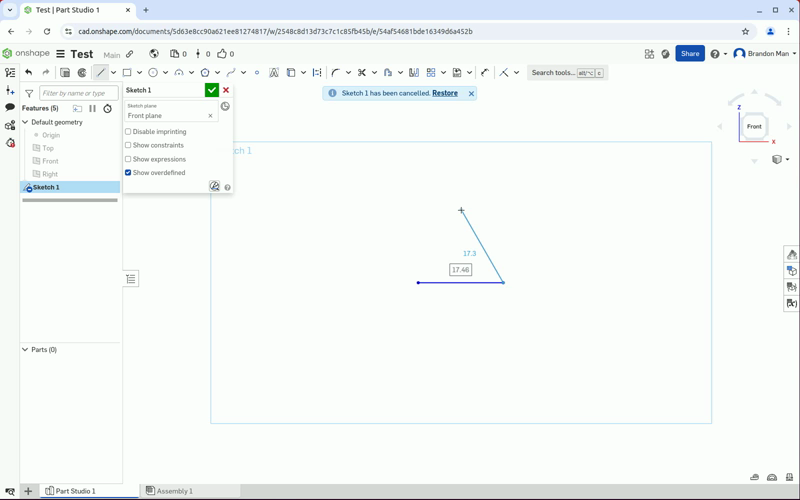
key_up(shift)
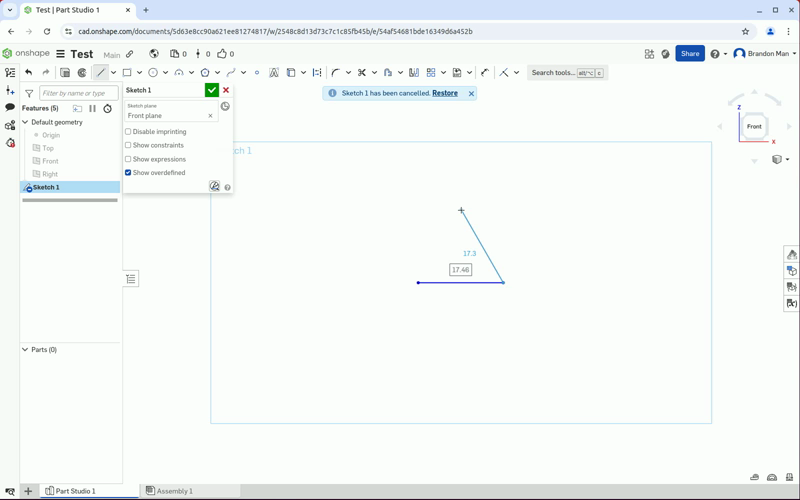
key_down(shift)
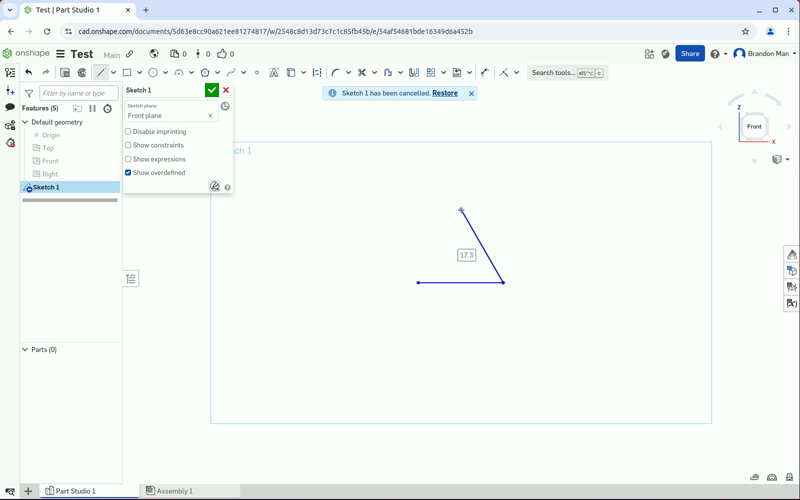
mouse_move(418, 282)
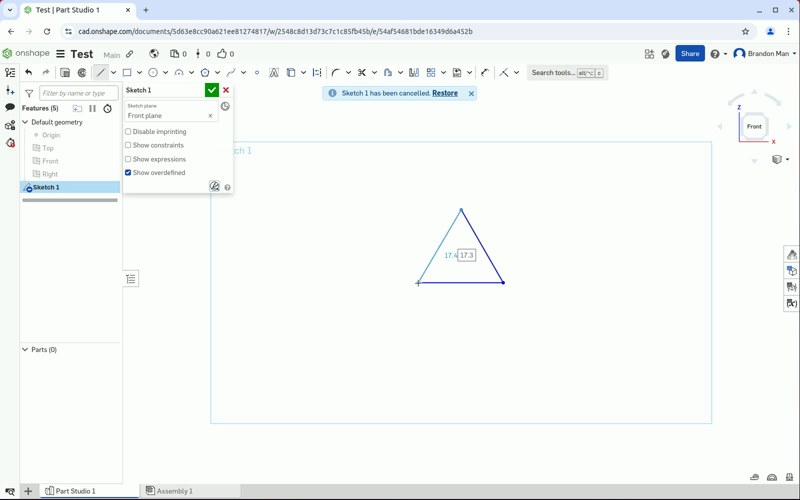
key_up(shift)
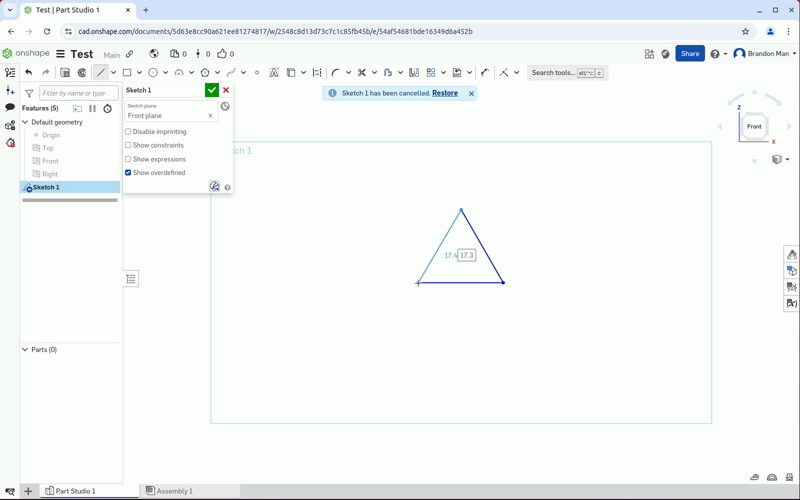
click(418, 282)
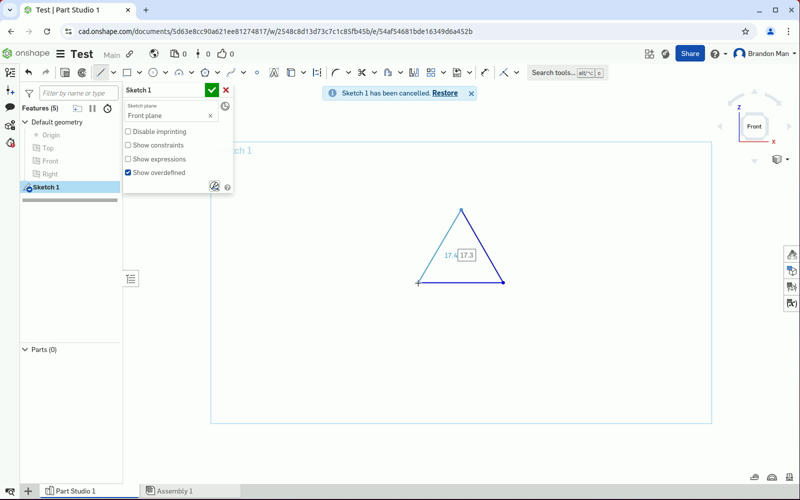
key(esc)
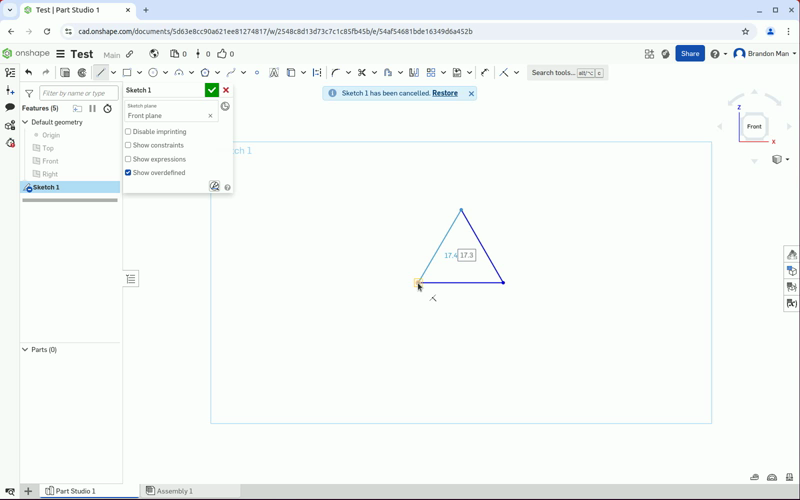
mouse_move(467, 234)
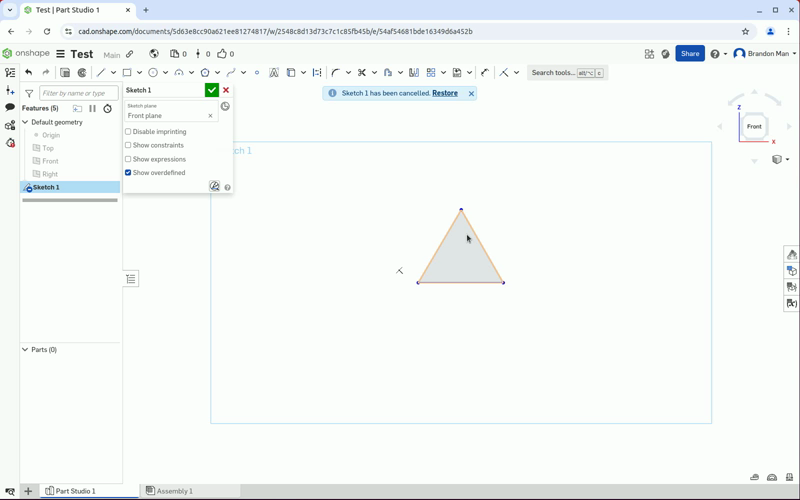
click(467, 234)
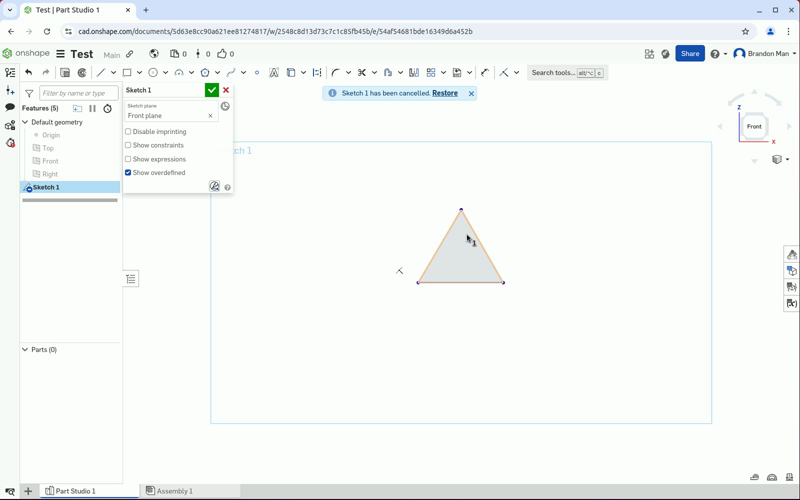
mouse_move(73, 352)
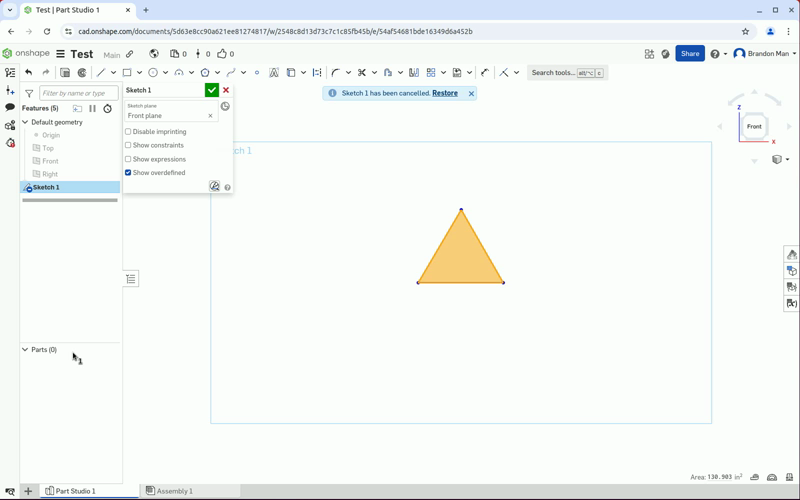
key(shift+y)
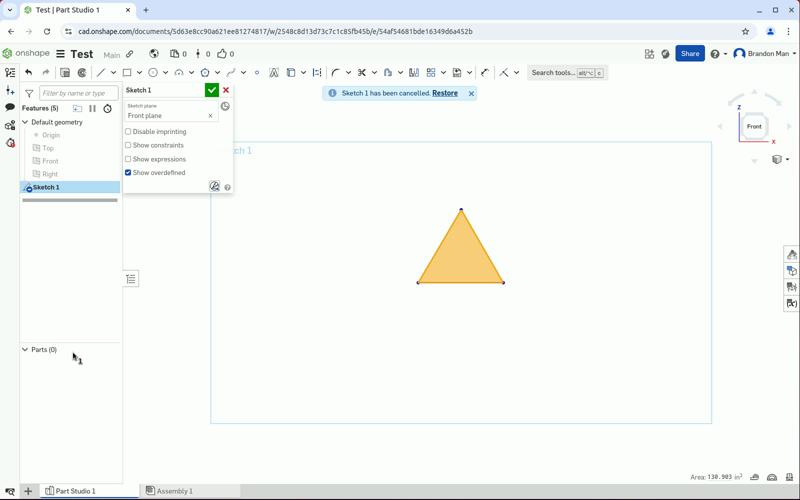
key(shift+e)
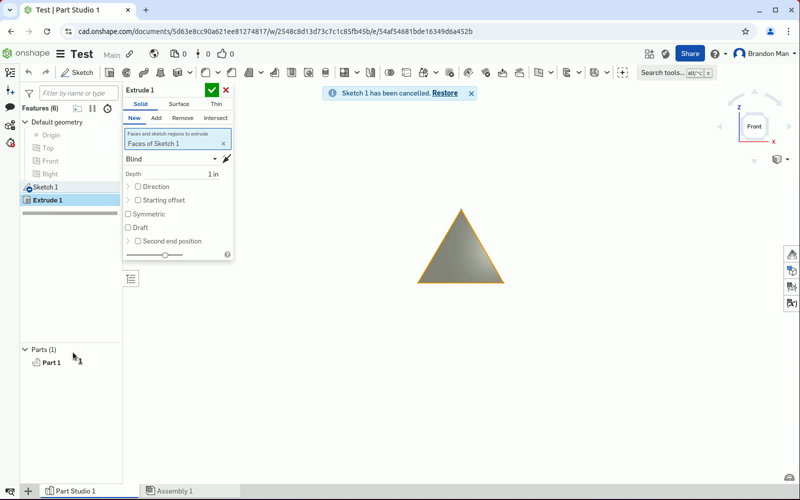
mouse_move(143, 106)
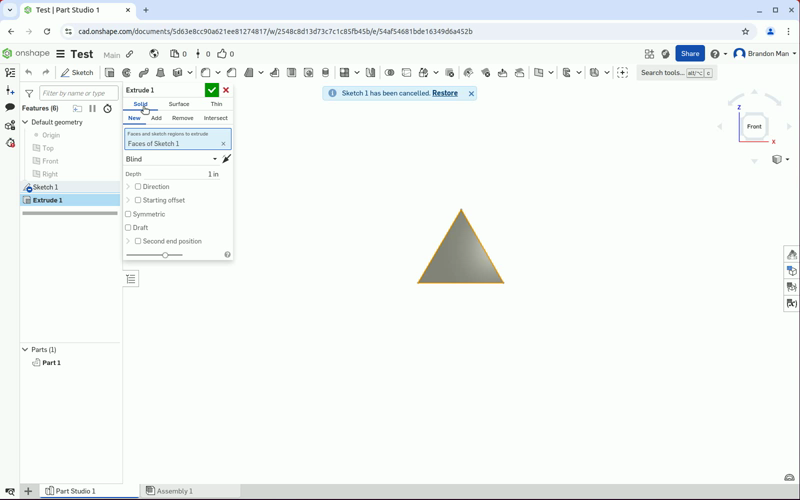
click(143, 106)
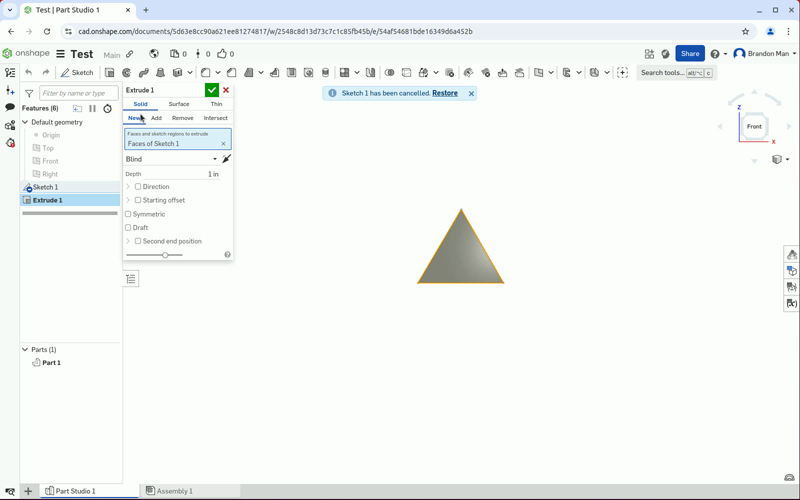
mouse_move(137, 120)
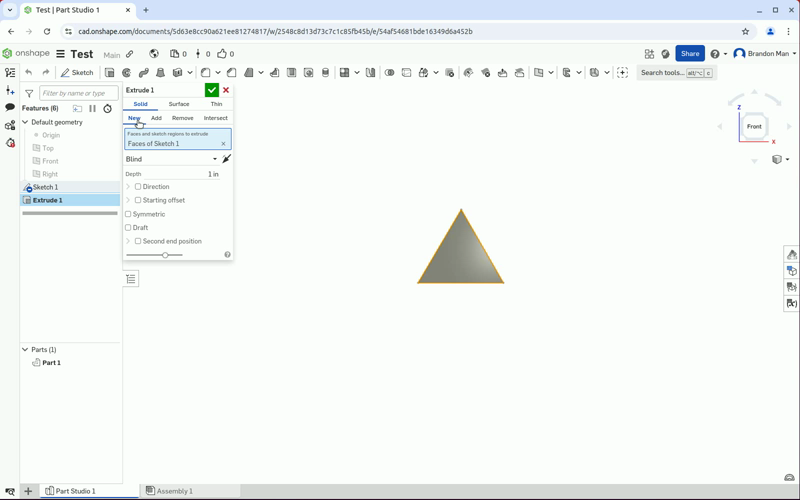
click(137, 120)
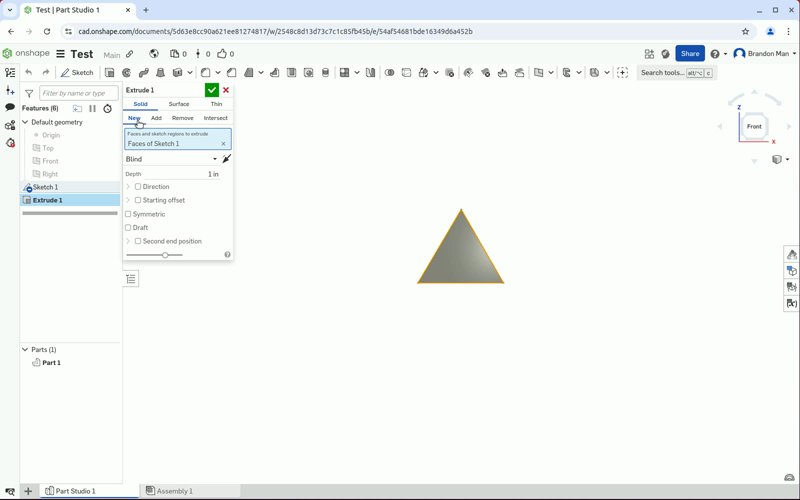
key(tab, 4)
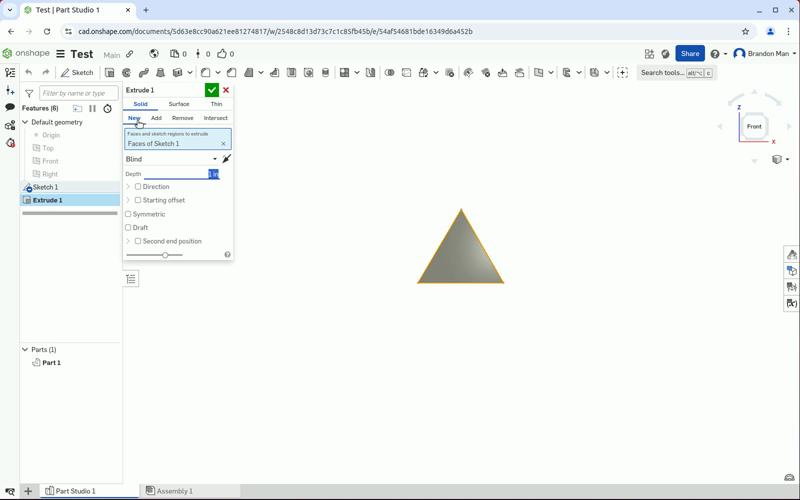
text(23.108)
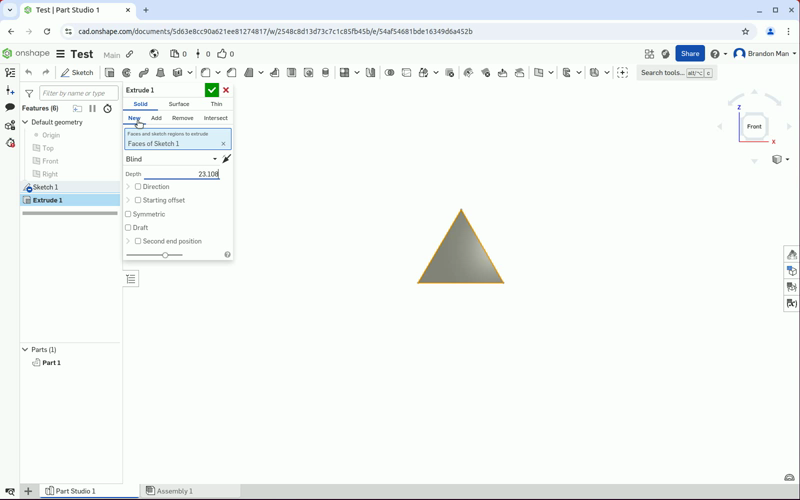
key(tab, 3)
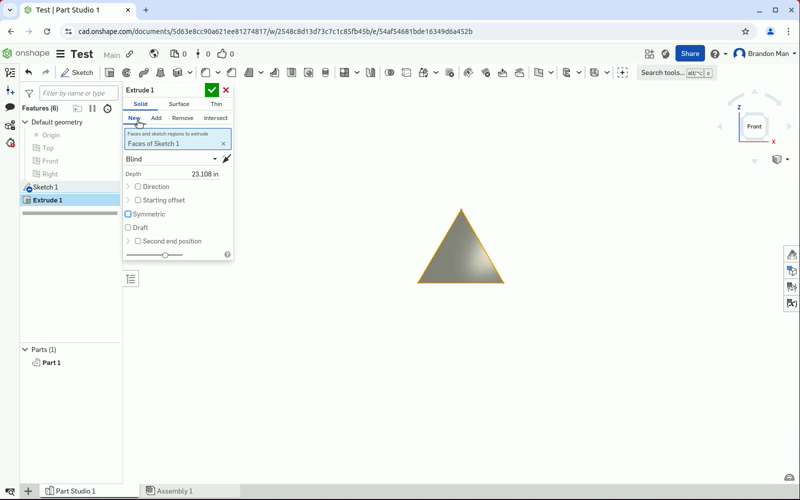
key(space)
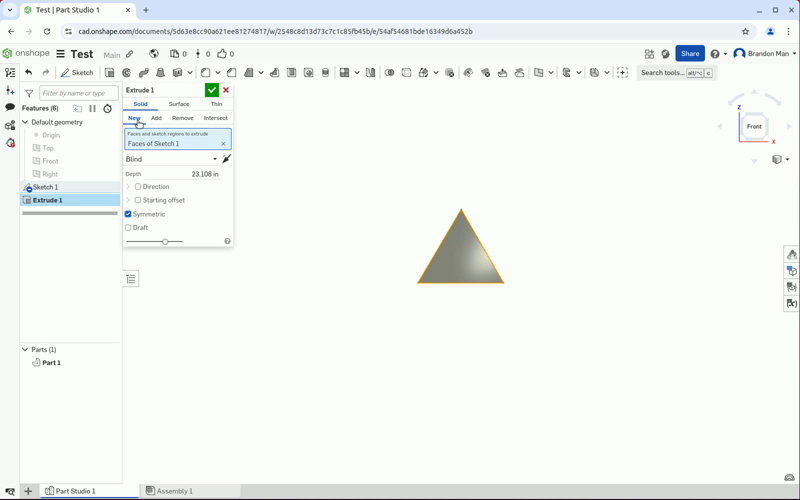
key(enter)
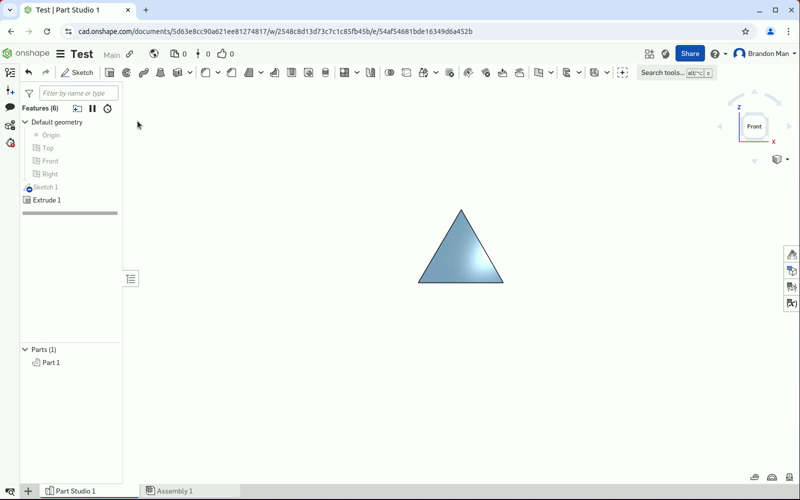
key(shift+h)
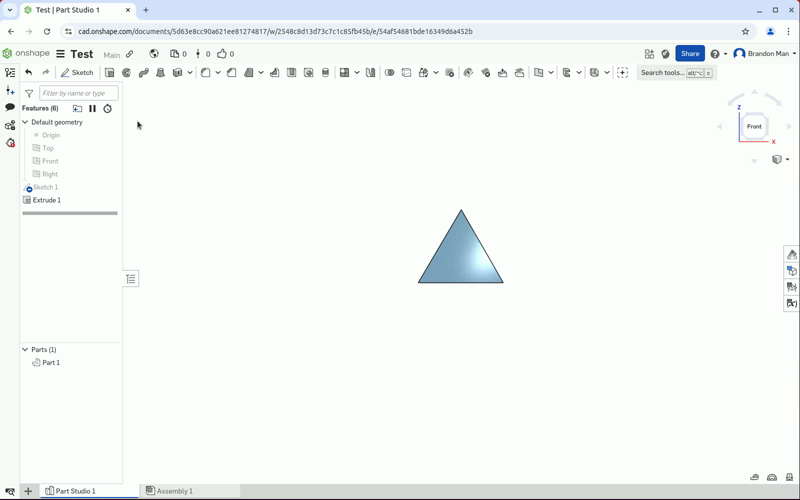
key(shift+h)
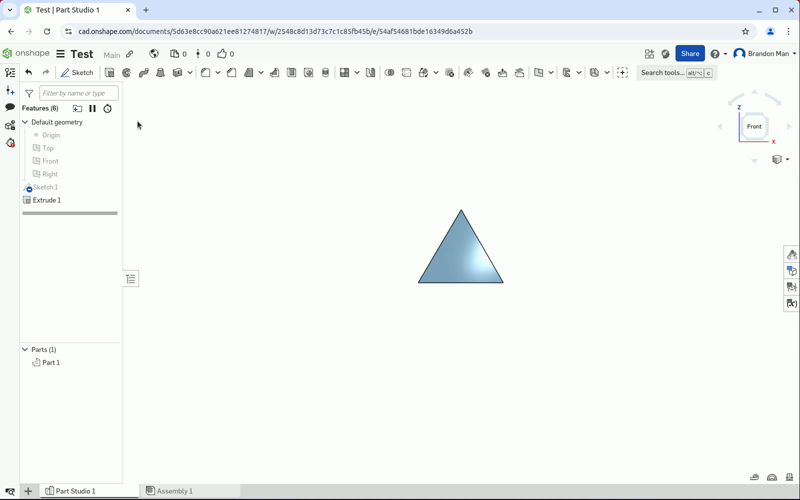
mouse_move(73, 189)
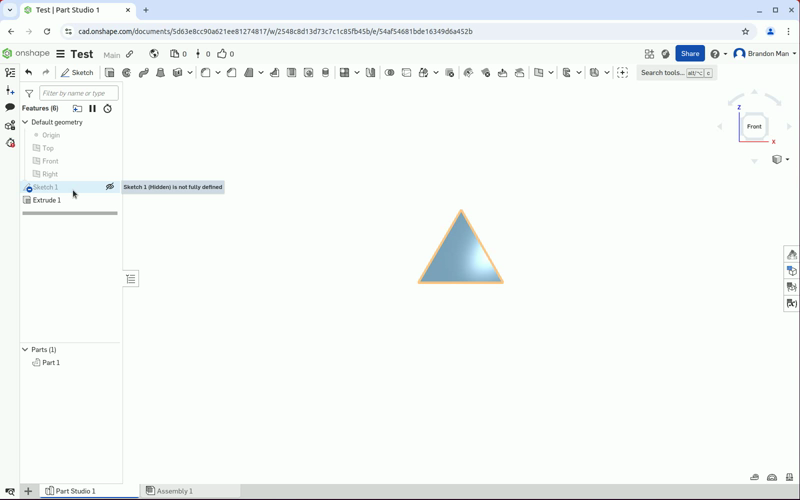
click(73, 189)
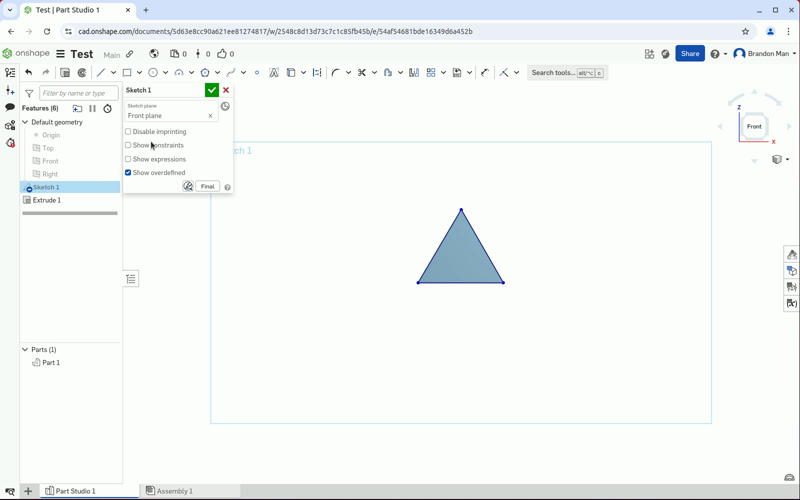
mouse_move(229, 92)
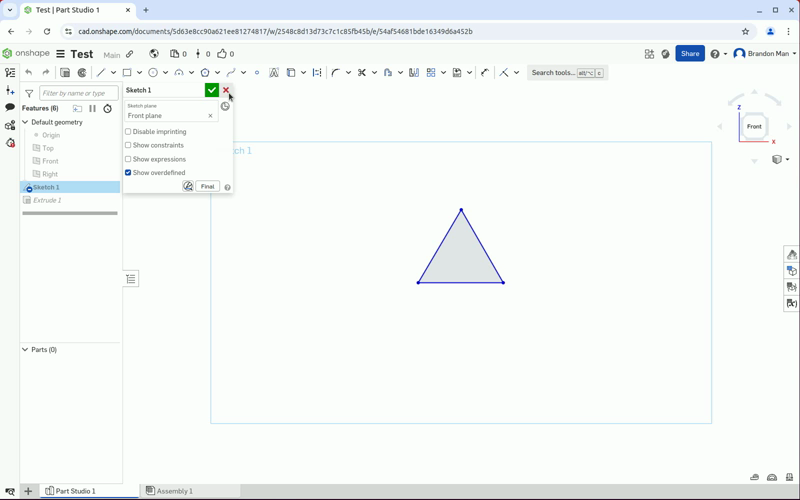
click(229, 92)
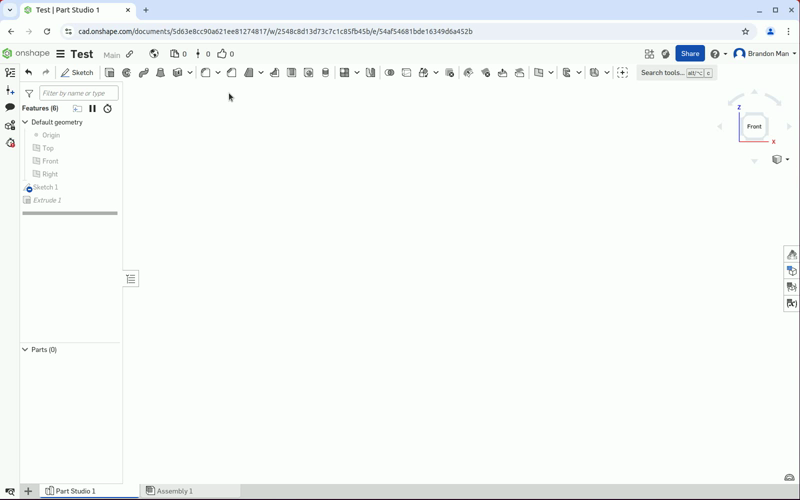
mouse_move(73, 352)
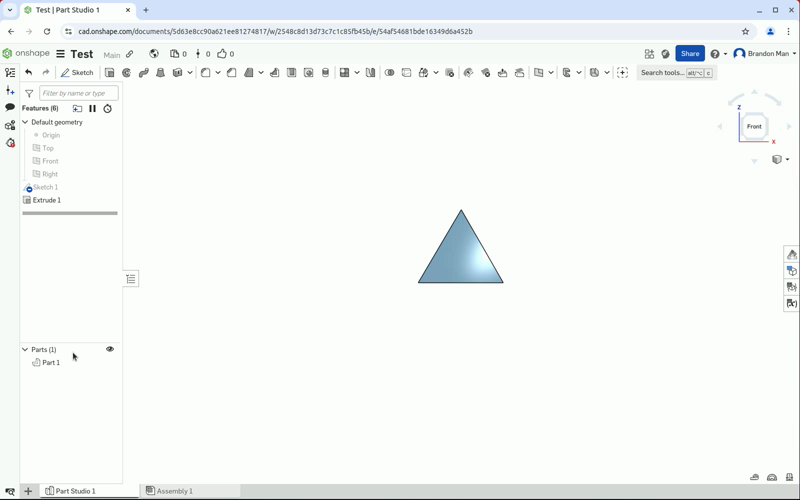
key(y)
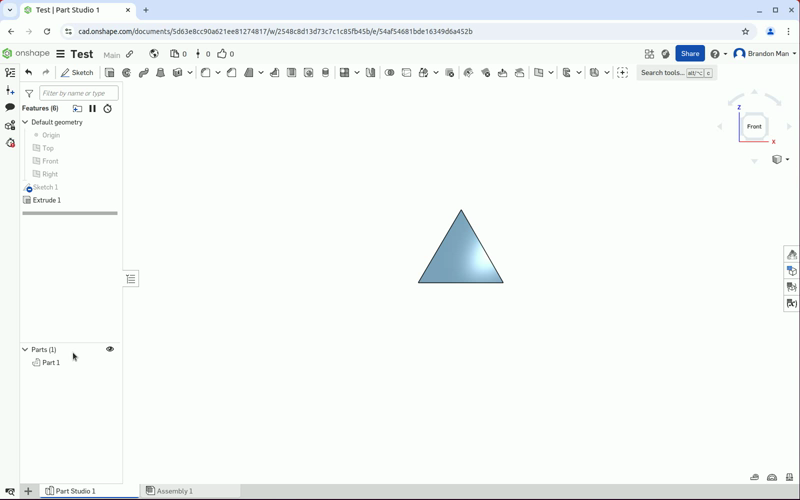
key(shift+p)
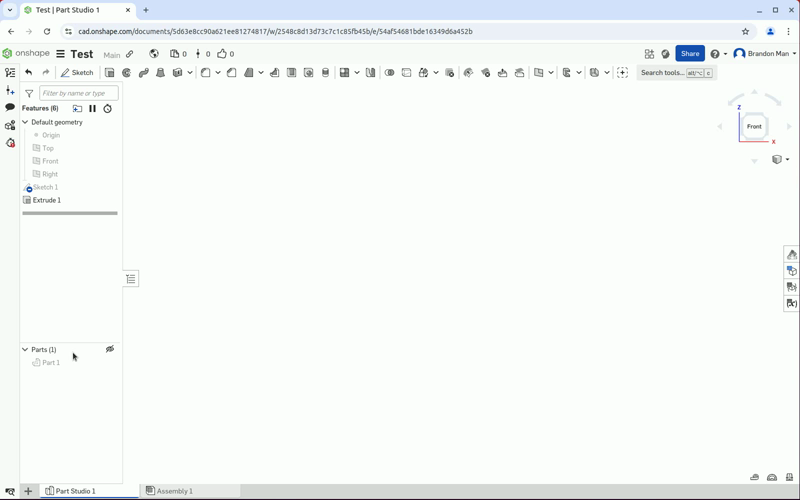
key(space)
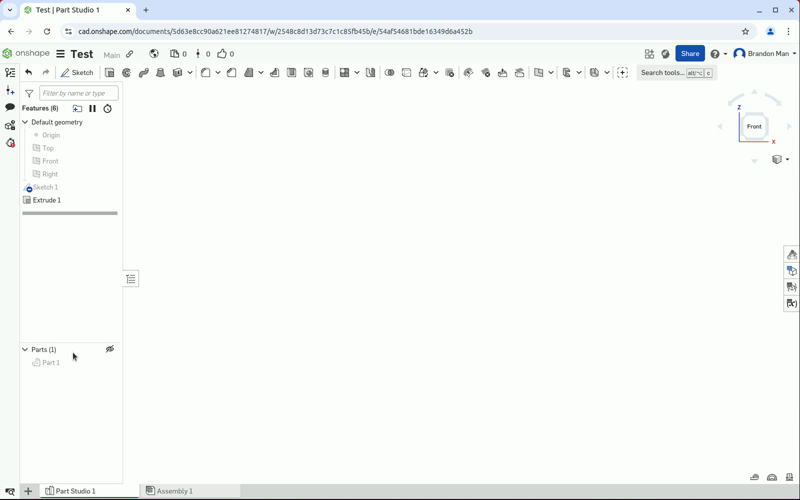
key_down(shift)
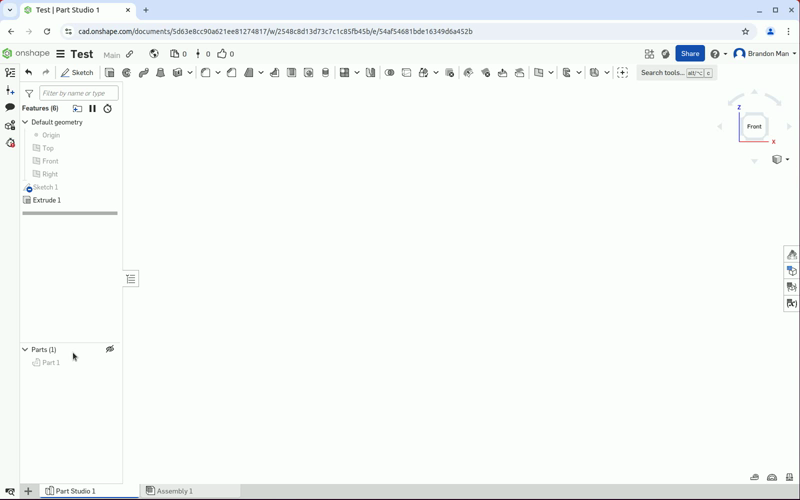
key(down)
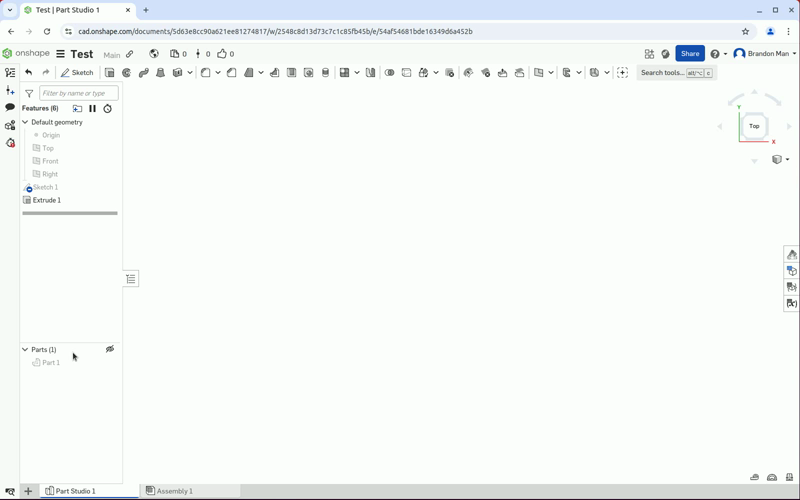
key_up(shift)
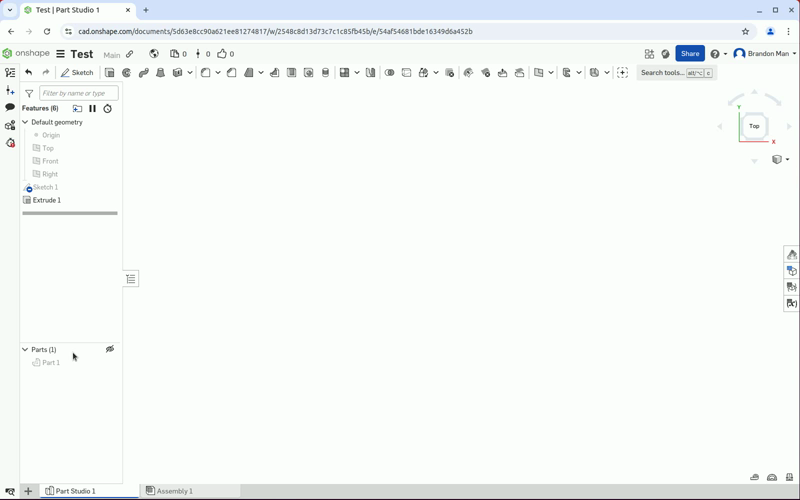
mouse_move(73, 352)
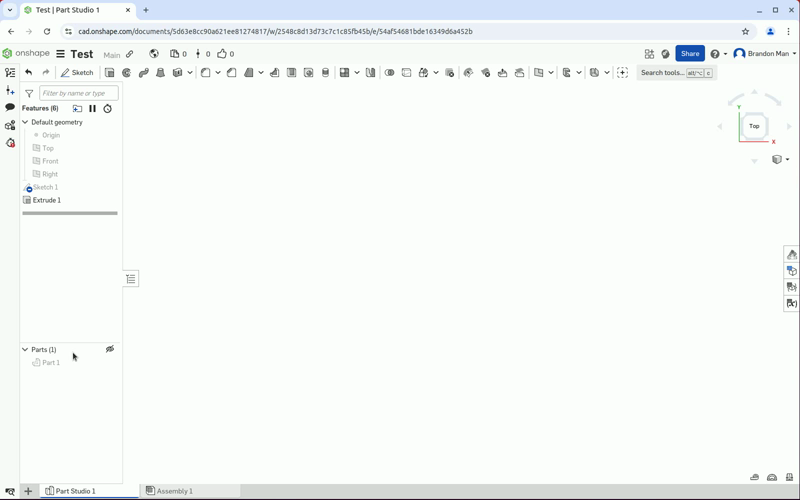
key(shift+y)
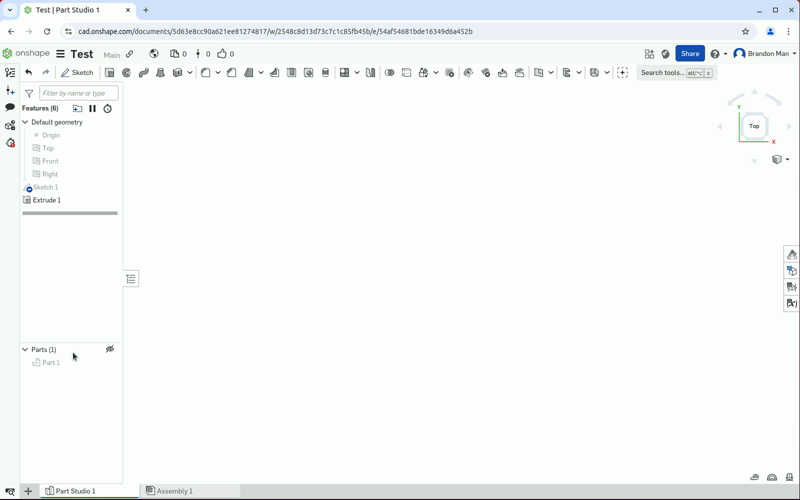
key(shift+s)
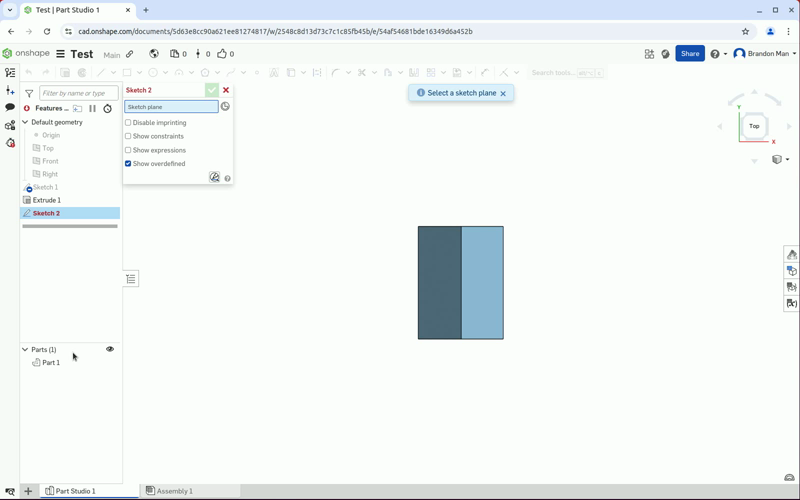
mouse_move(73, 150)
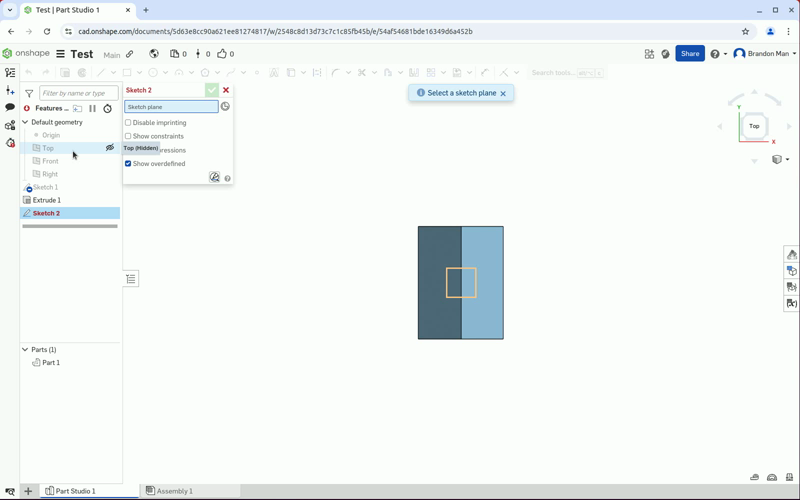
click(73, 150)
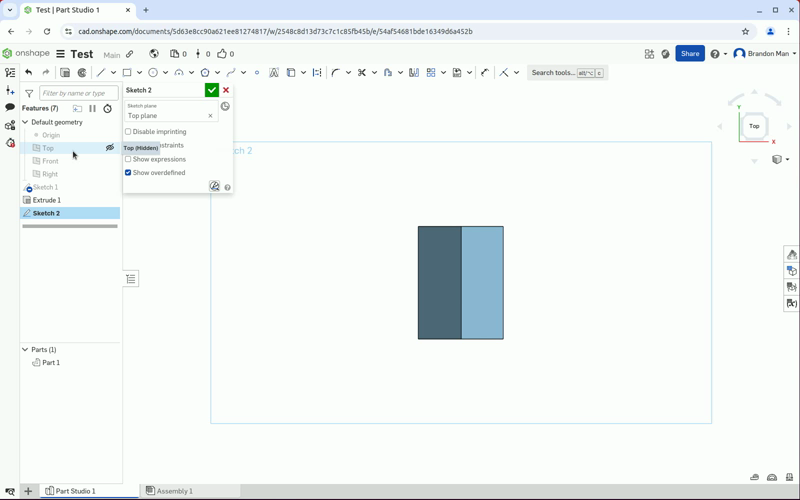
mouse_move(73, 352)
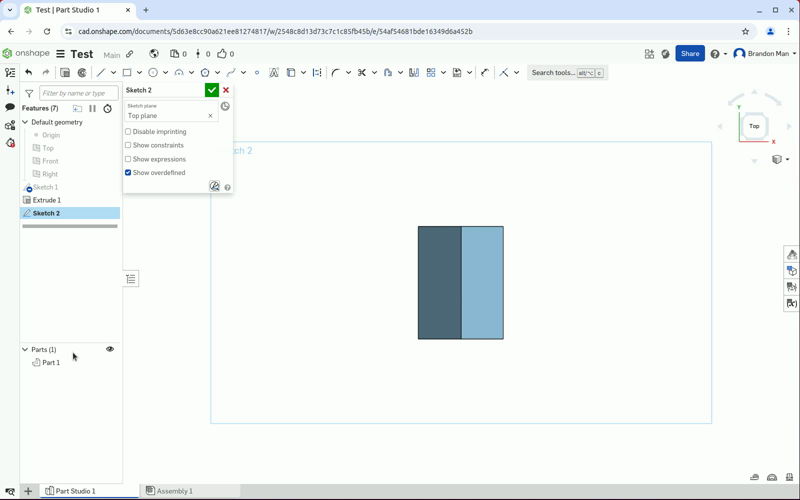
key(y)
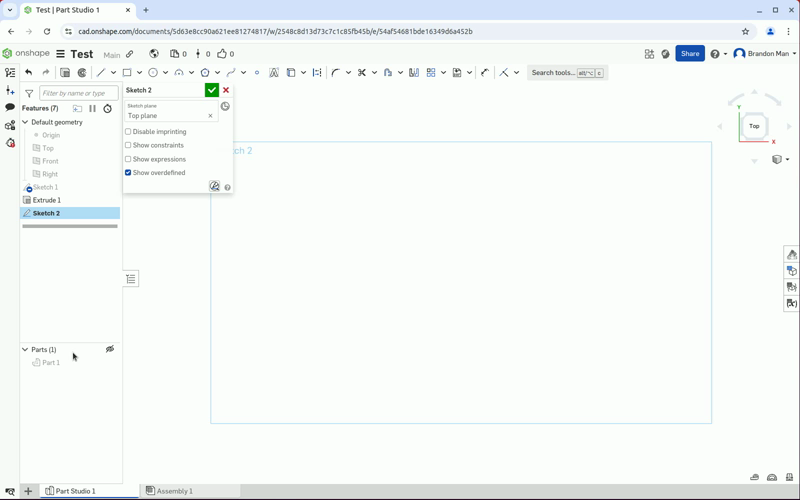
key(c)
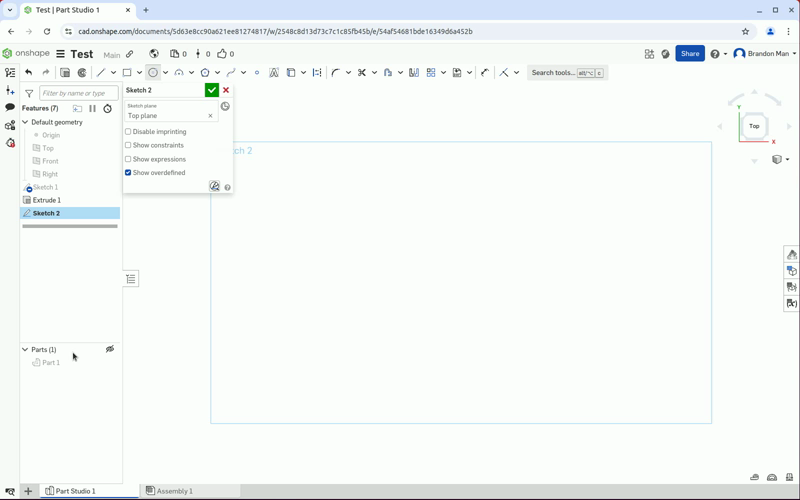
key_down(shift)
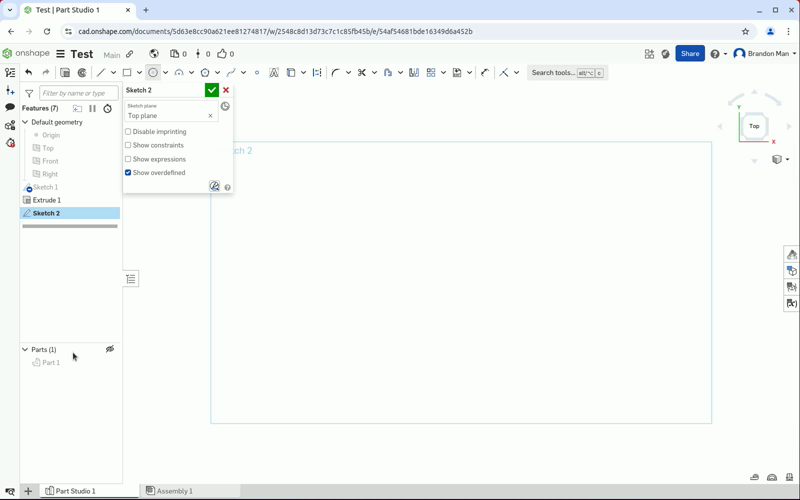
mouse_move(538, 282)
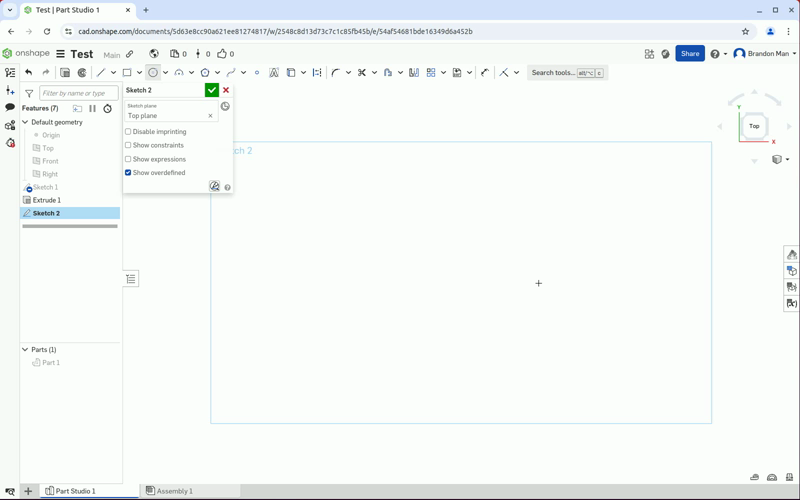
click(538, 282)
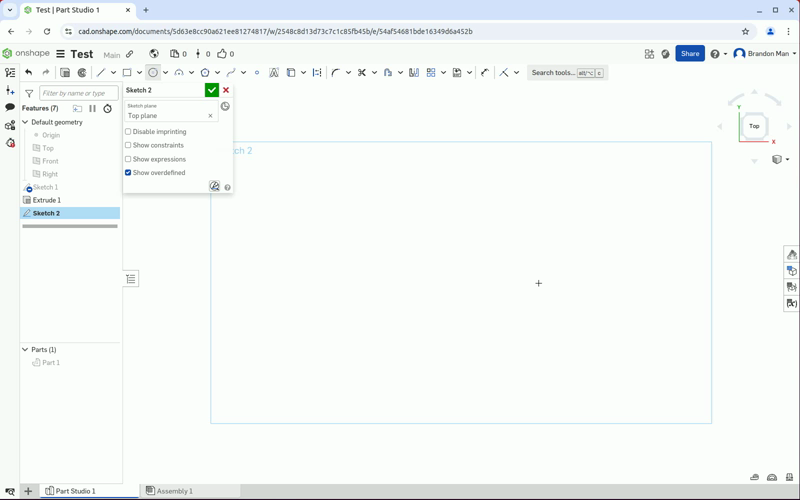
key_up(shift)
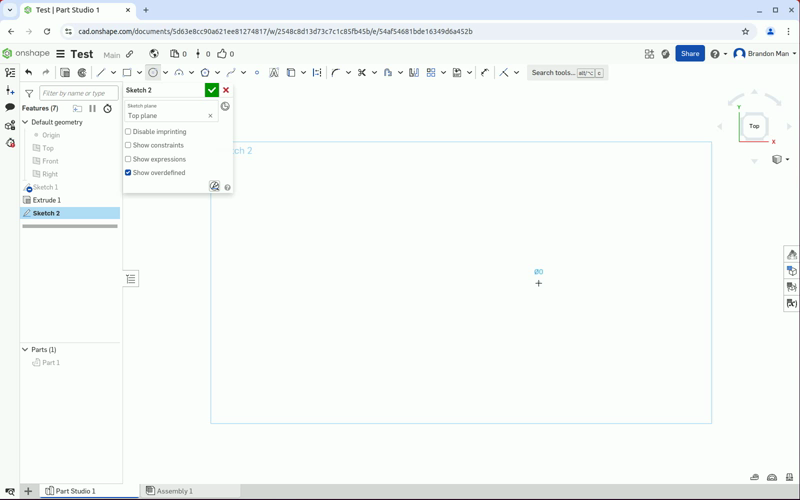
mouse_move(574, 282)
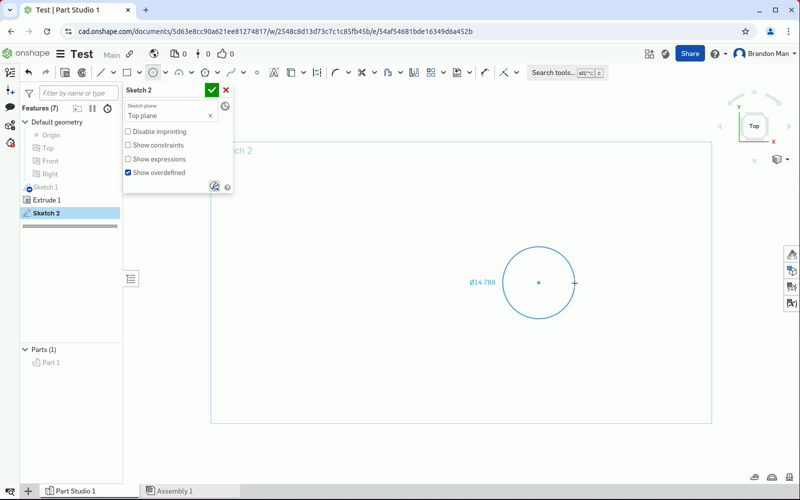
click(574, 282)
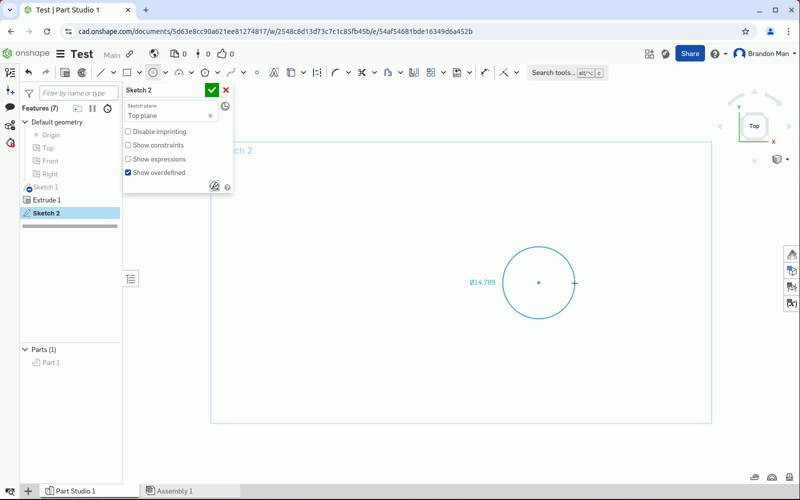
key(esc)
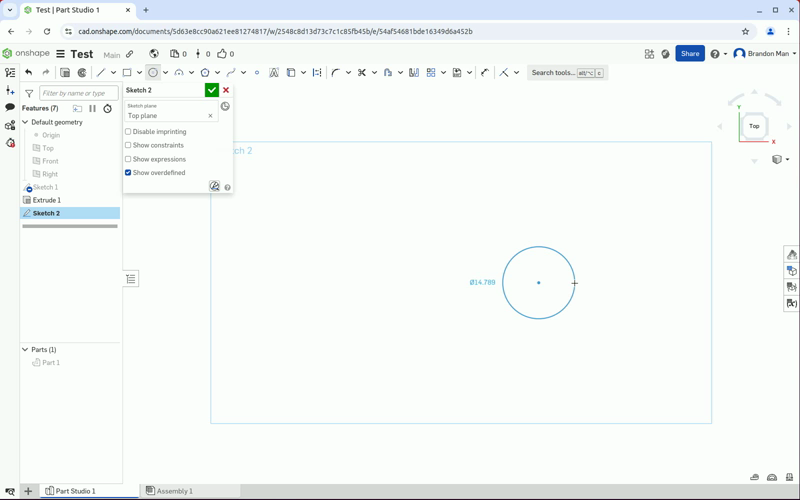
key(c)
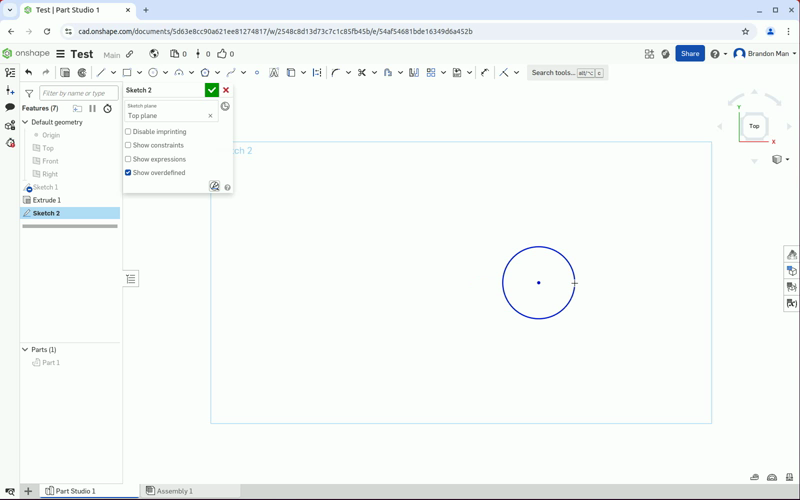
key_down(shift)
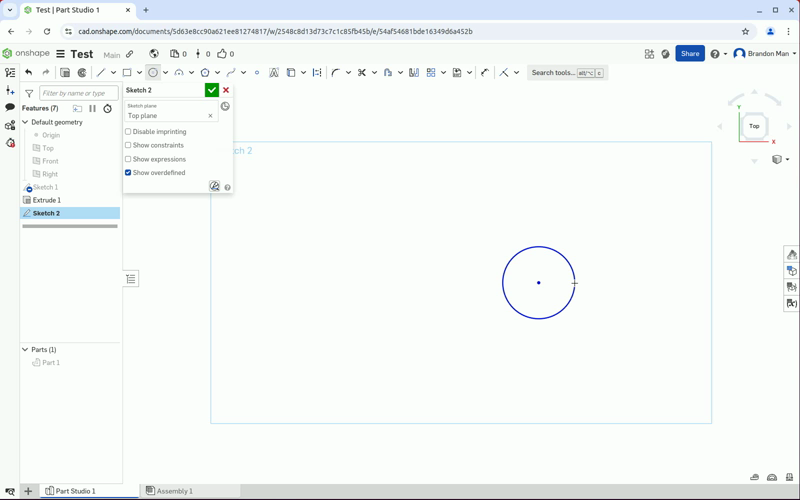
mouse_move(538, 282)
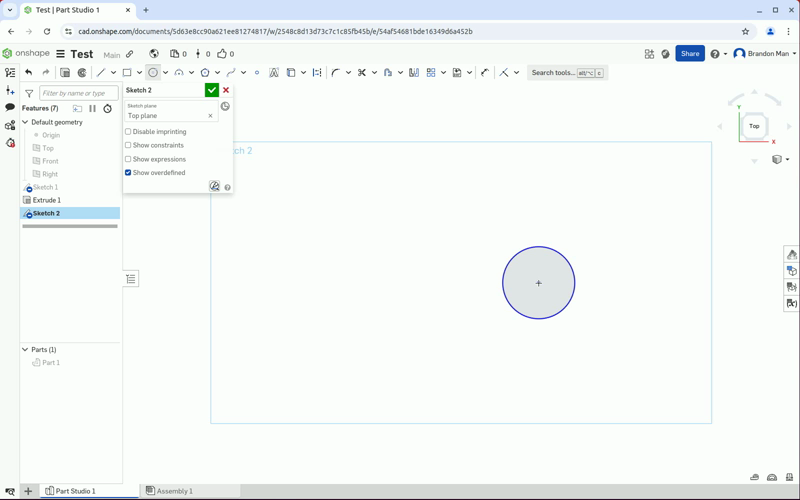
click(538, 282)
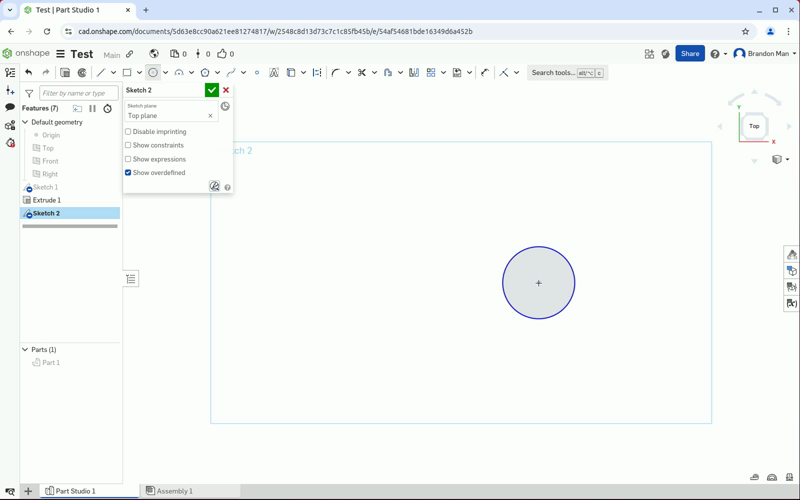
key_up(shift)
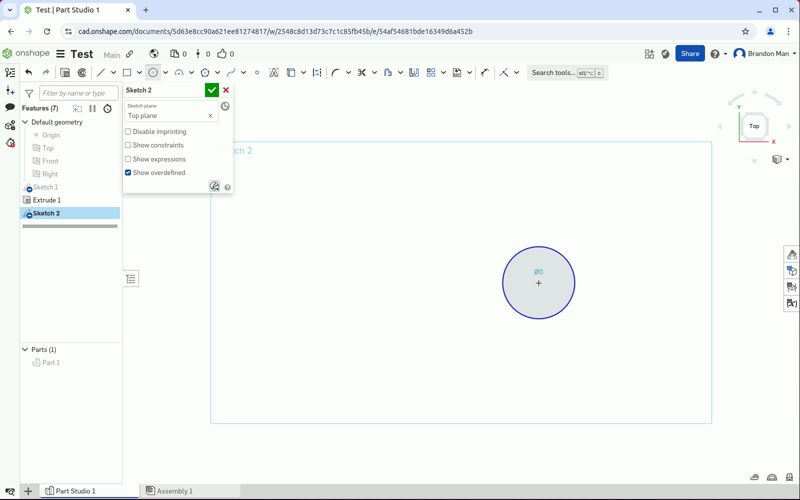
mouse_move(552, 282)
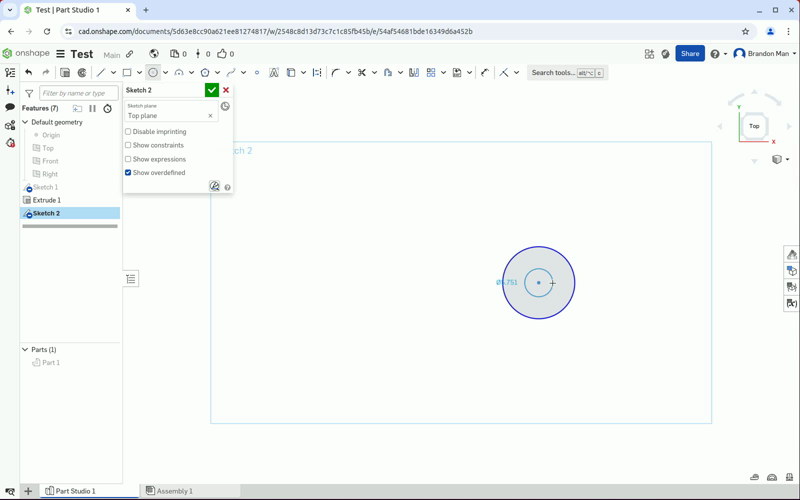
click(552, 282)
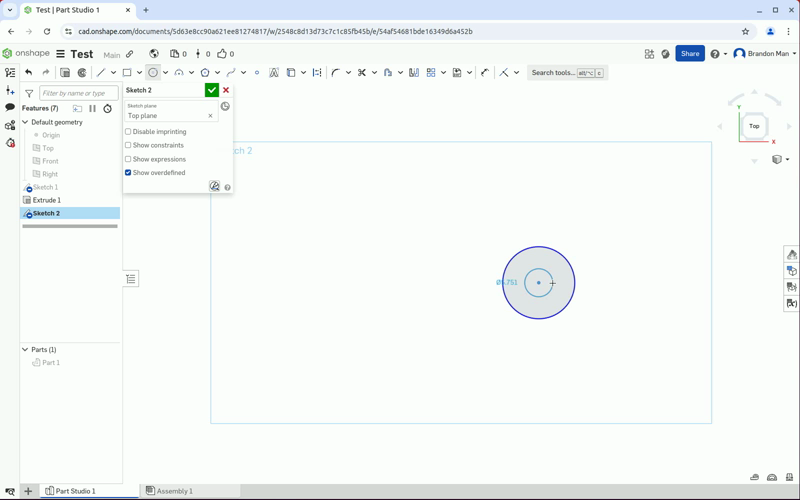
key(esc)
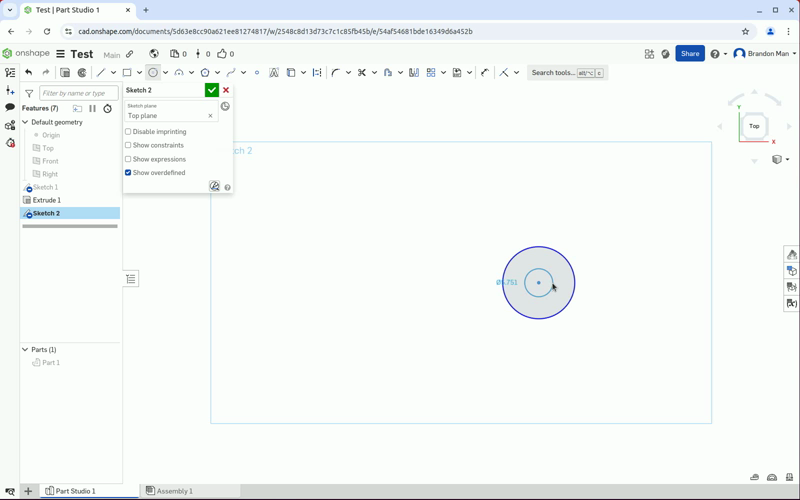
mouse_move(542, 302)
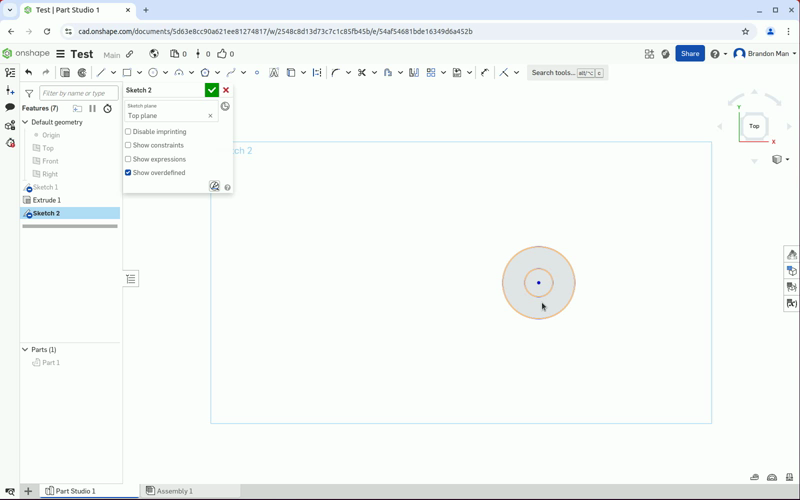
click(542, 302)
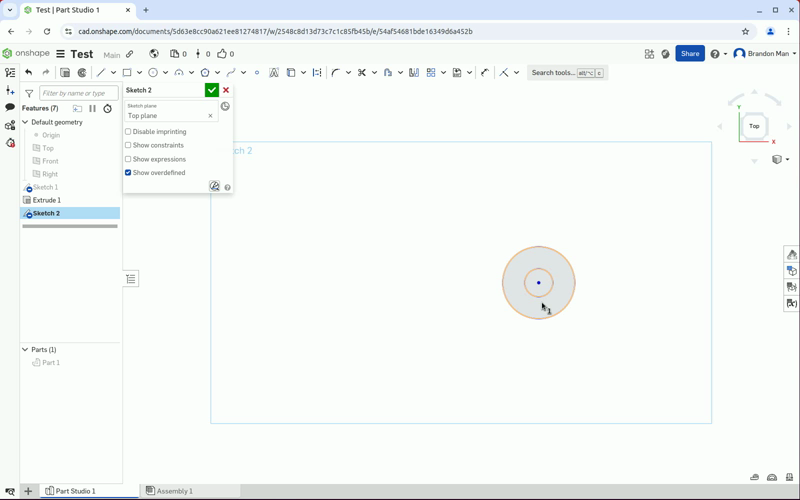
mouse_move(73, 352)
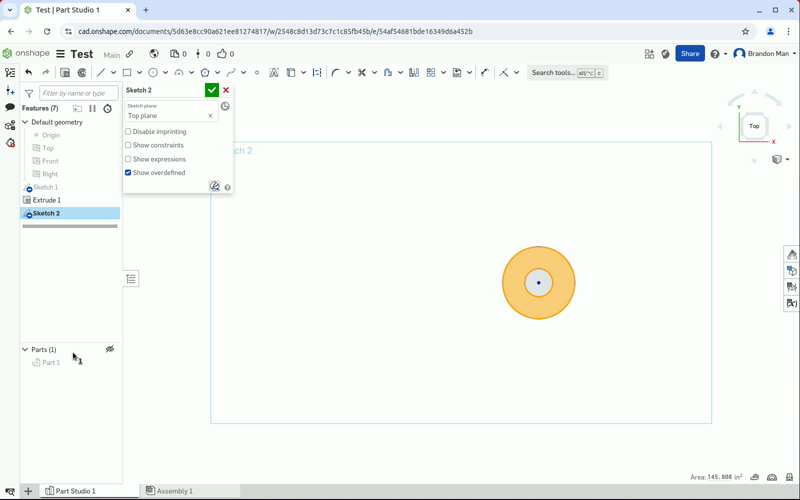
key(shift+y)
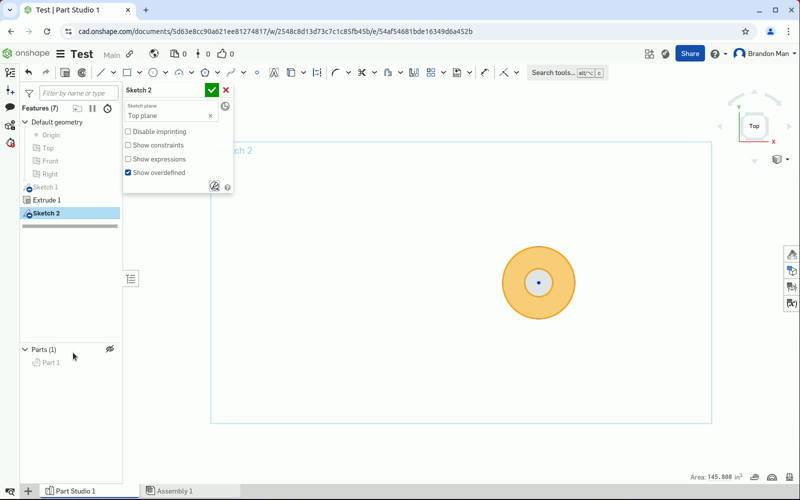
key(shift+e)
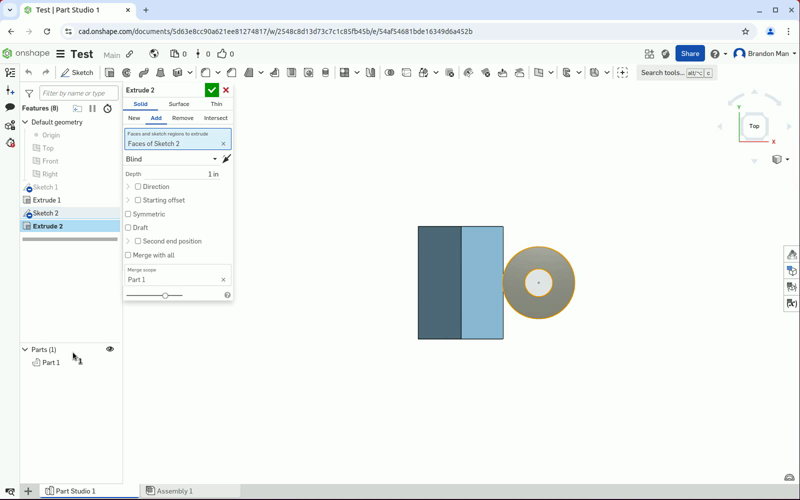
mouse_move(143, 106)
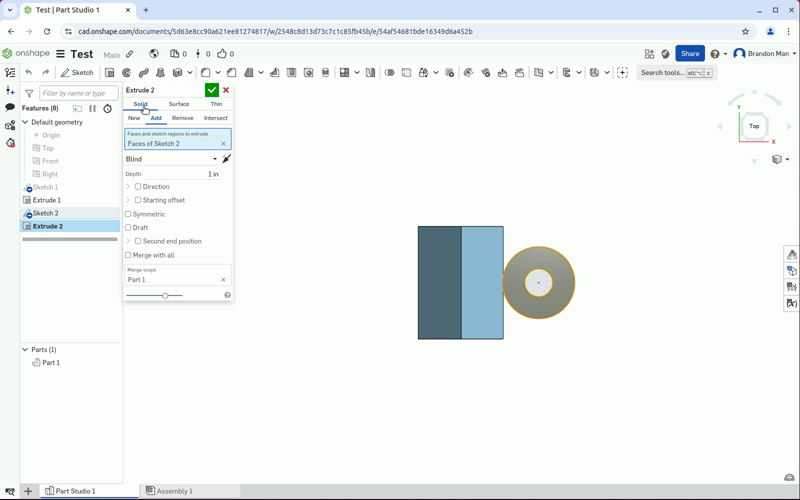
click(143, 106)
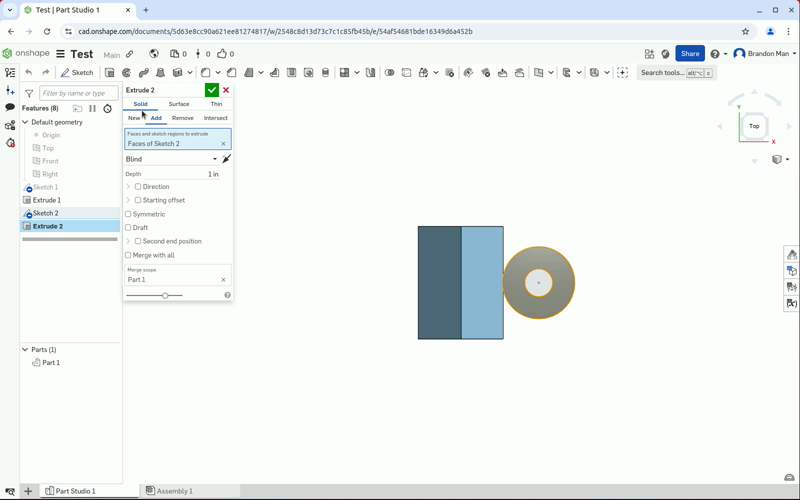
mouse_move(137, 120)
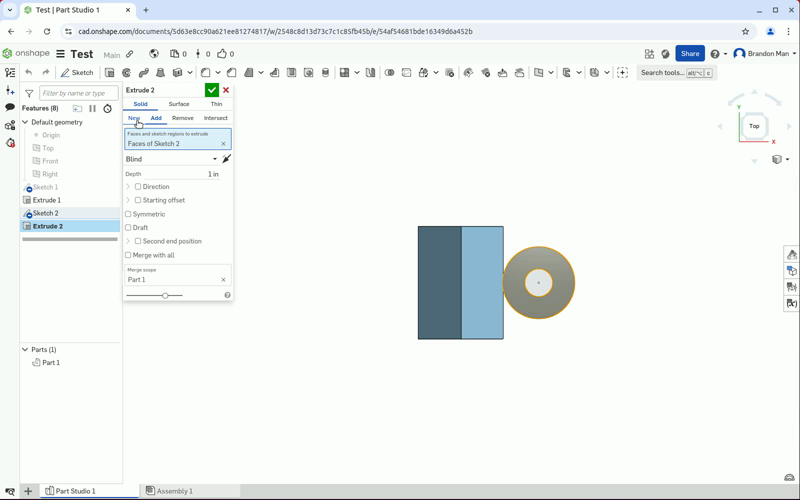
click(137, 120)
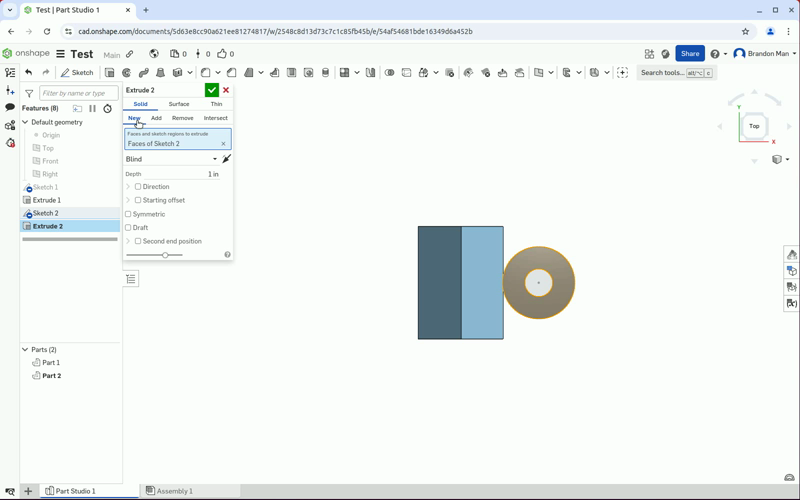
key(tab, 4)
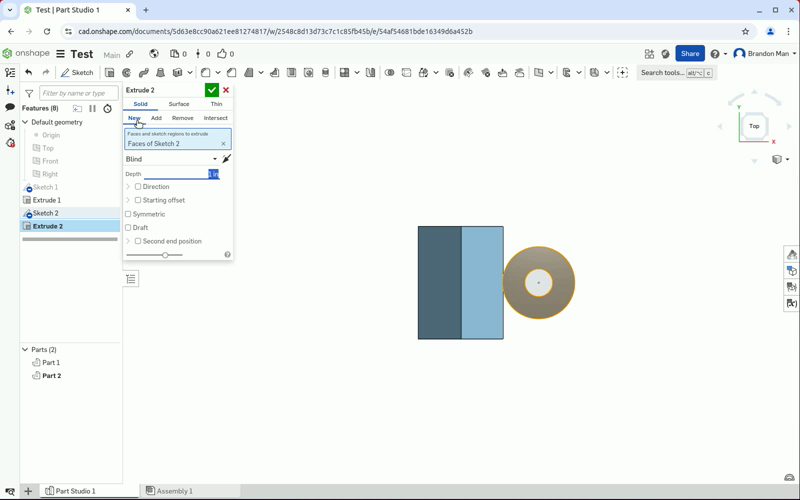
text(4.333)
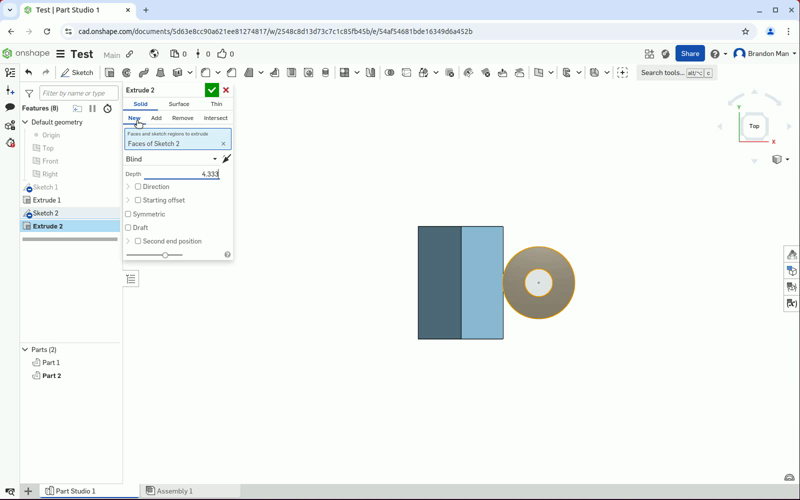
key(enter)
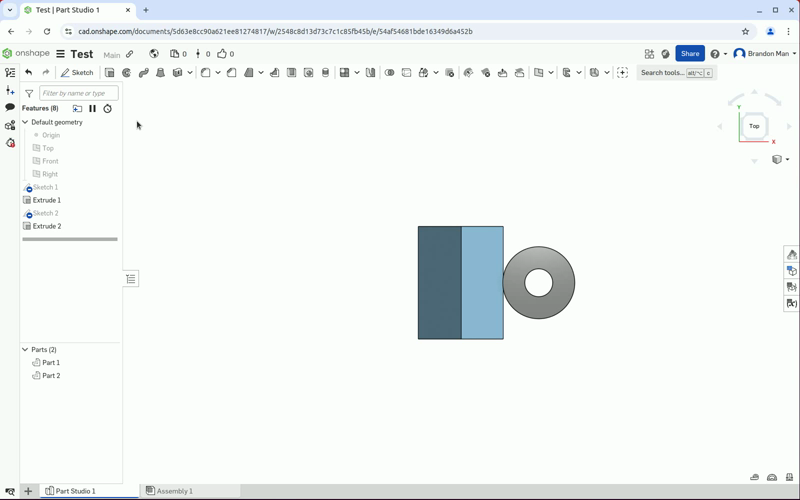
key(shift+h)
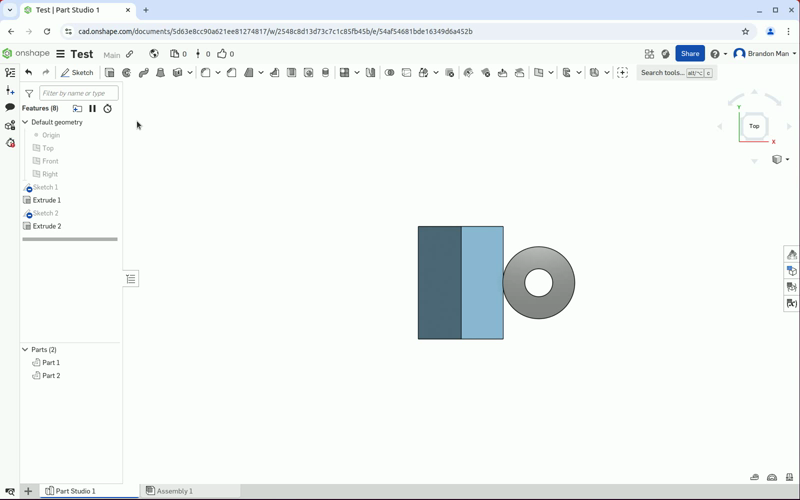
key(shift+h)
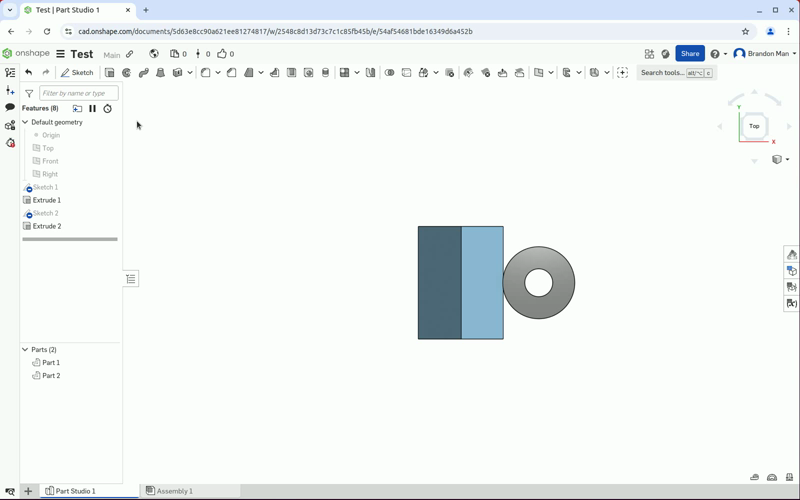
mouse_move(73, 189)
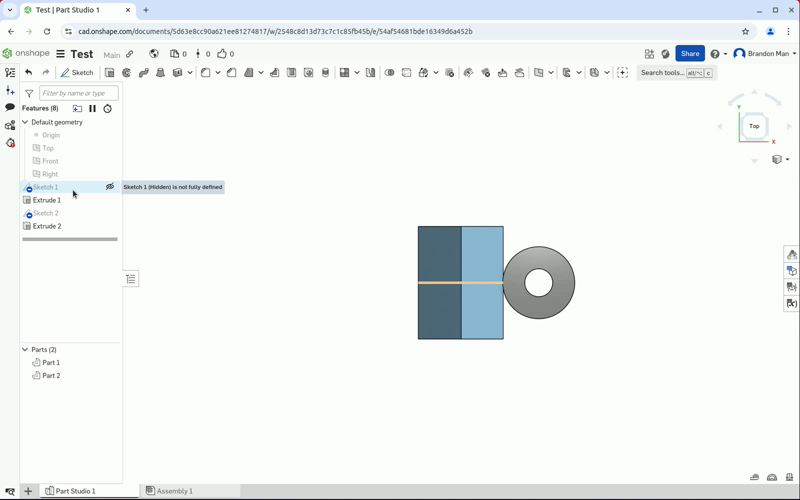
click(73, 189)
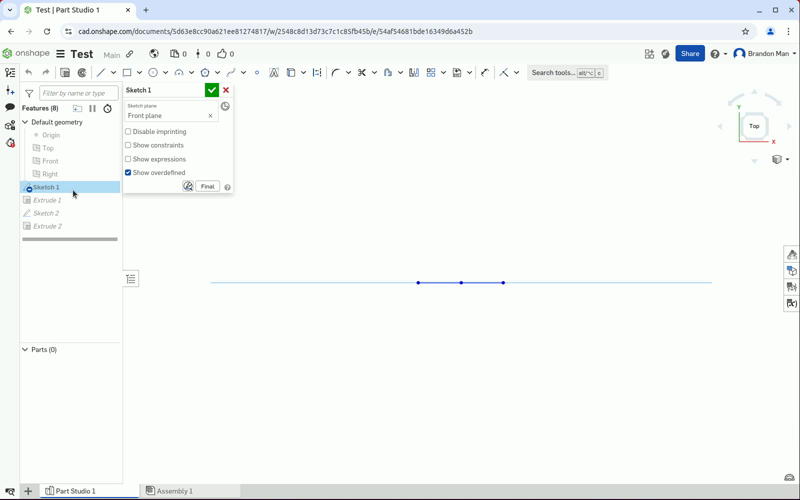
mouse_move(229, 92)
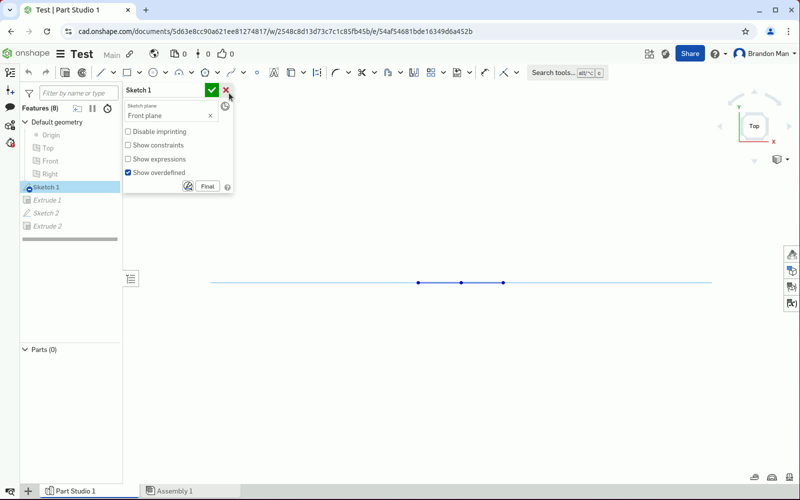
click(229, 92)
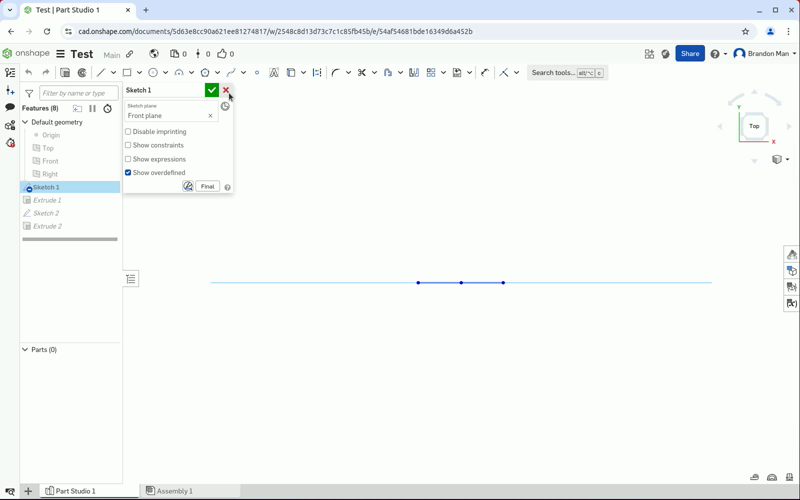
key(shift+s)
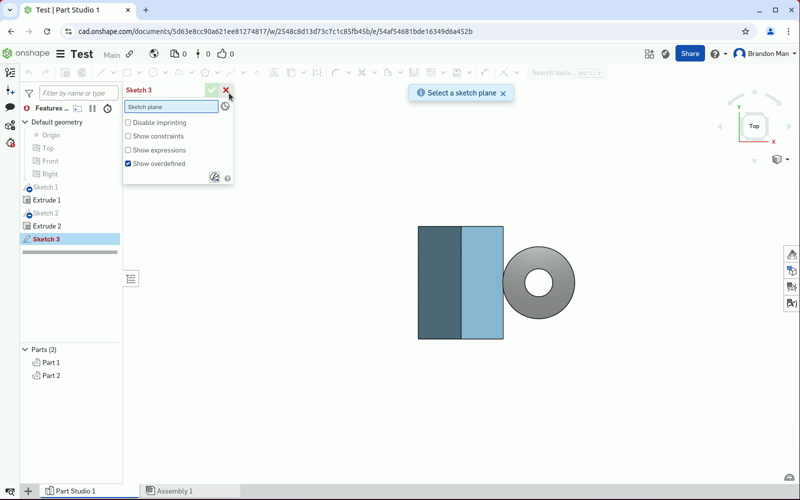
mouse_move(73, 150)
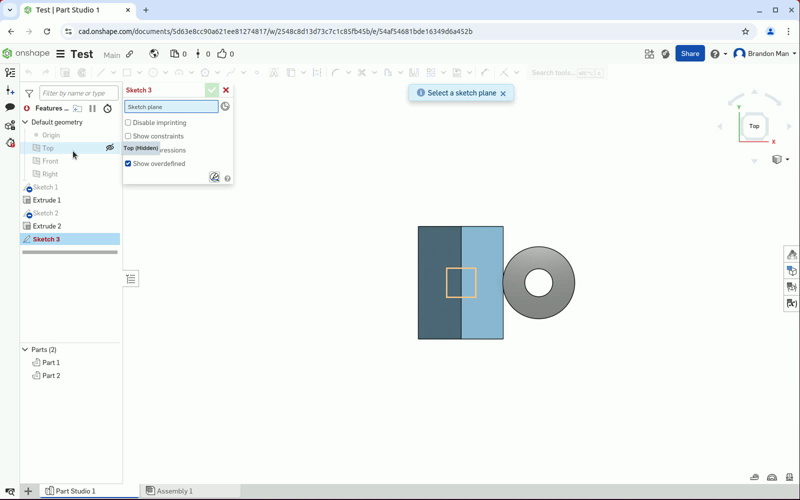
click(73, 150)
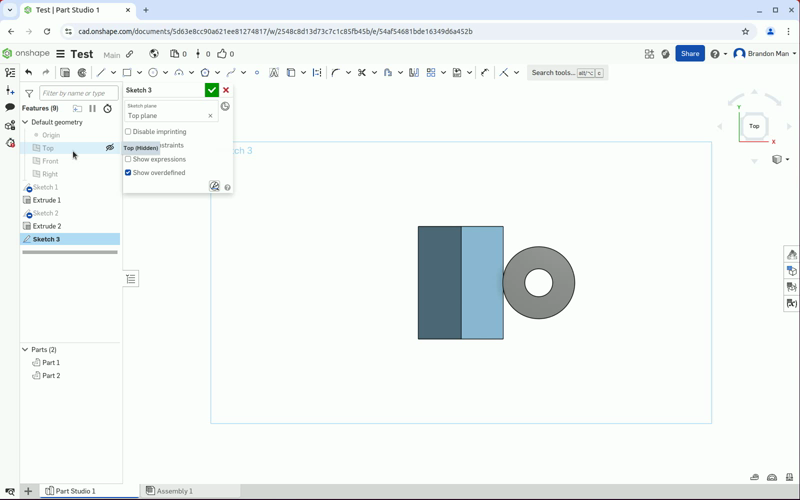
mouse_move(73, 352)
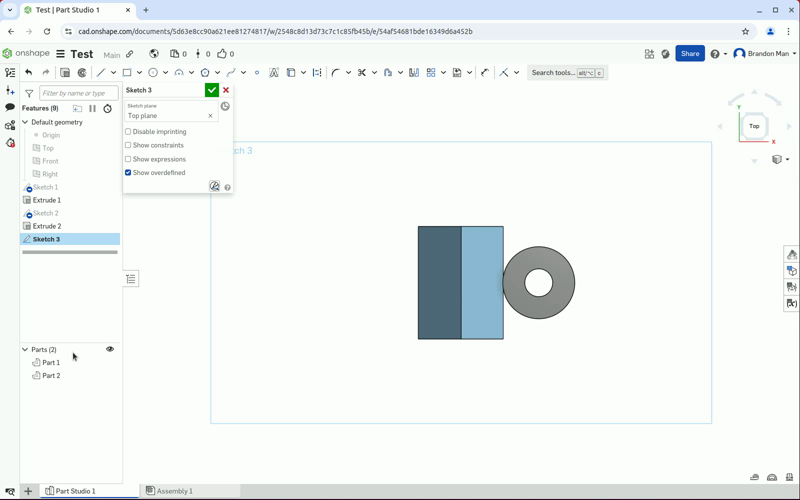
key(y)
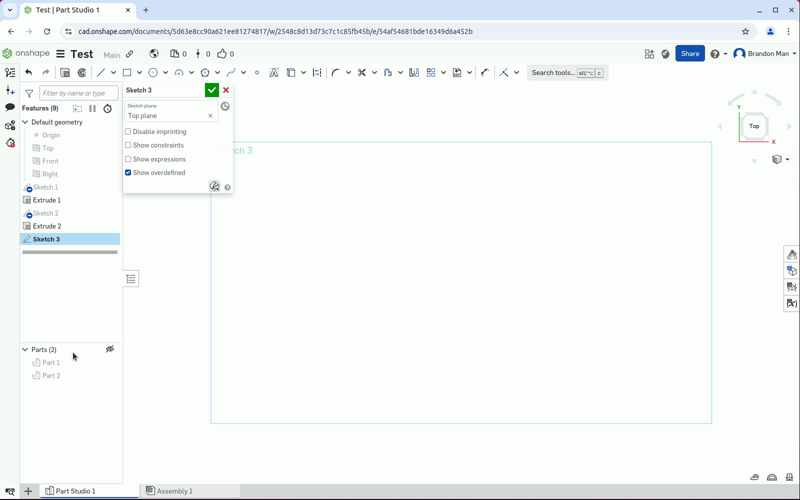
key(l)
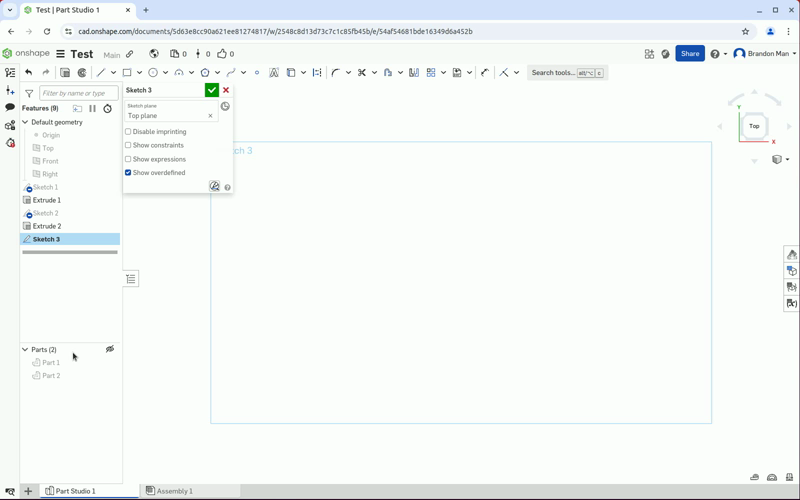
key_down(shift)
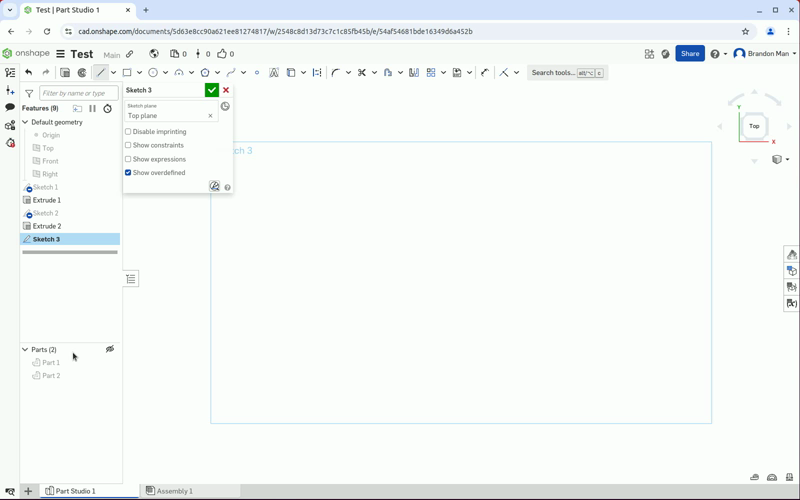
mouse_move(383, 318)
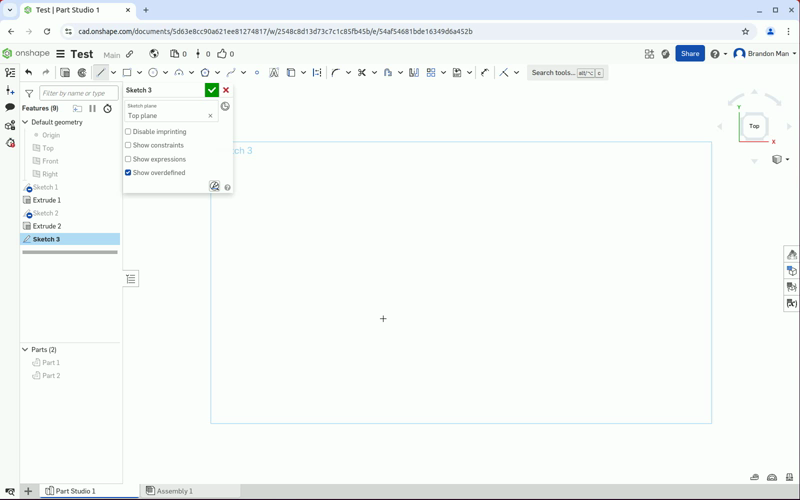
click(383, 318)
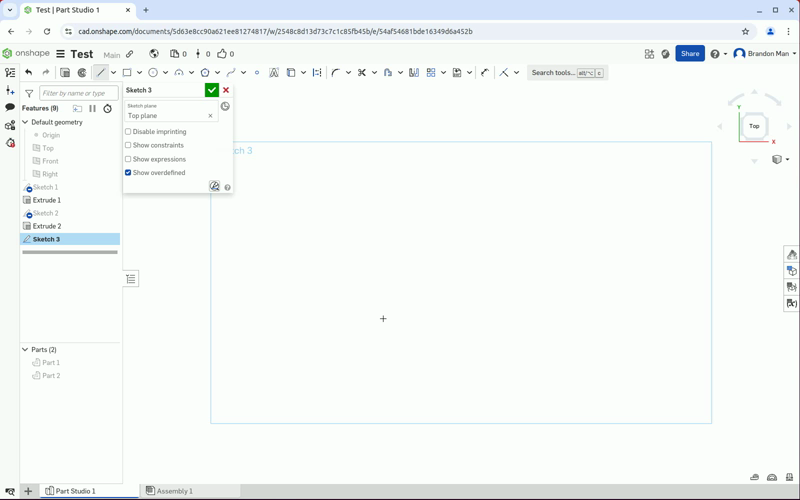
key_up(shift)
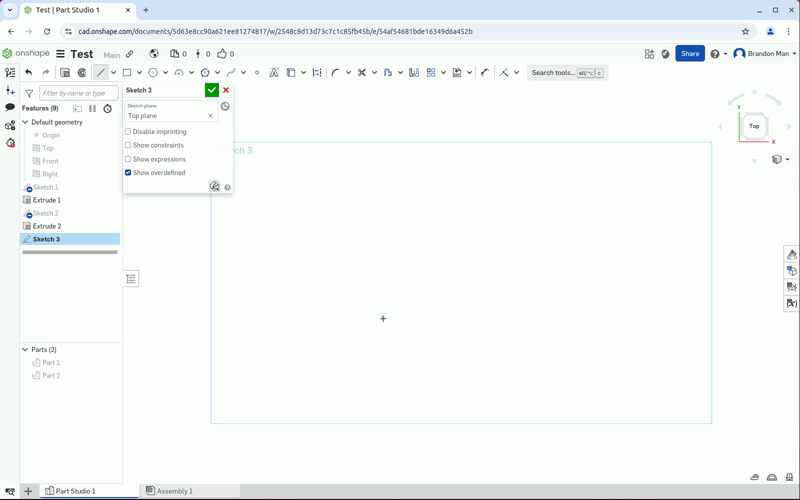
key_down(shift)
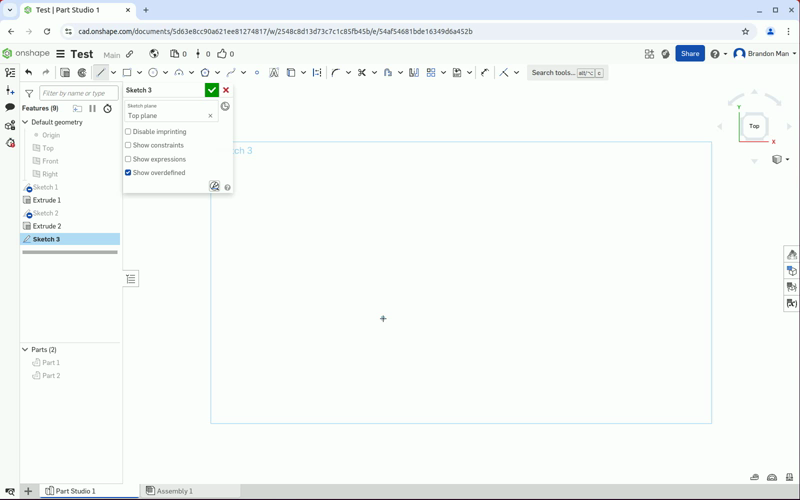
mouse_move(413, 318)
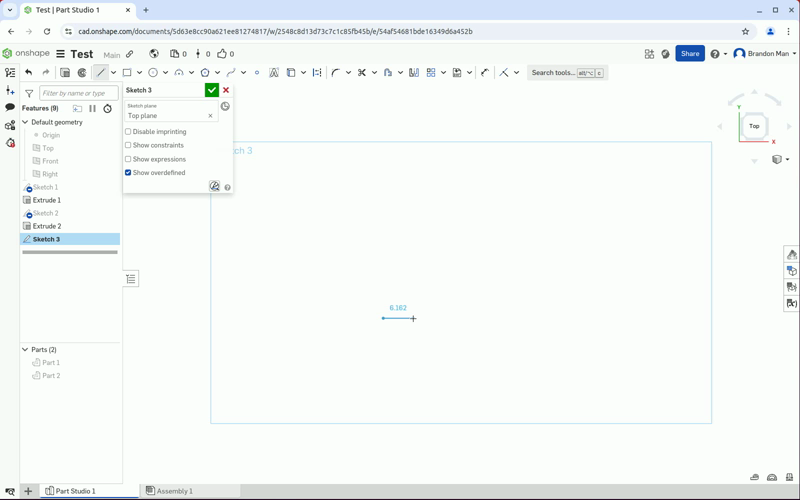
mouse_move(419, 318)
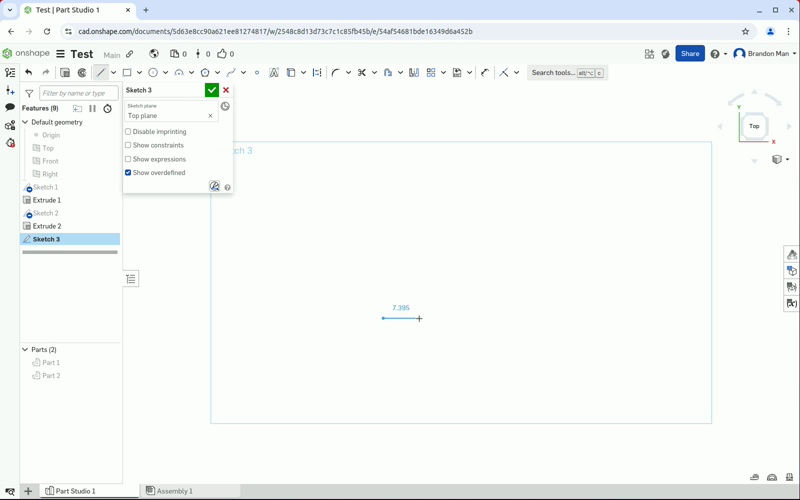
click(419, 318)
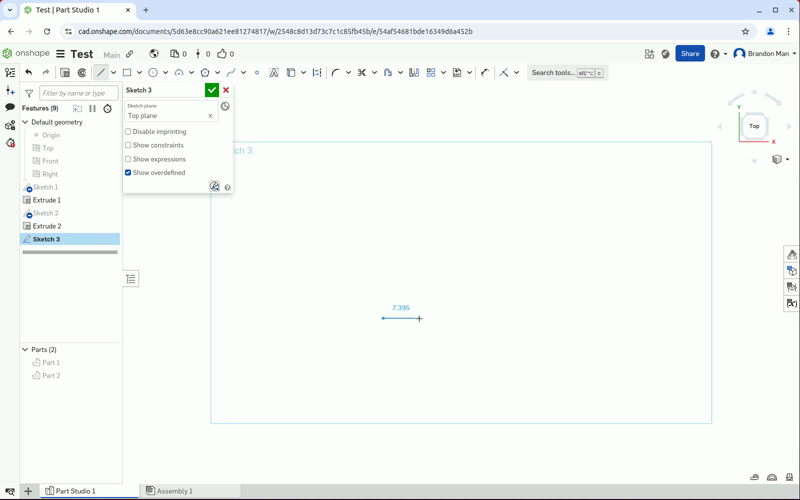
key_up(shift)
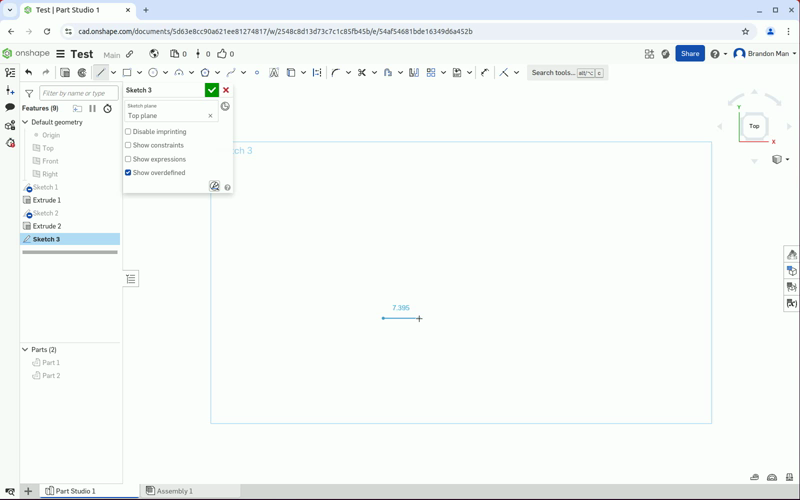
key_down(shift)
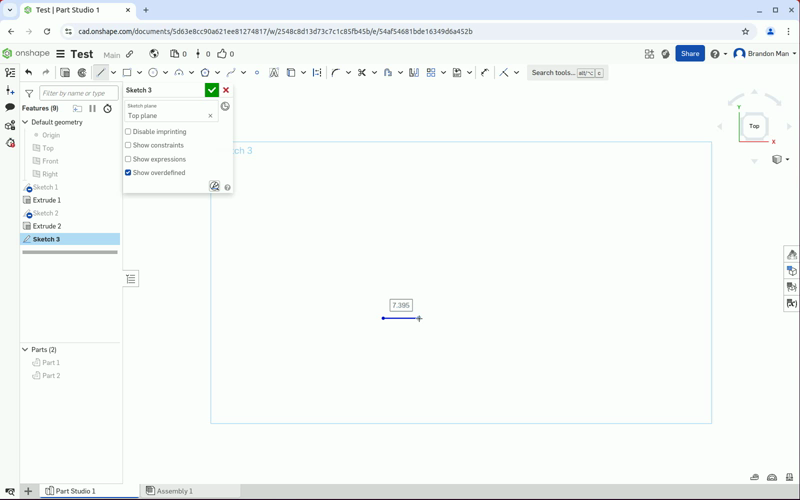
mouse_move(449, 318)
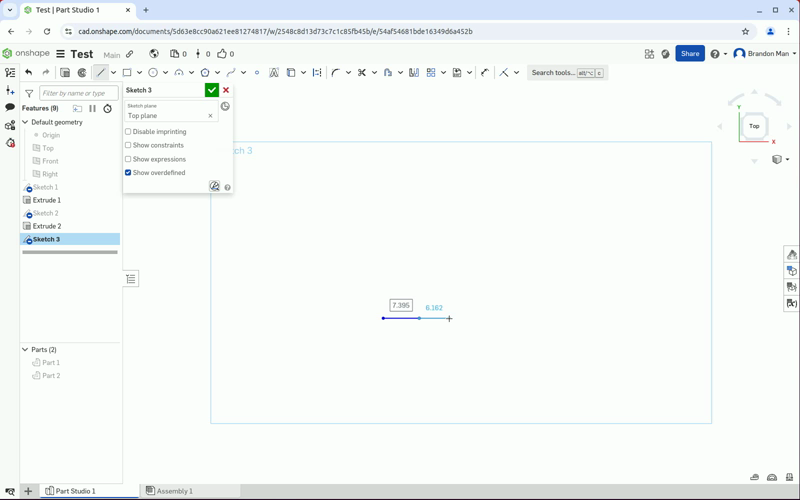
mouse_move(461, 318)
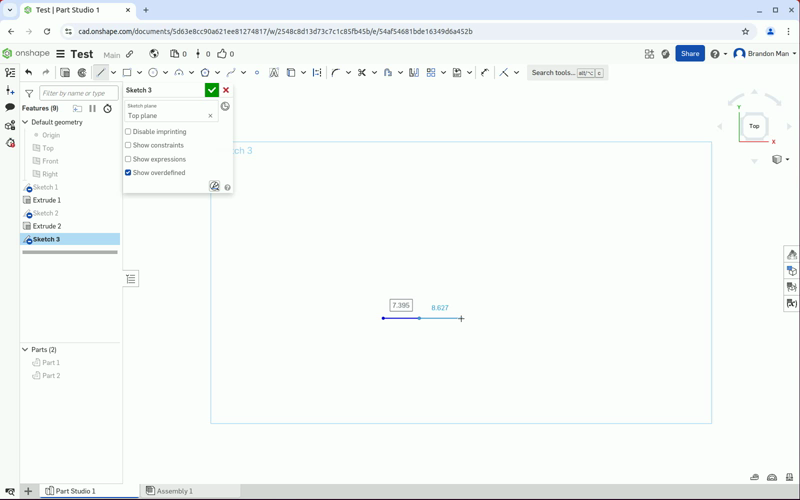
click(461, 318)
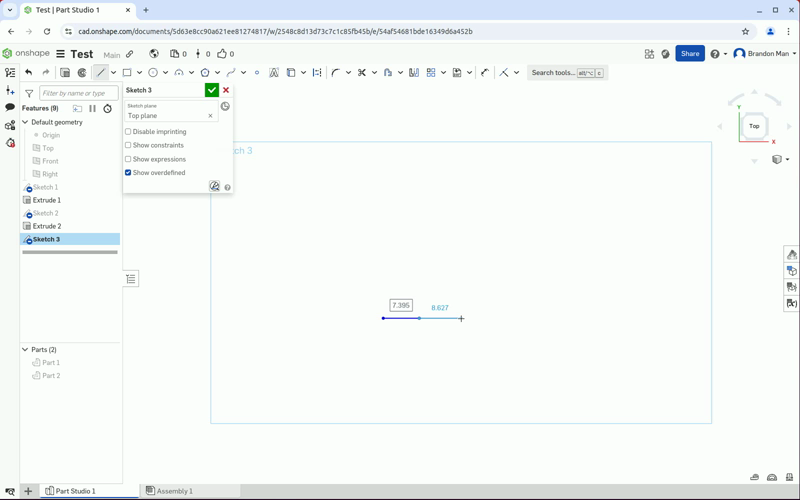
key_up(shift)
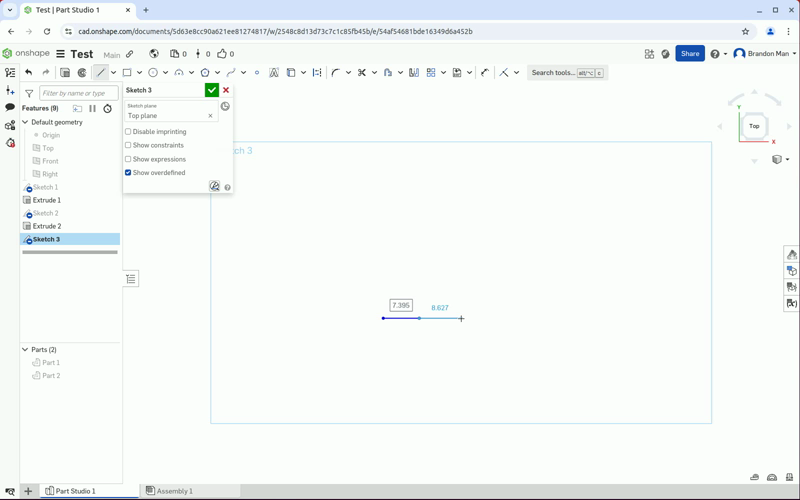
key_down(shift)
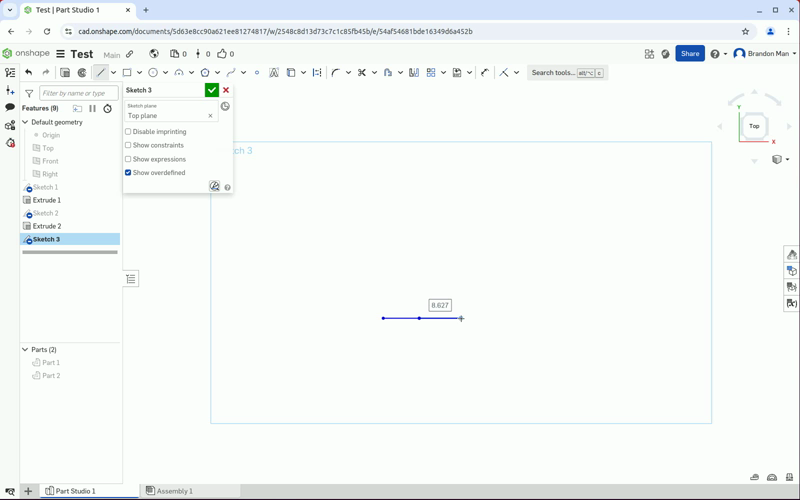
mouse_move(491, 318)
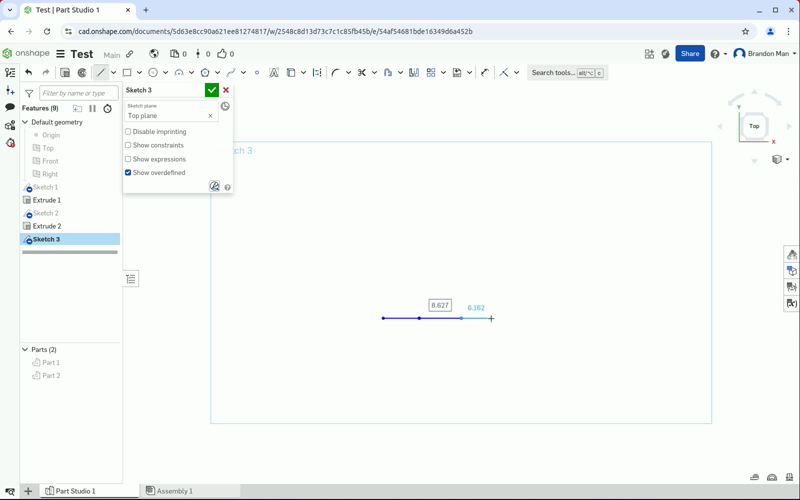
mouse_move(501, 318)
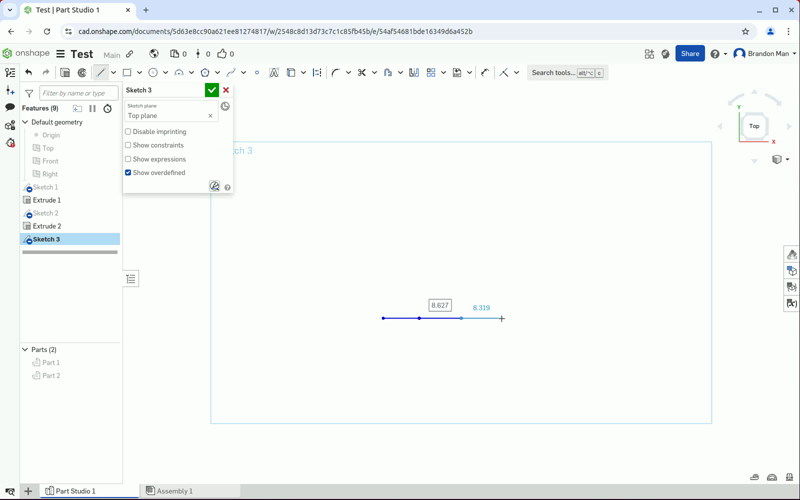
click(501, 318)
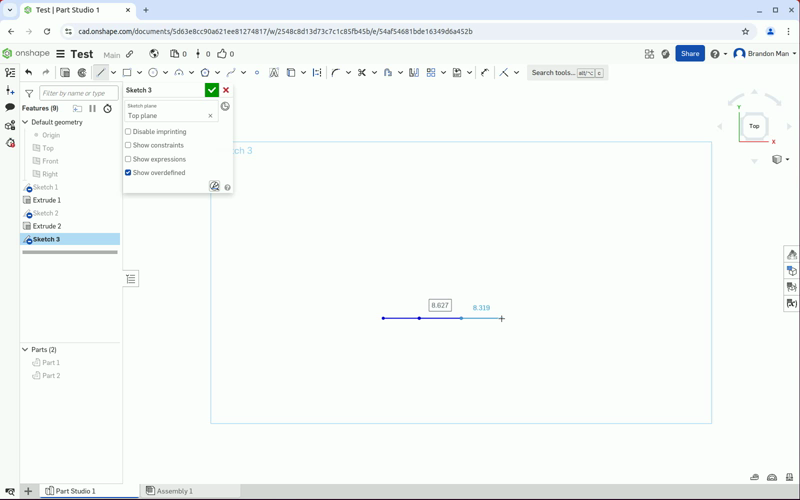
key_up(shift)
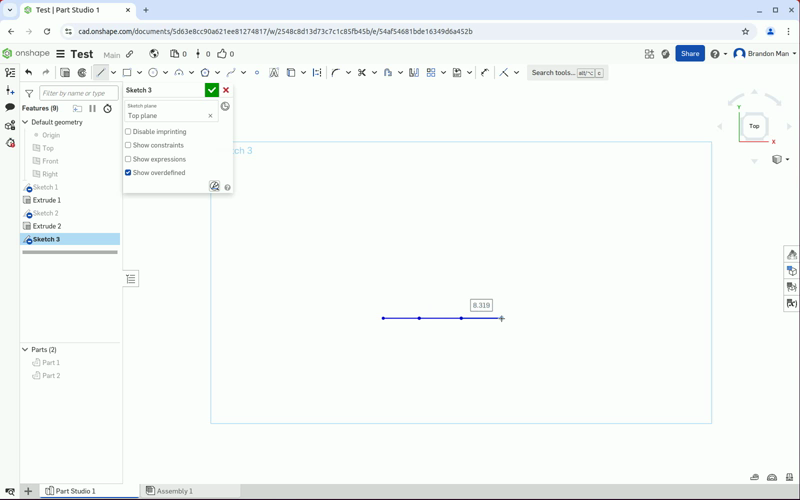
key_down(shift)
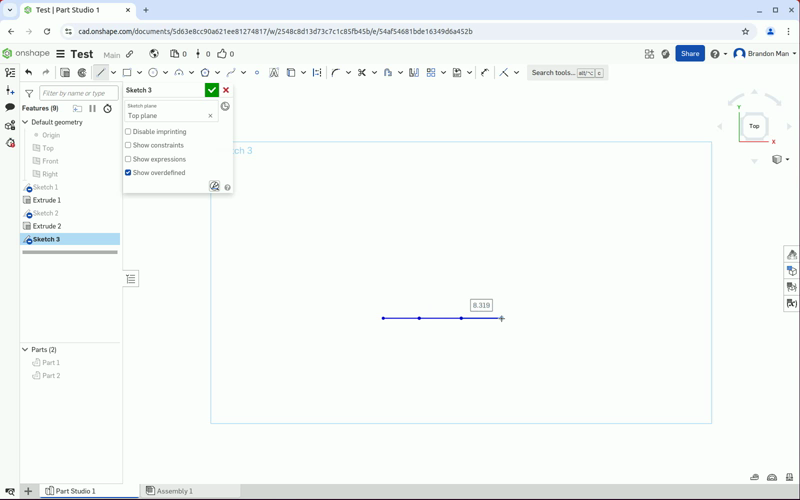
mouse_move(531, 318)
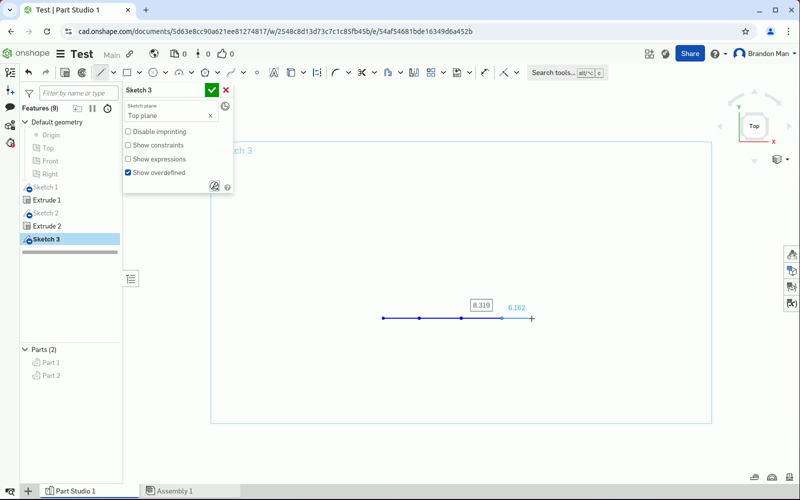
mouse_move(537, 318)
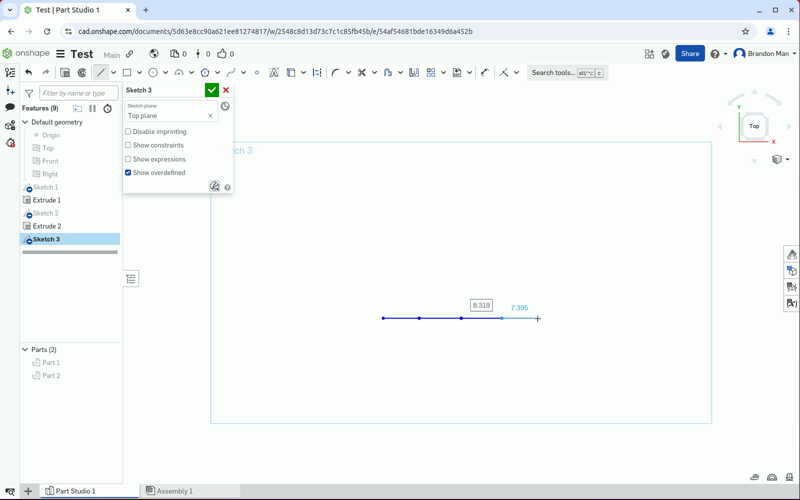
click(537, 318)
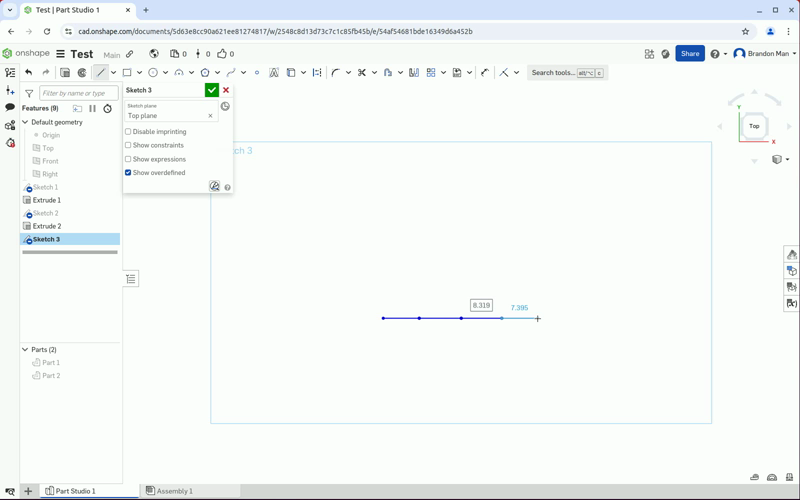
key_up(shift)
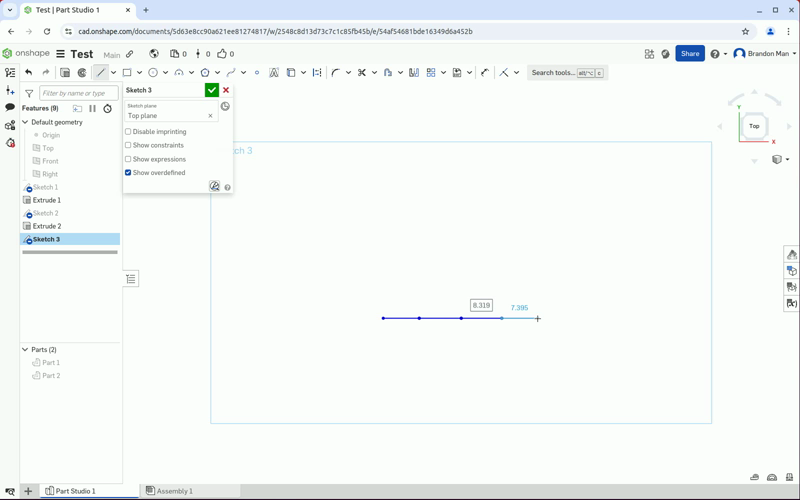
key(esc)
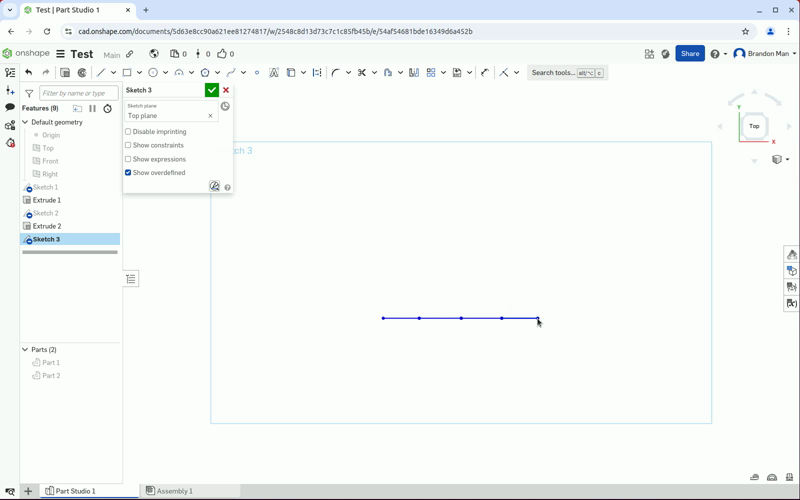
key(a)
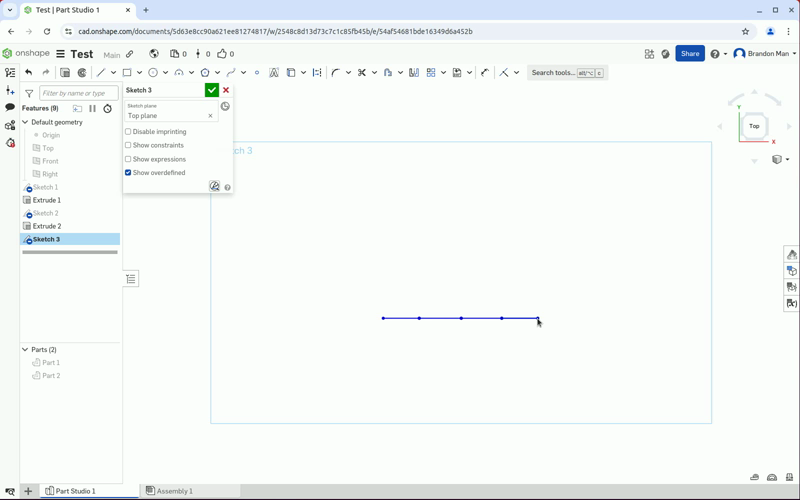
mouse_move(537, 318)
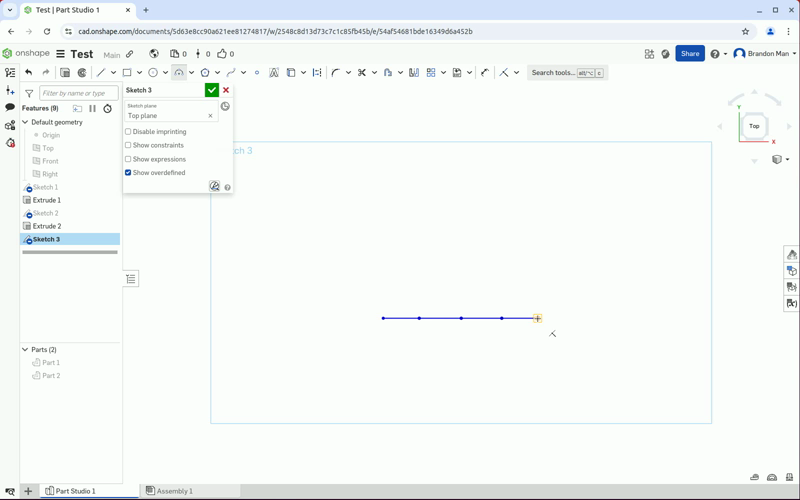
click(537, 318)
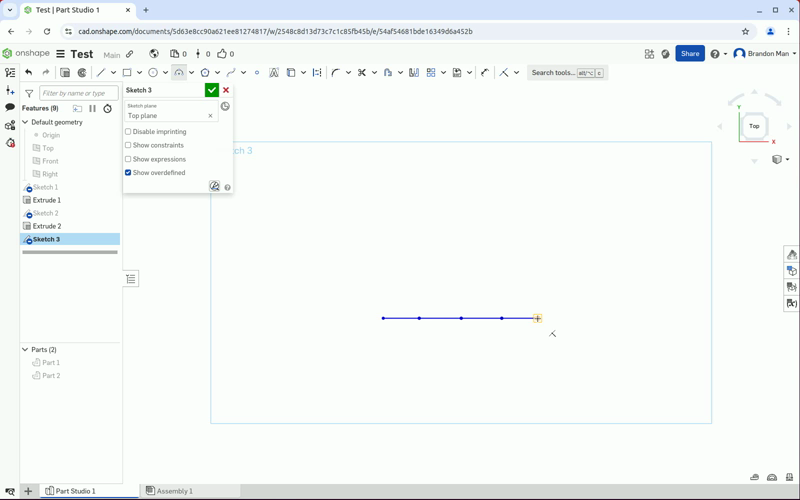
key_down(shift)
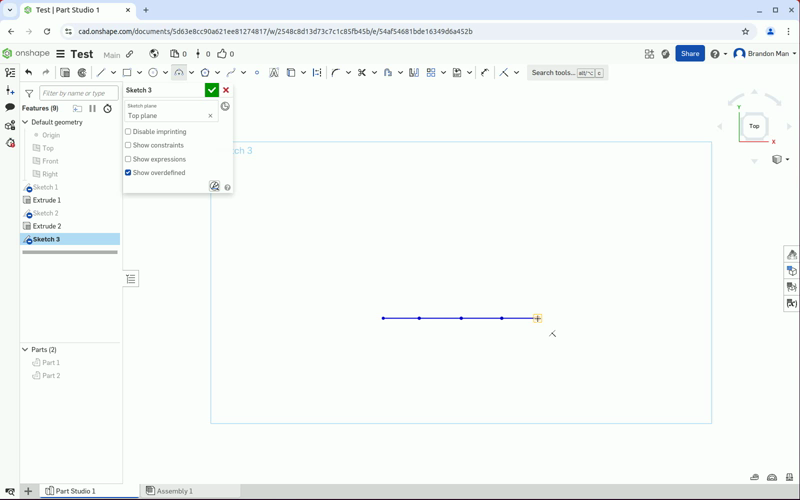
mouse_move(537, 248)
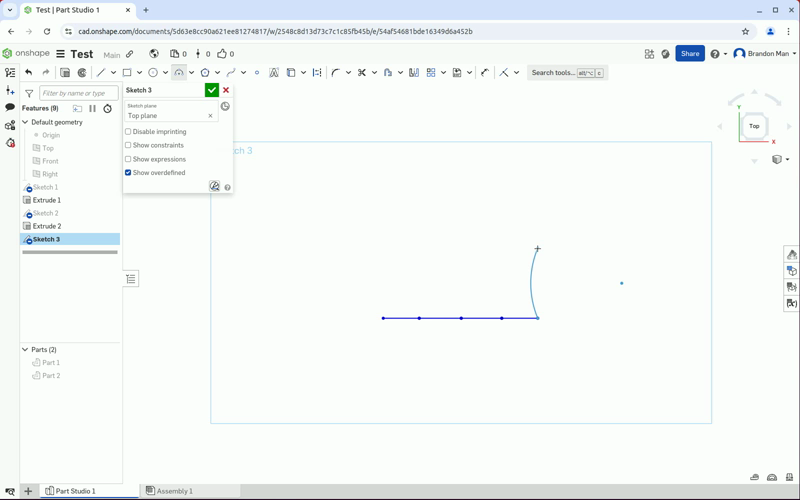
click(537, 248)
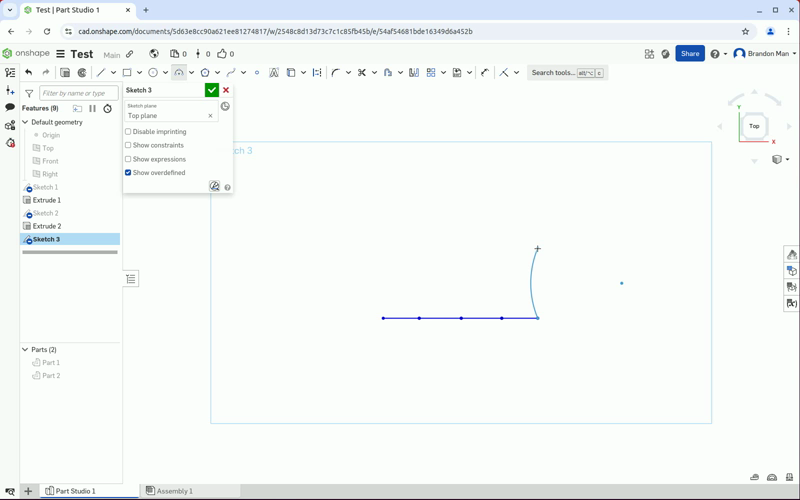
mouse_move(502, 283)
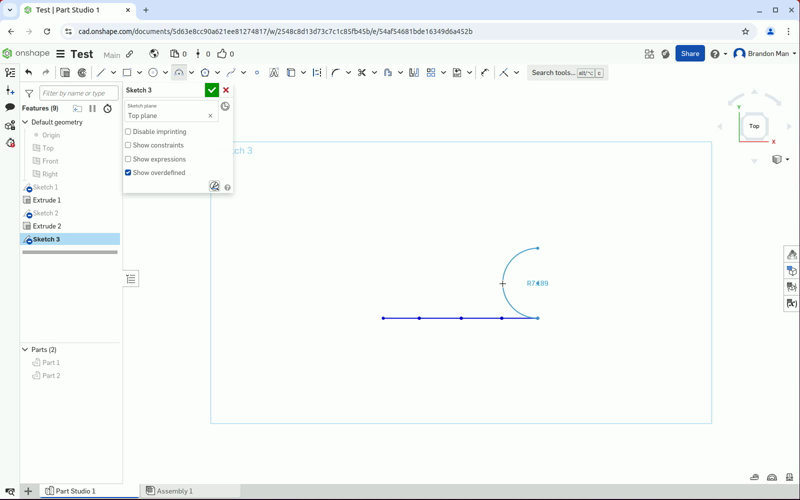
click(502, 283)
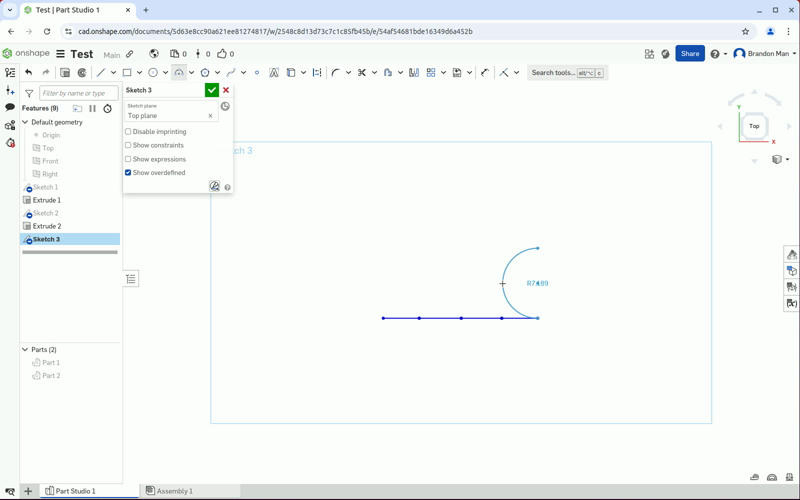
key_up(shift)
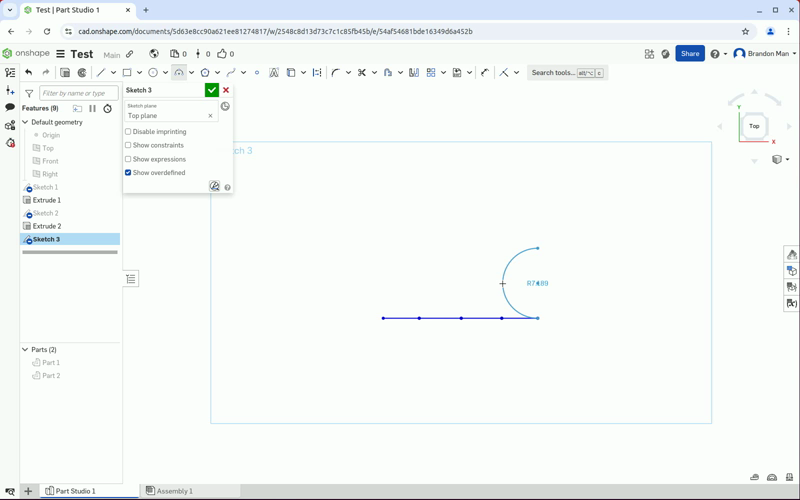
key(esc)
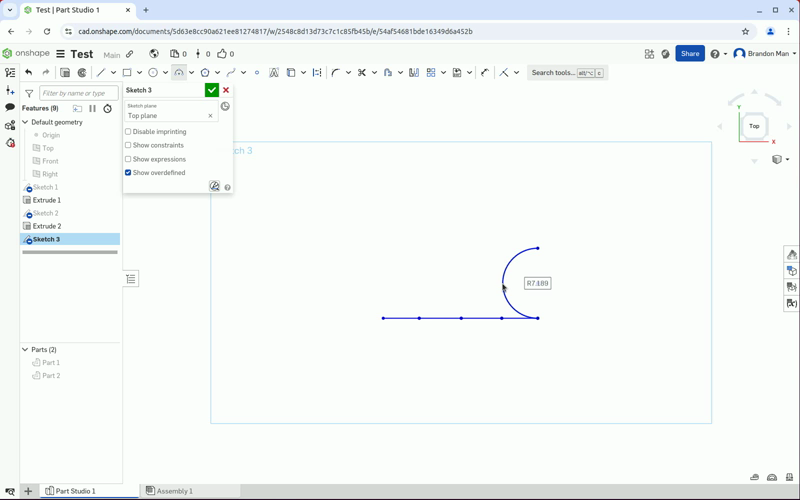
key(l)
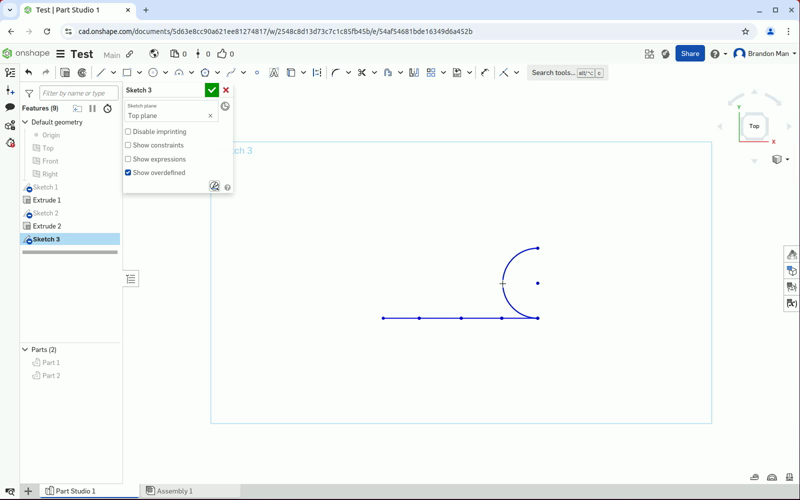
mouse_move(537, 248)
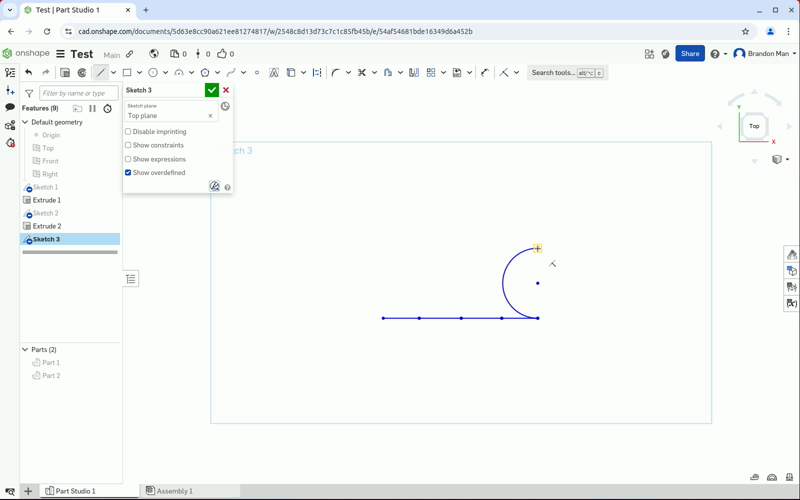
click(537, 248)
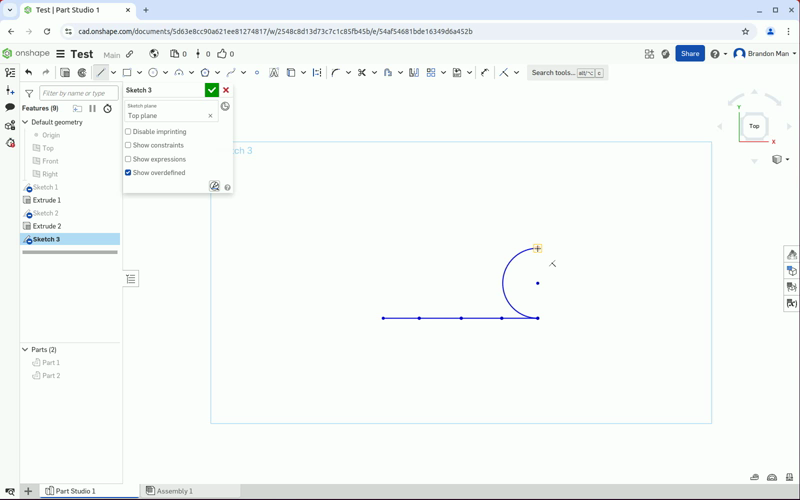
key_down(shift)
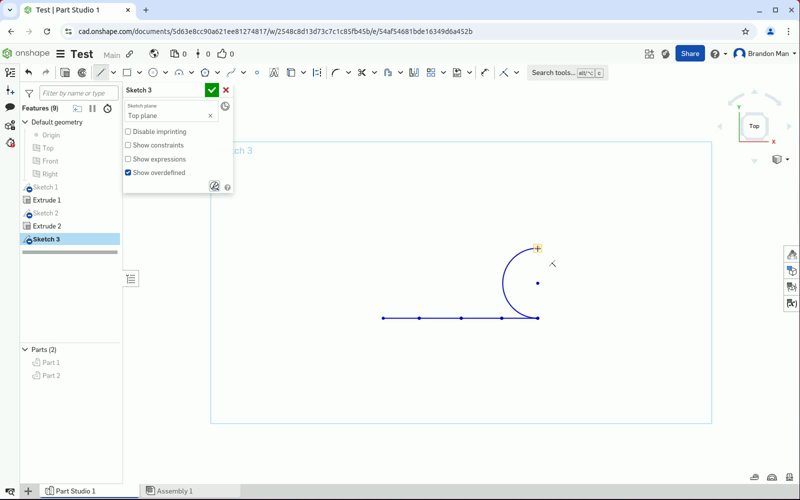
mouse_move(567, 248)
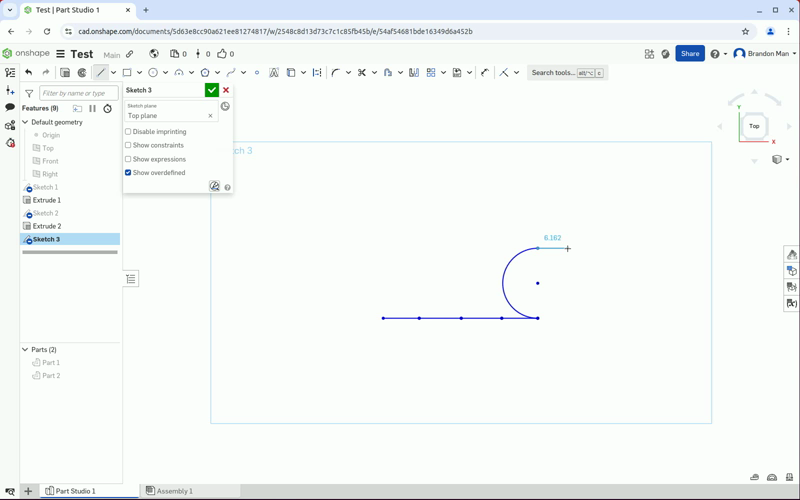
mouse_move(501, 248)
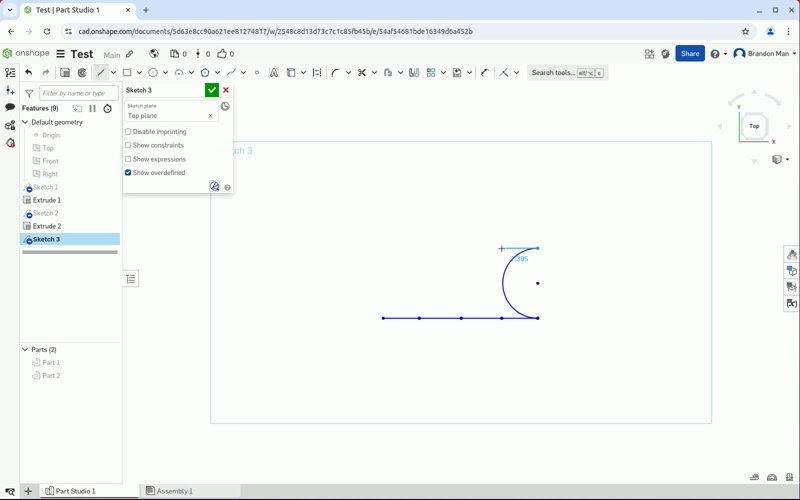
click(501, 248)
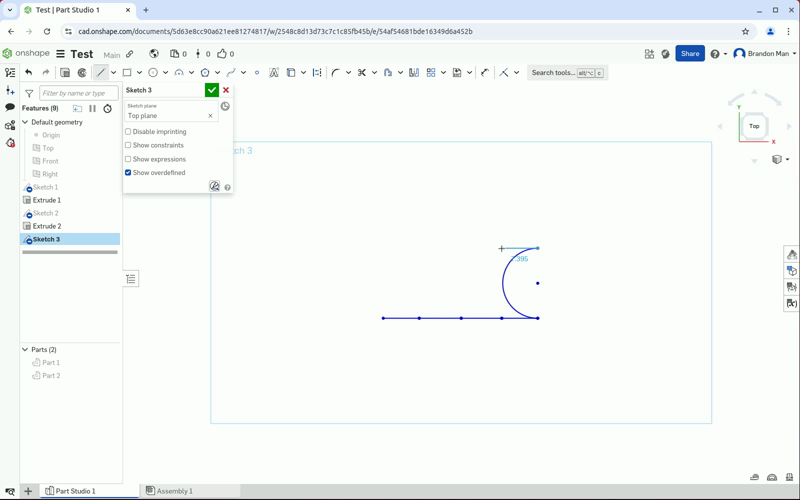
key_up(shift)
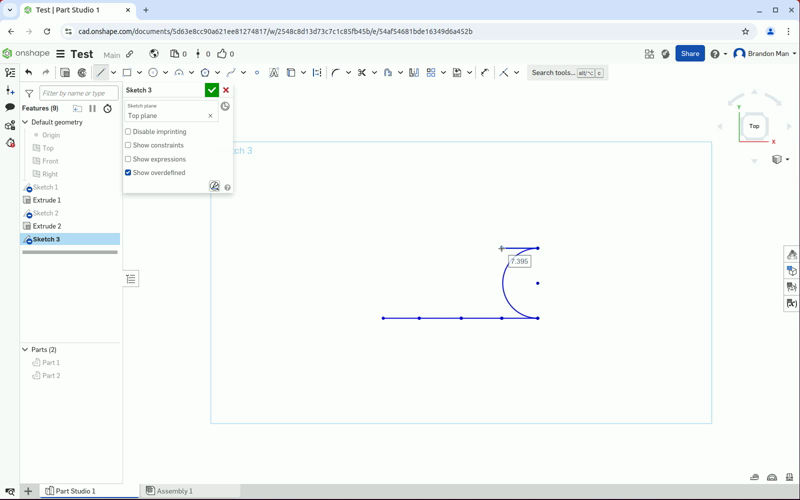
key_down(shift)
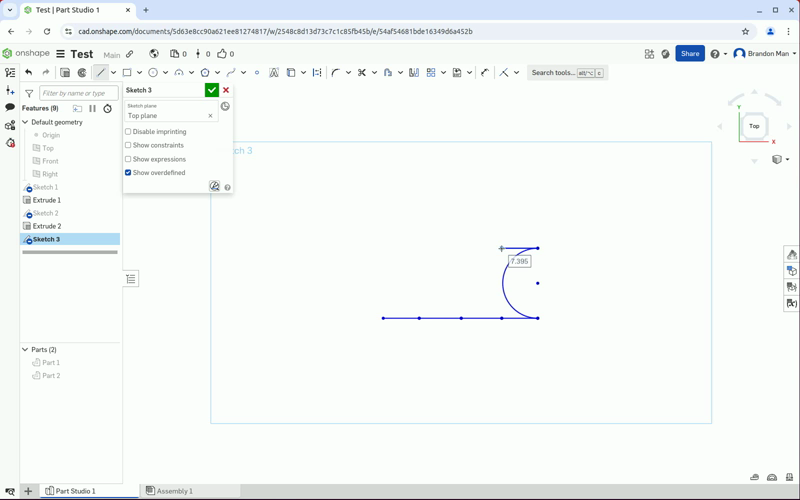
mouse_move(531, 248)
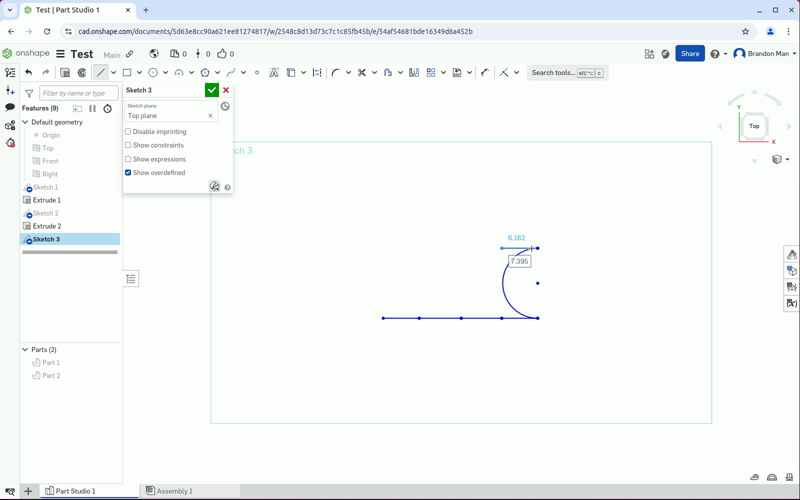
mouse_move(461, 248)
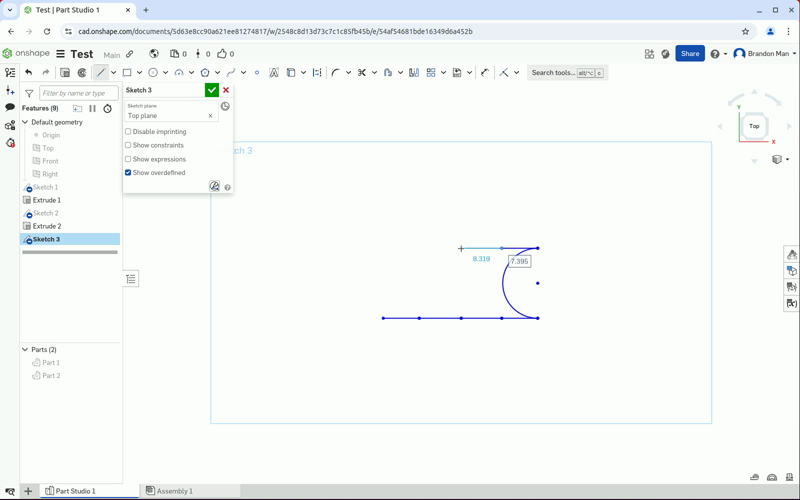
click(461, 248)
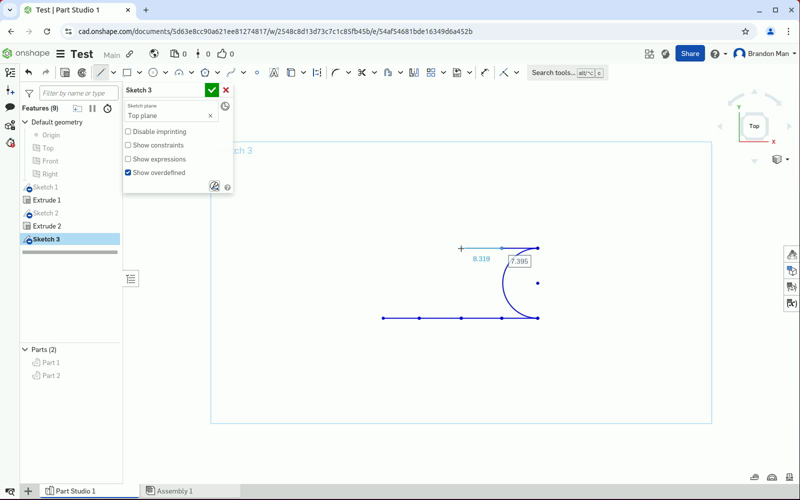
key_up(shift)
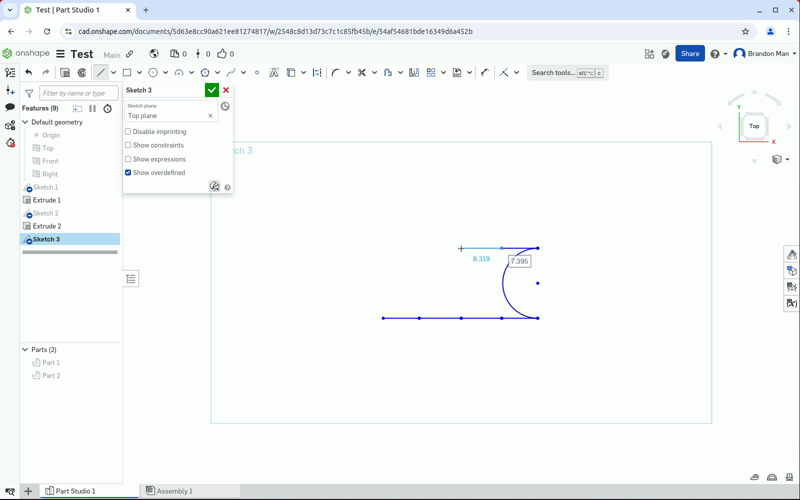
key_down(shift)
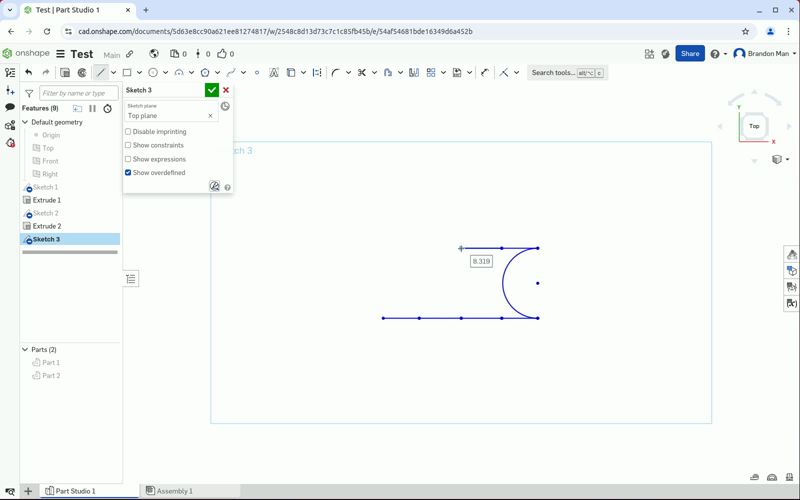
mouse_move(491, 248)
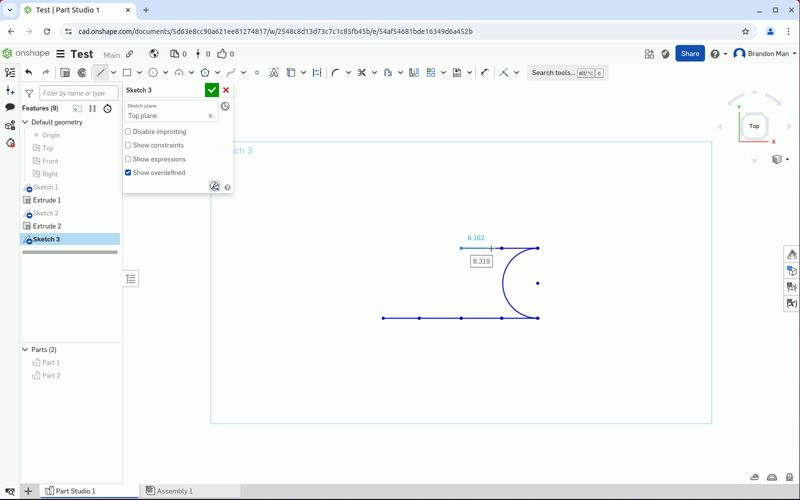
mouse_move(419, 248)
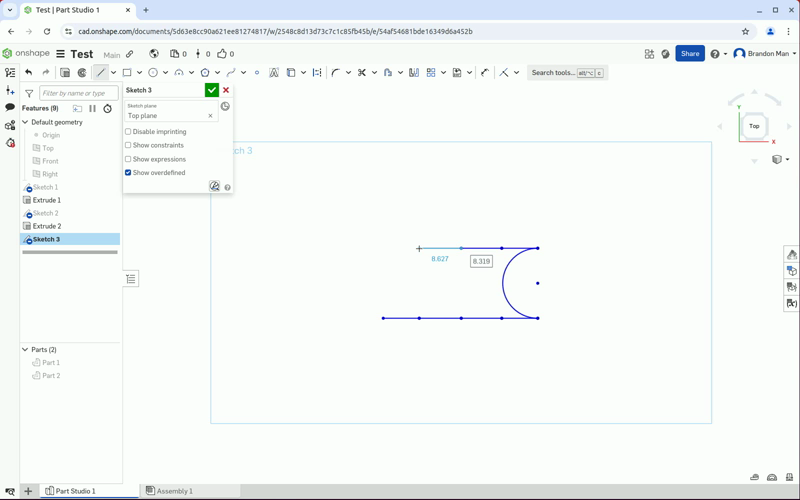
click(419, 248)
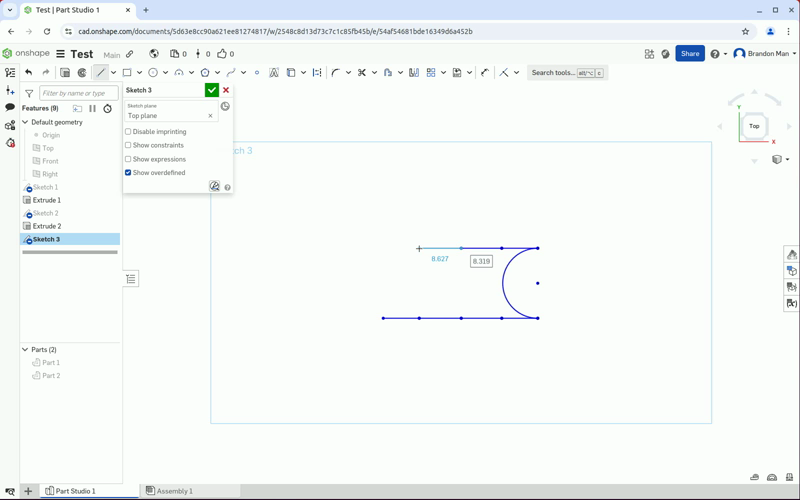
key_up(shift)
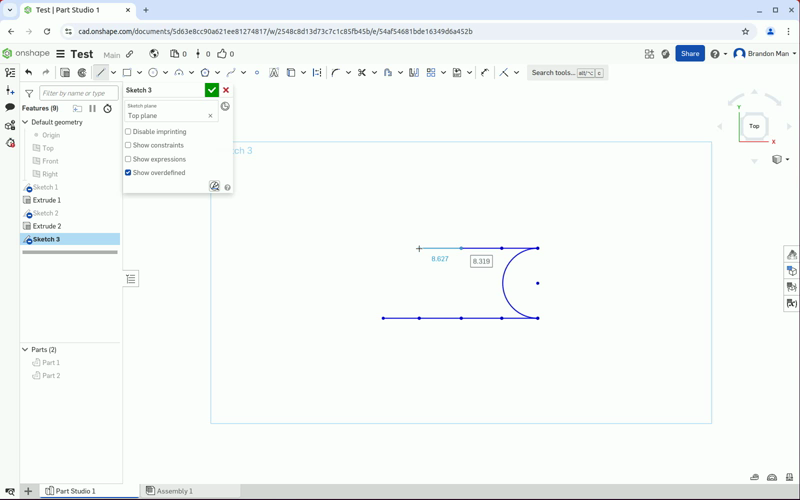
key_down(shift)
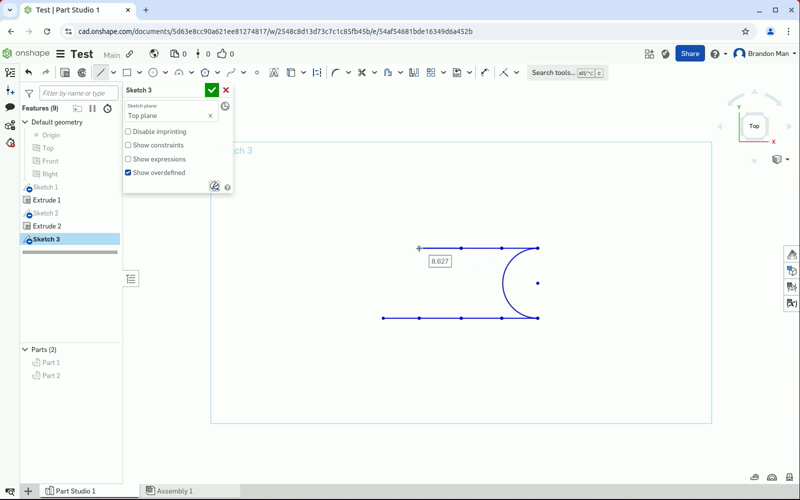
mouse_move(449, 248)
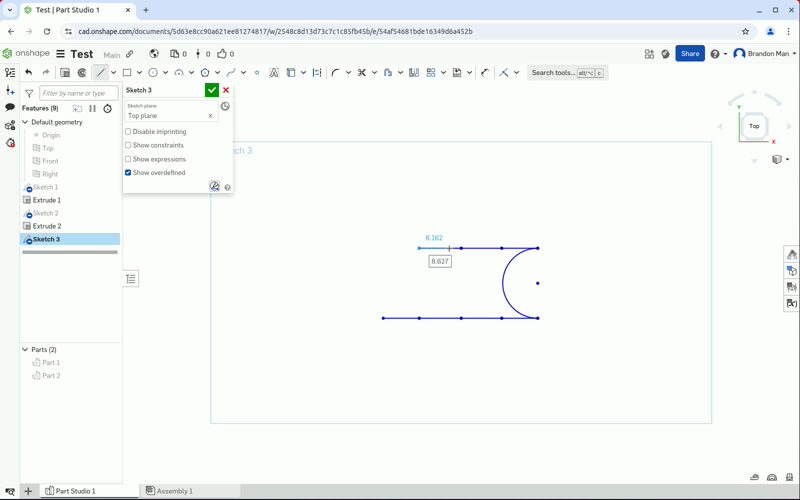
mouse_move(383, 248)
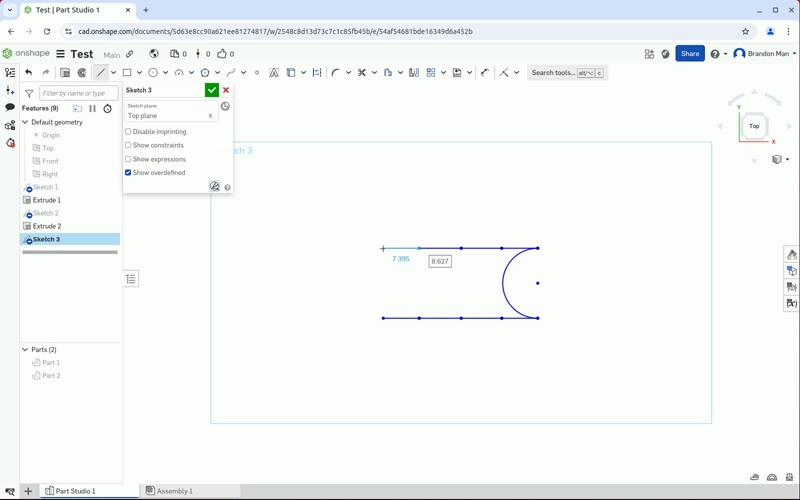
click(383, 248)
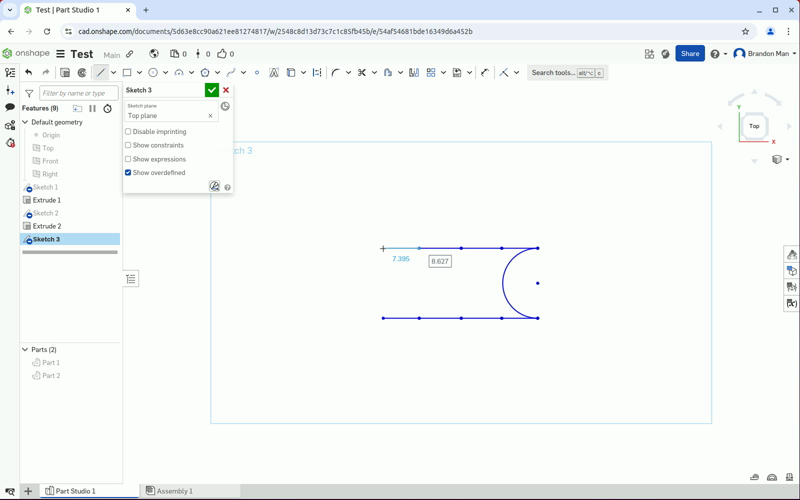
key_up(shift)
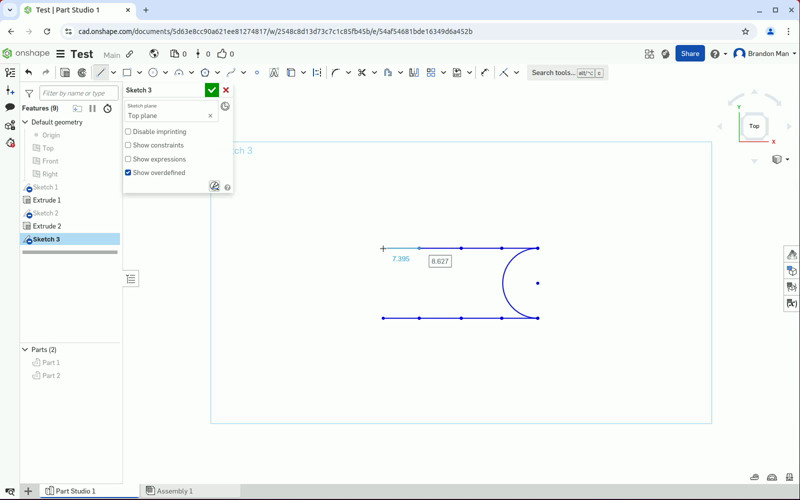
key(esc)
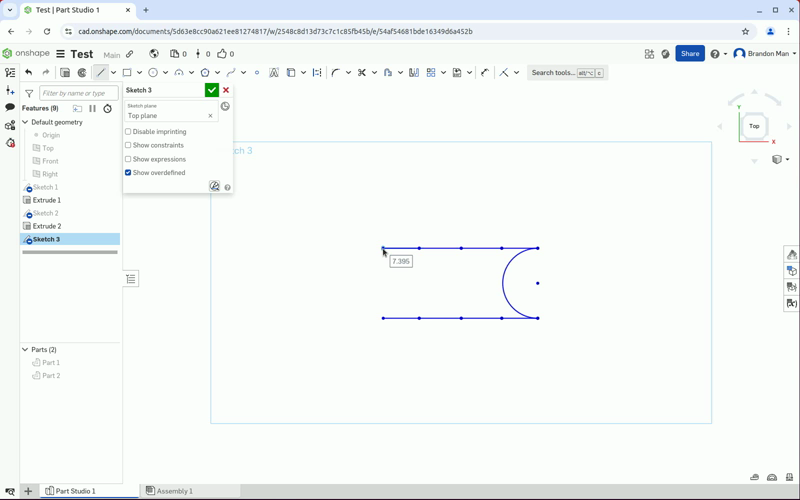
key(a)
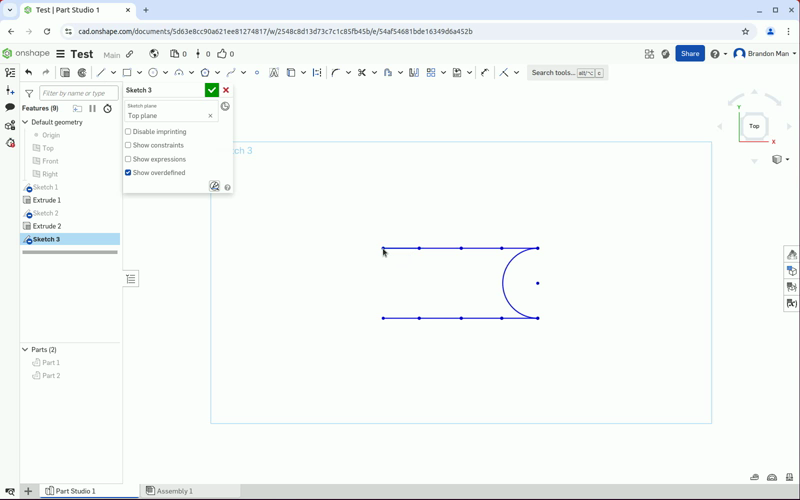
mouse_move(383, 248)
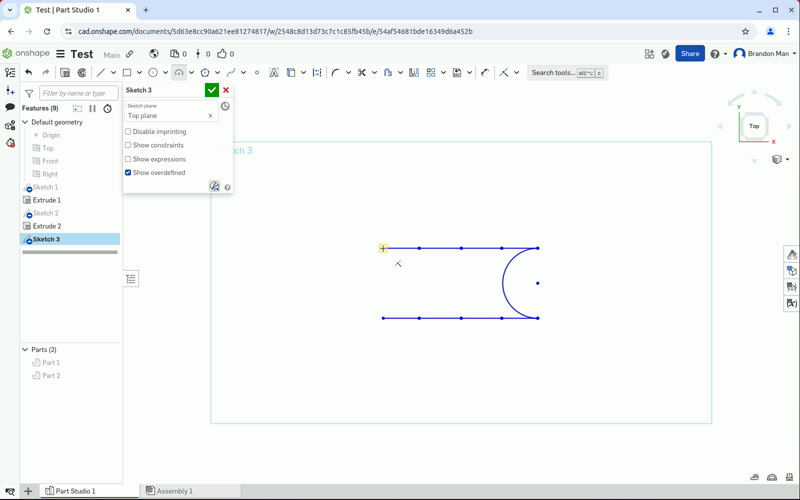
click(383, 248)
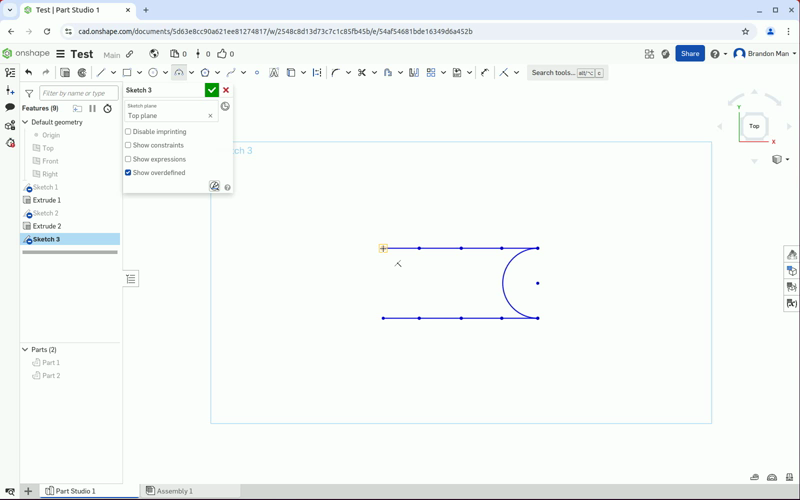
mouse_move(383, 318)
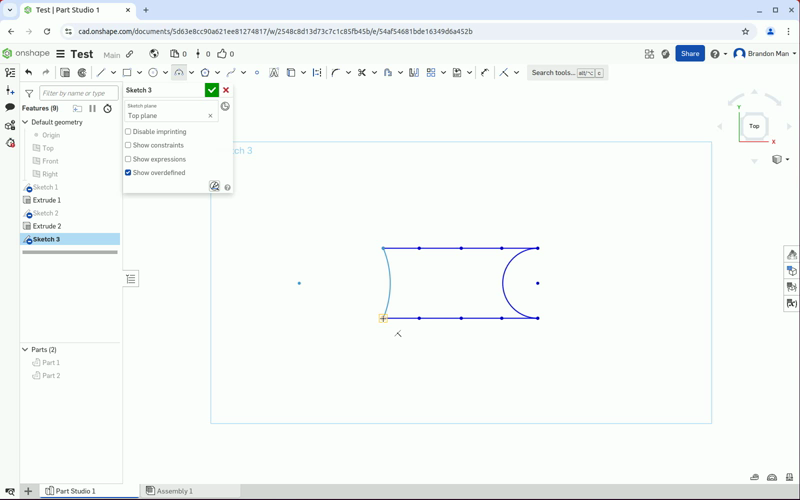
click(383, 318)
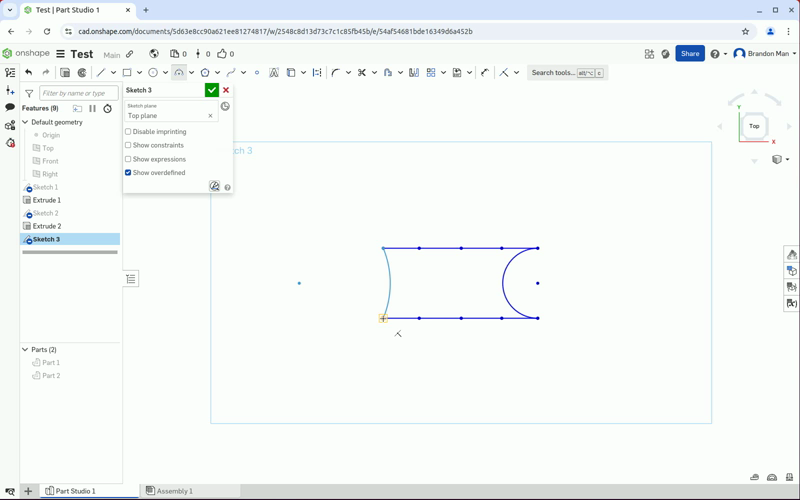
key_down(shift)
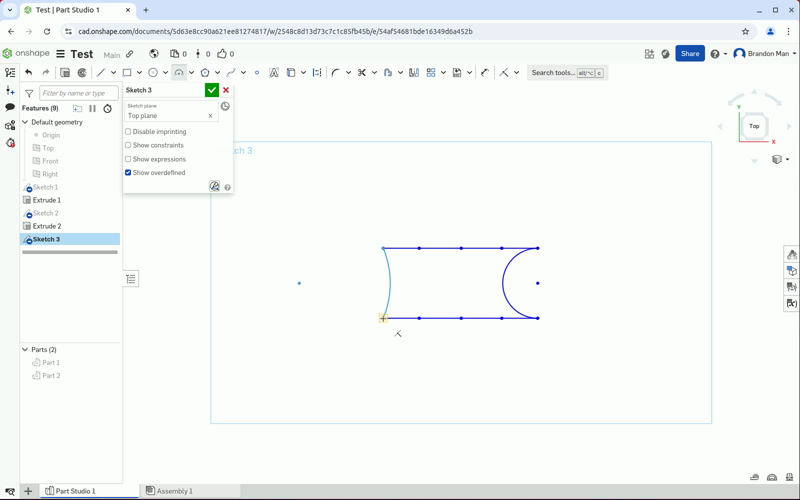
mouse_move(418, 283)
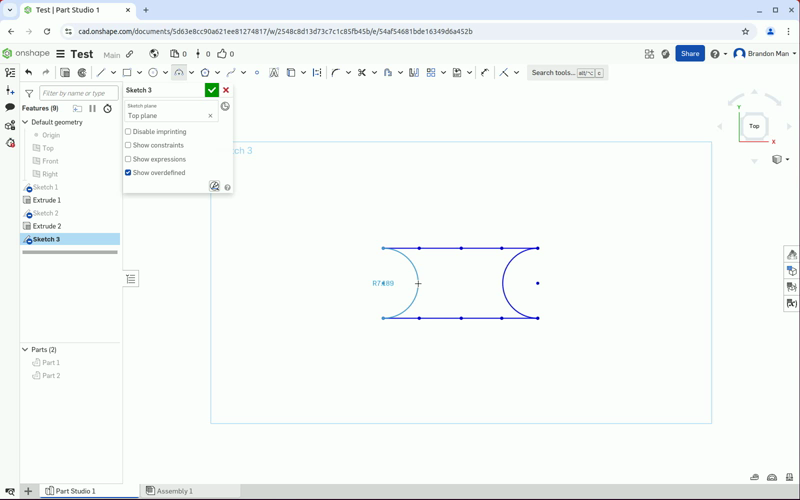
click(418, 283)
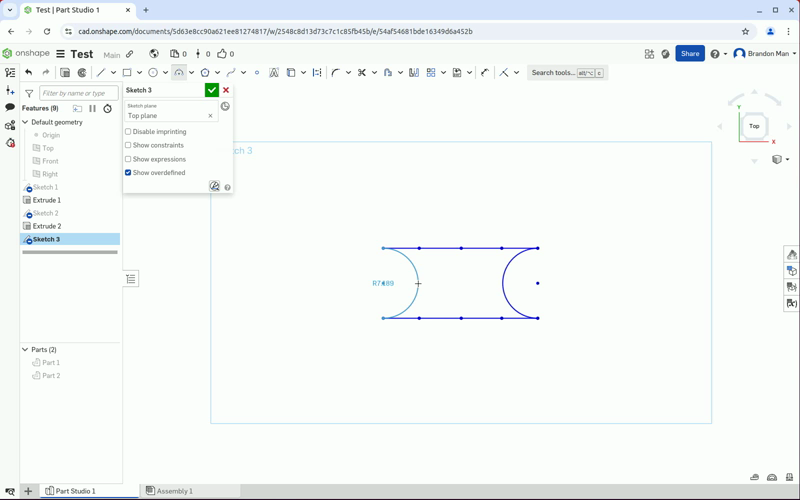
key_up(shift)
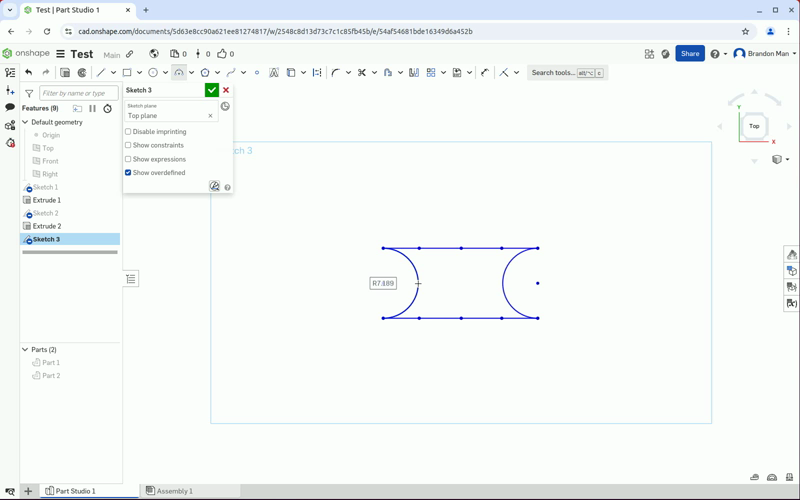
key(esc)
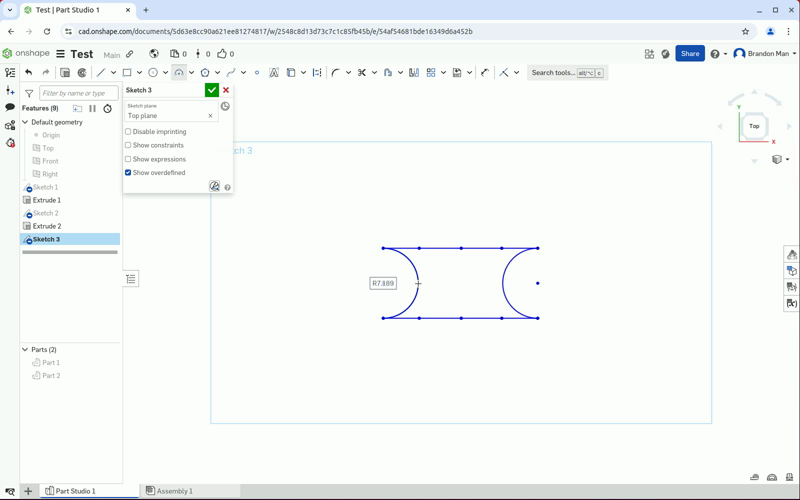
mouse_move(402, 283)
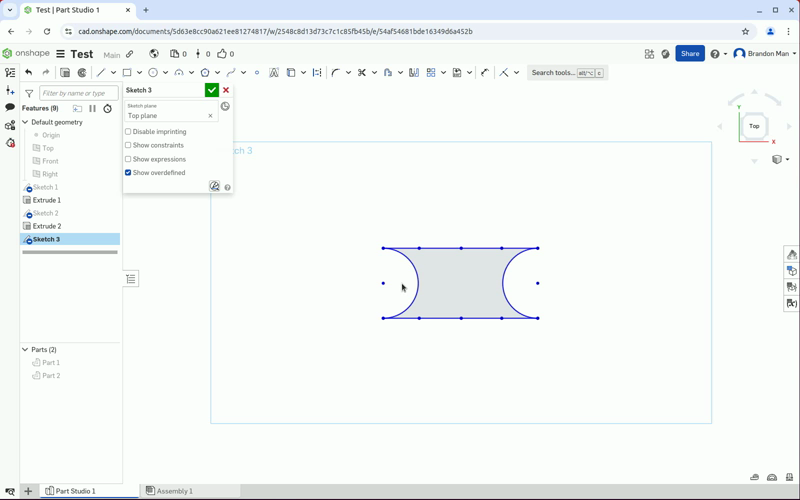
scroll(6)
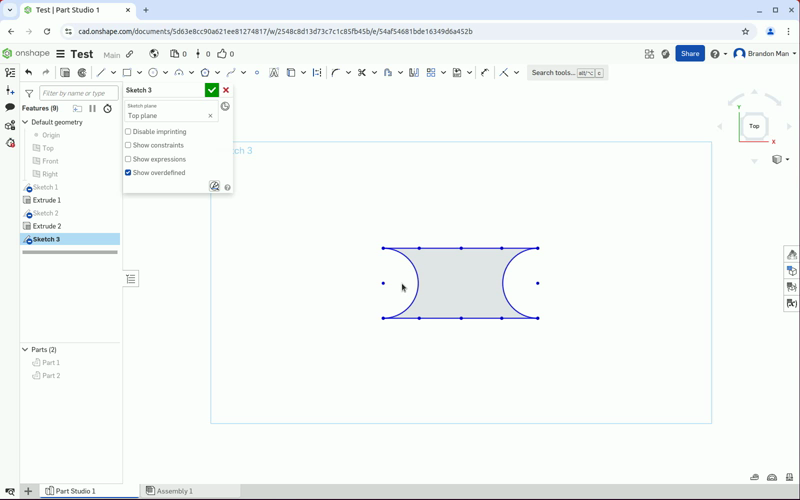
scroll(6)
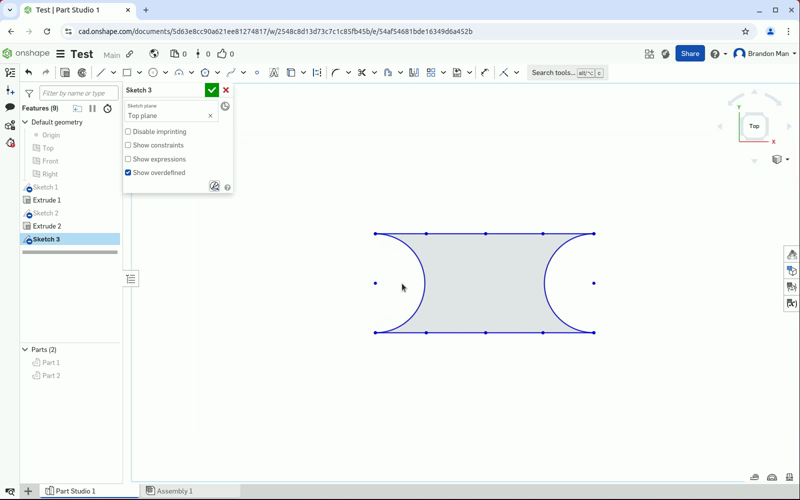
scroll(6)
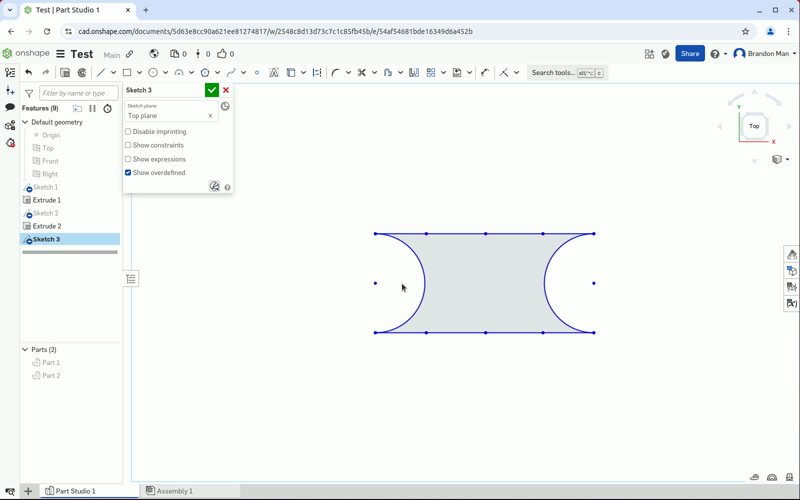
scroll(6)
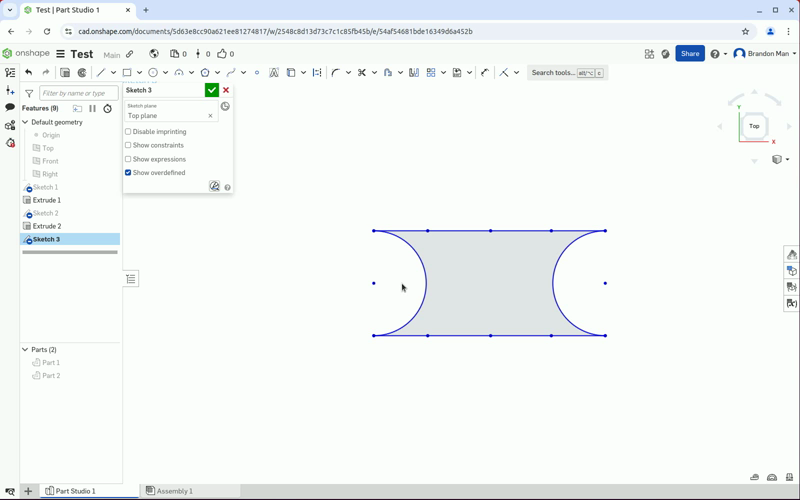
scroll(6)
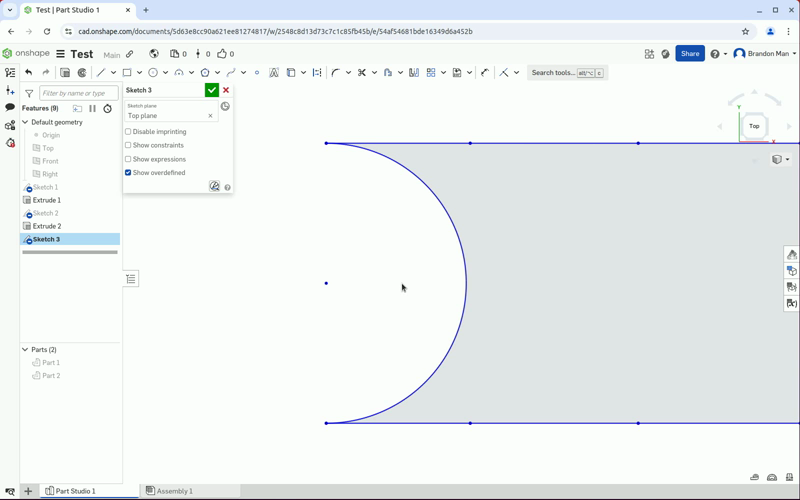
scroll(6)
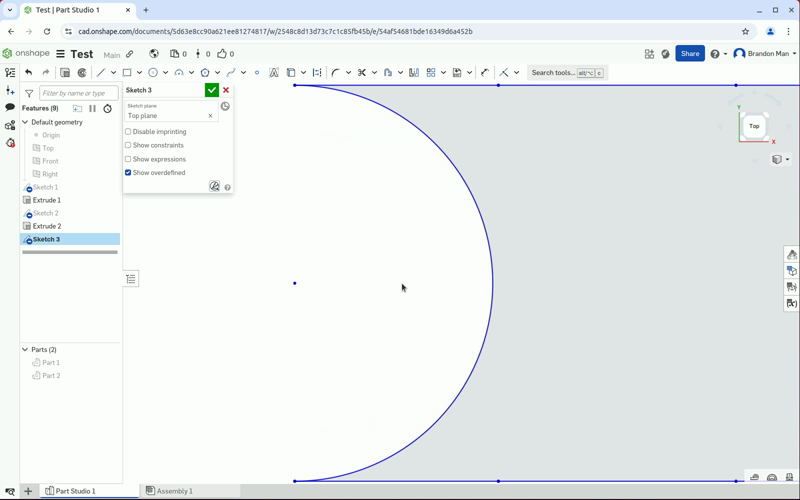
scroll(6)
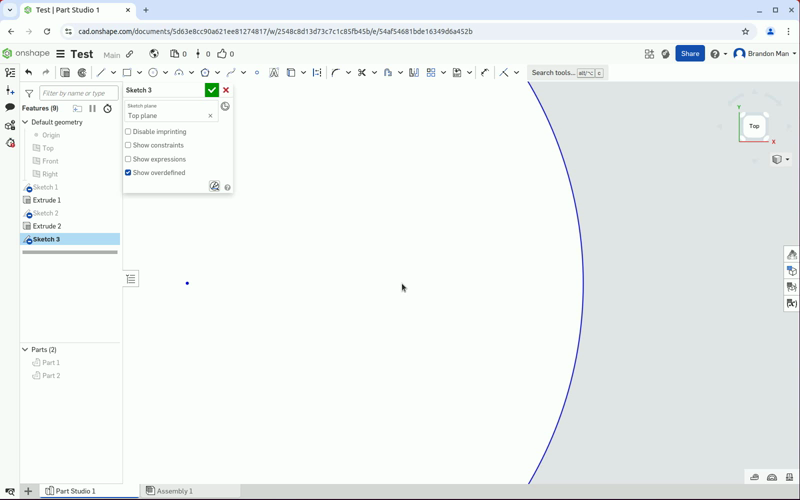
click(402, 283)
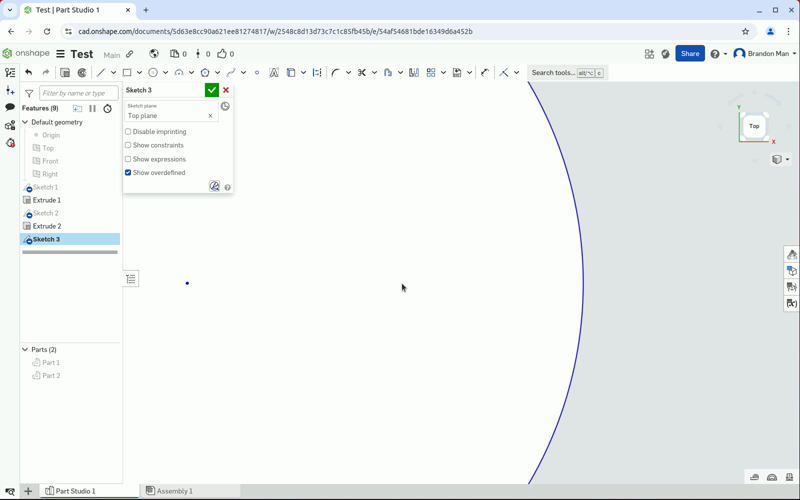
scroll(-6)
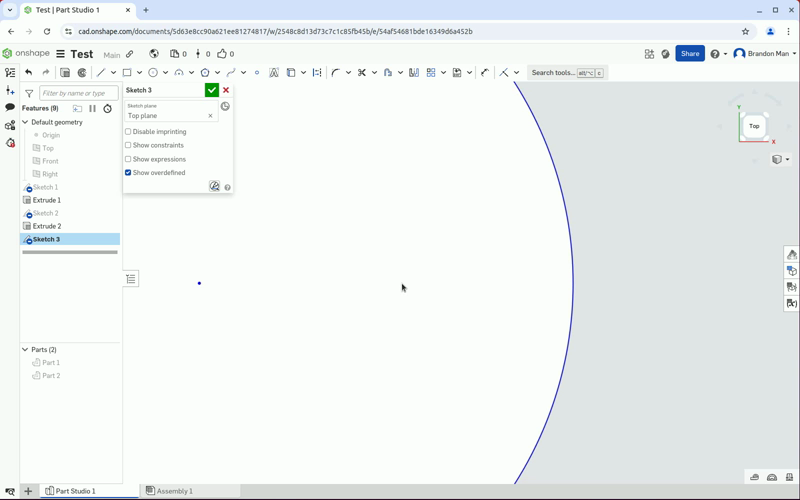
scroll(-6)
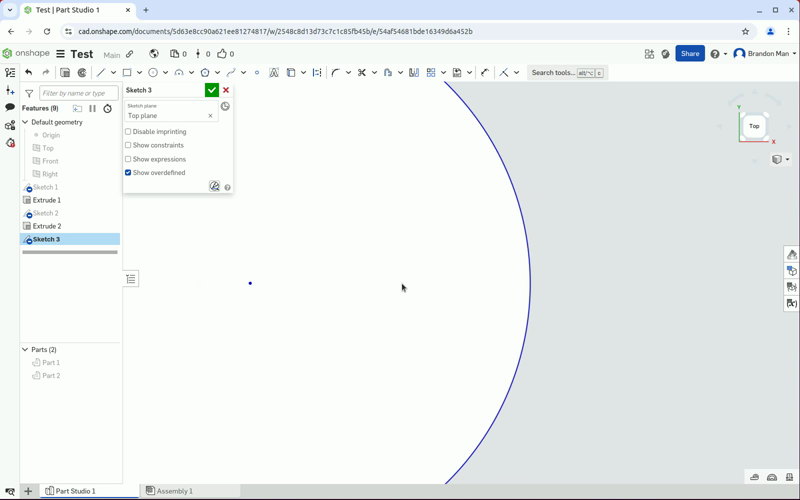
scroll(-6)
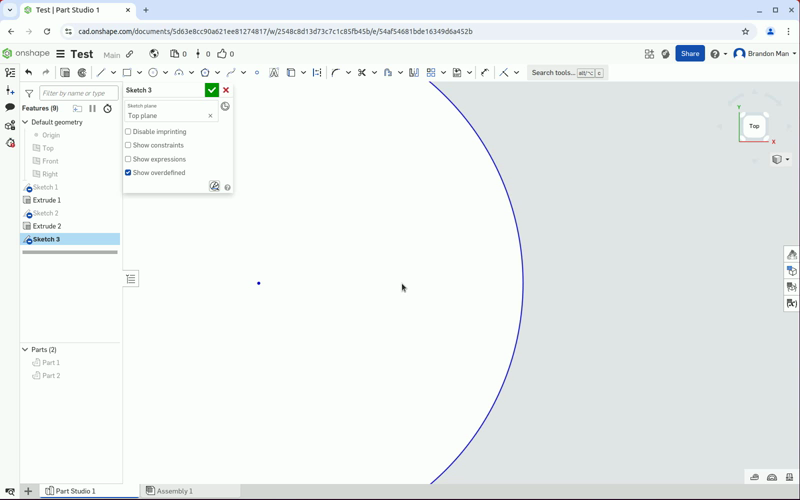
scroll(-6)
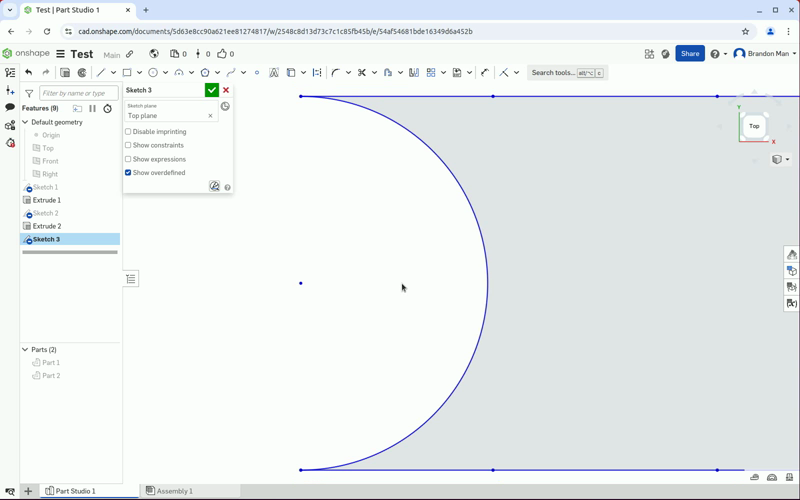
scroll(-6)
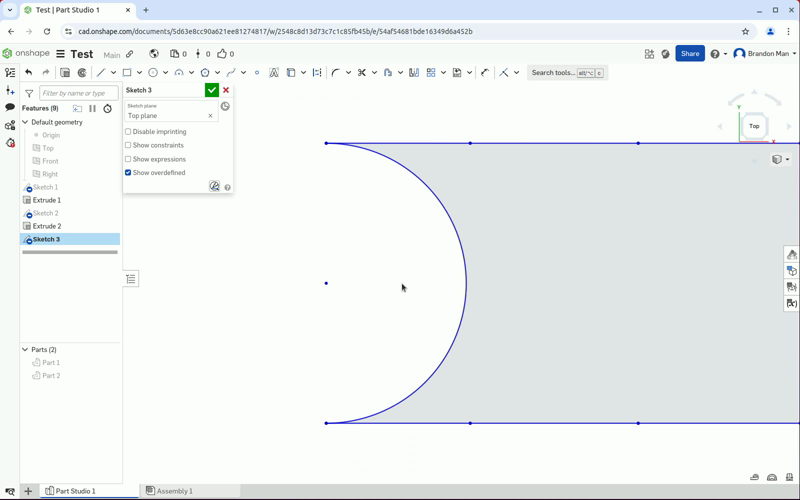
scroll(-6)
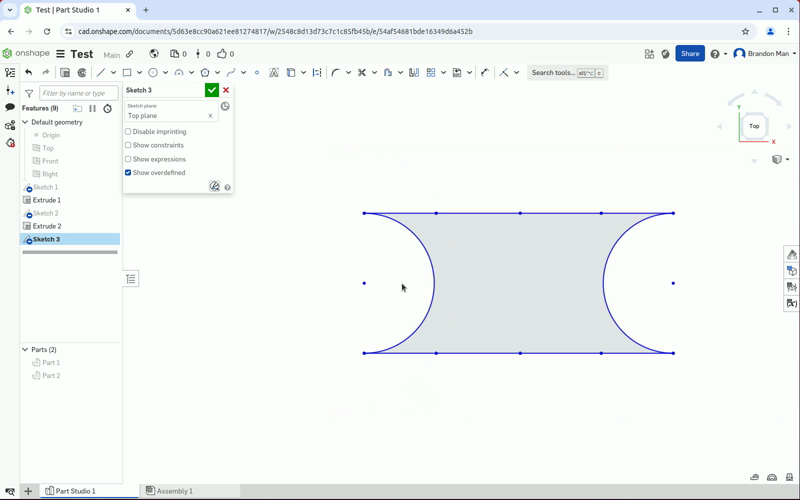
scroll(-6)
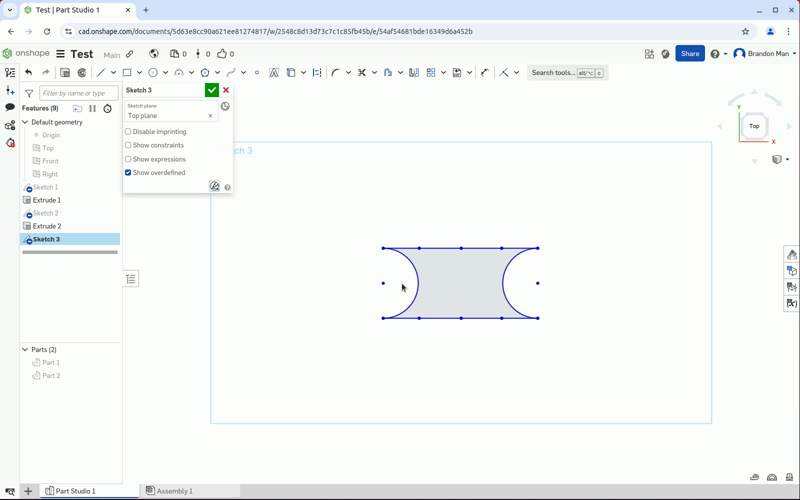
mouse_move(73, 352)
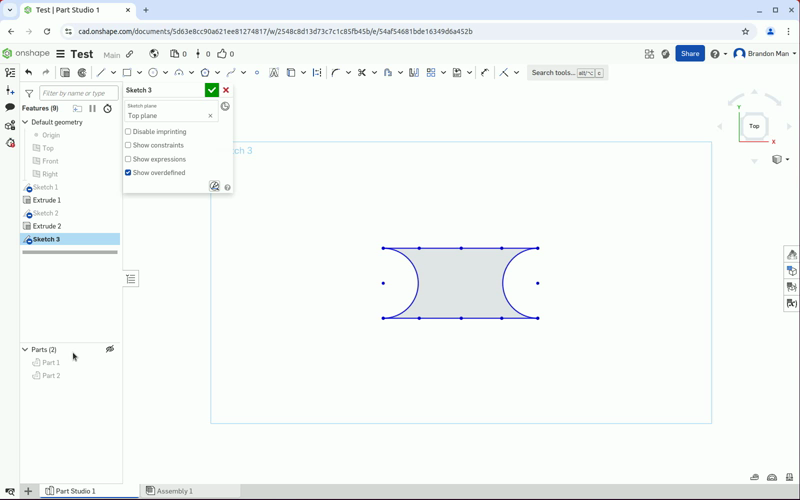
key(shift+y)
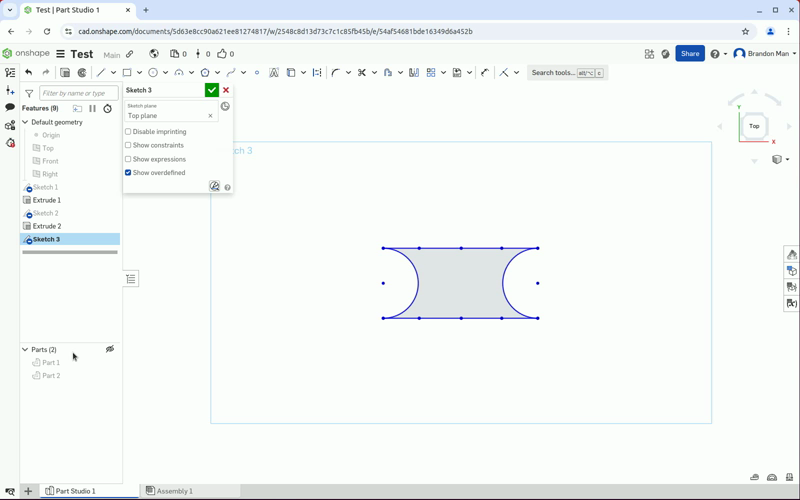
key(shift+e)
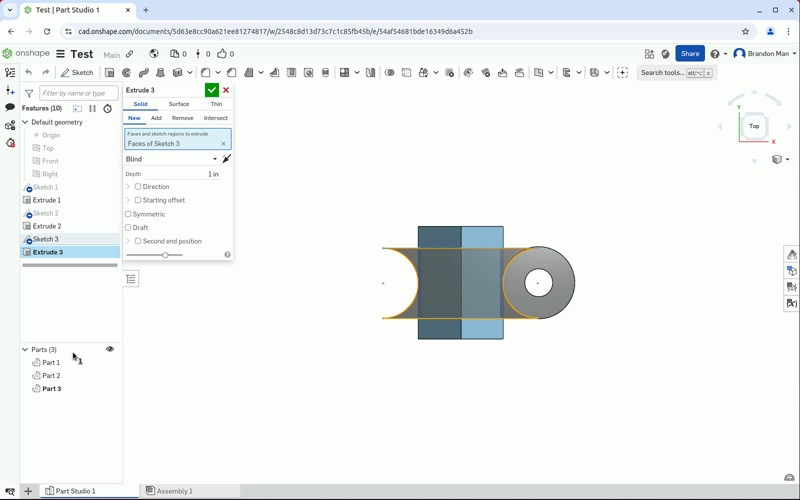
mouse_move(143, 106)
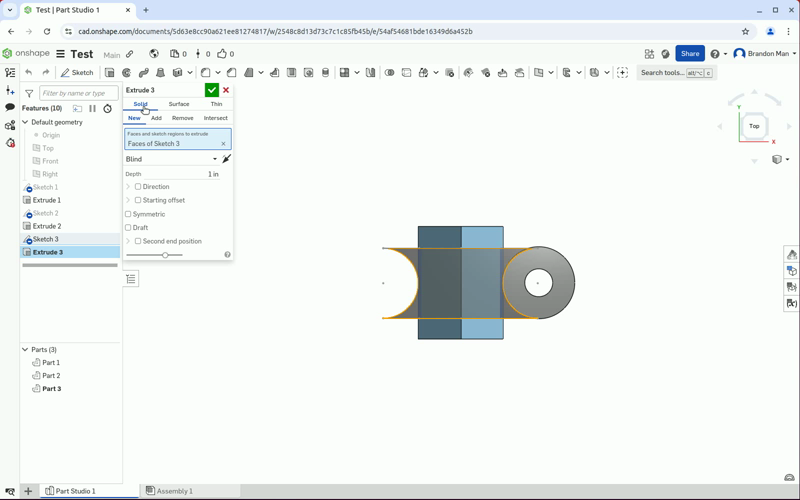
click(143, 106)
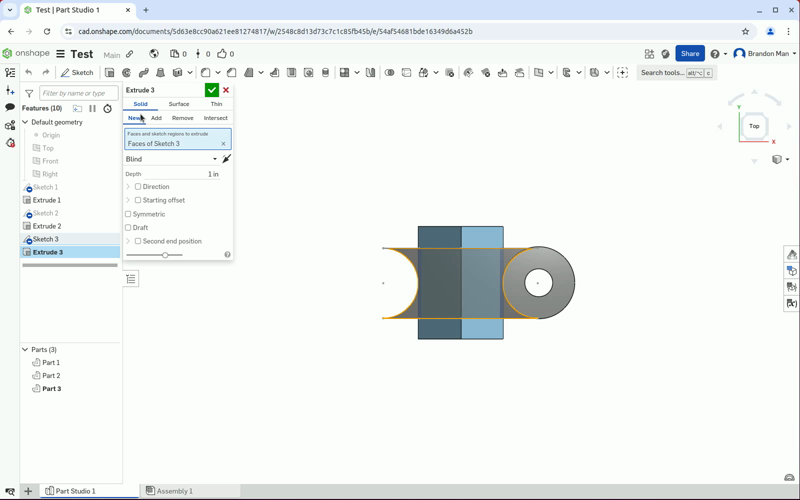
mouse_move(137, 120)
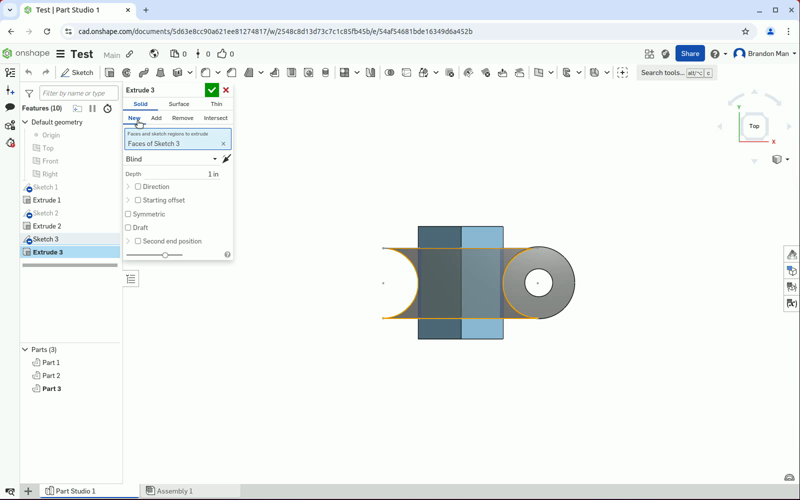
click(137, 120)
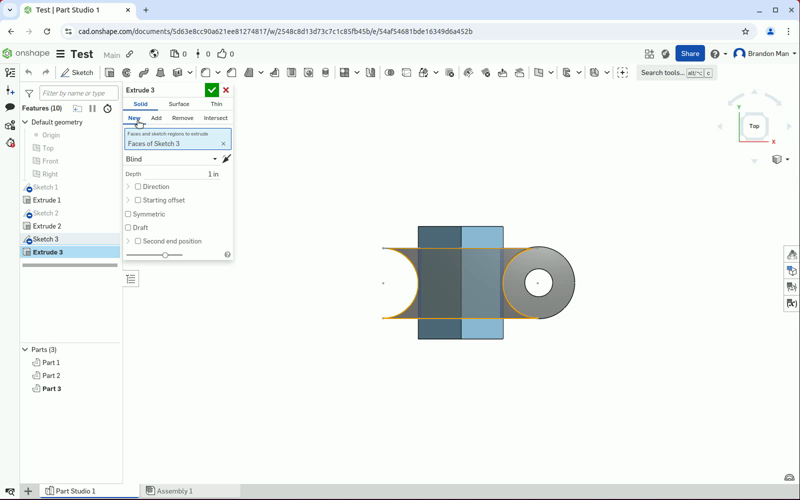
key(tab, 4)
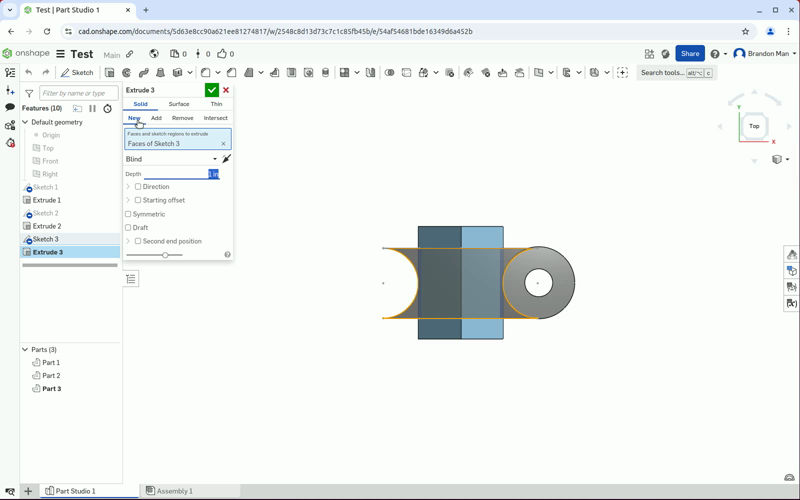
text(4.333)
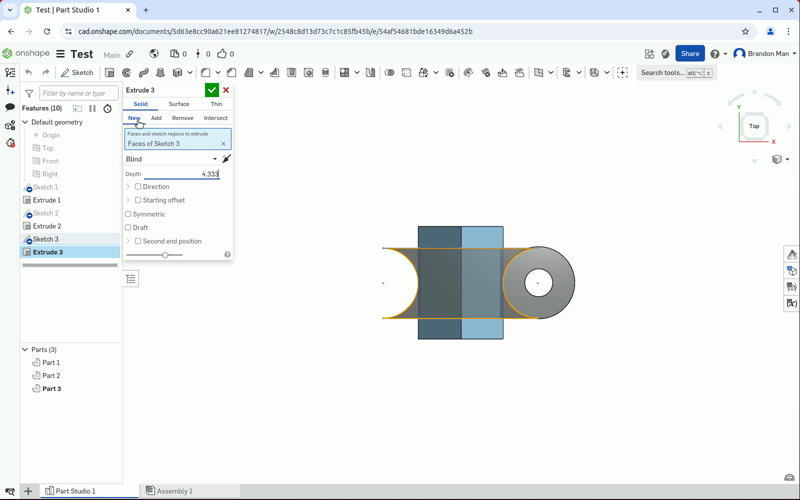
key(enter)
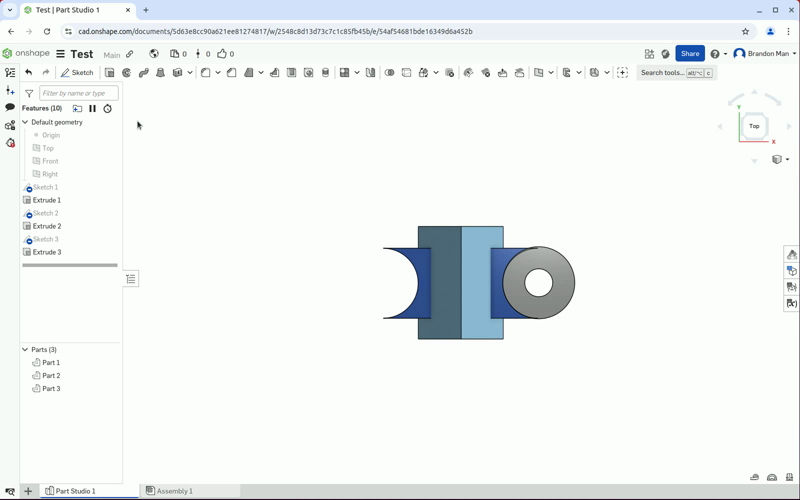
key(shift+h)
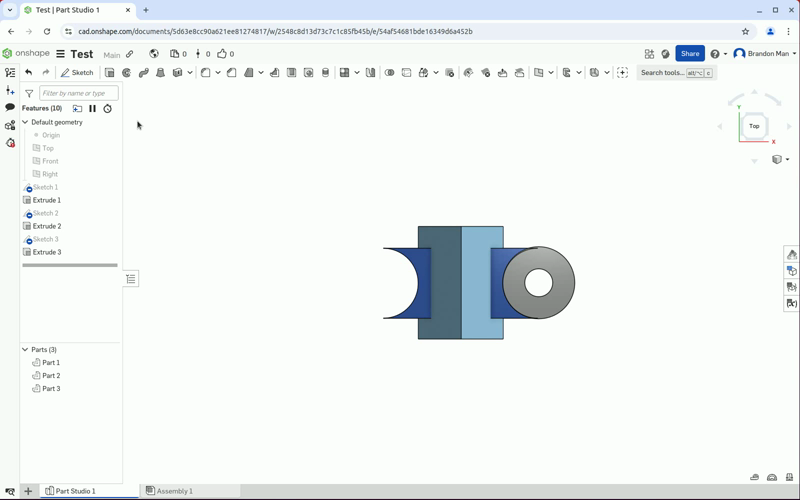
key(shift+h)
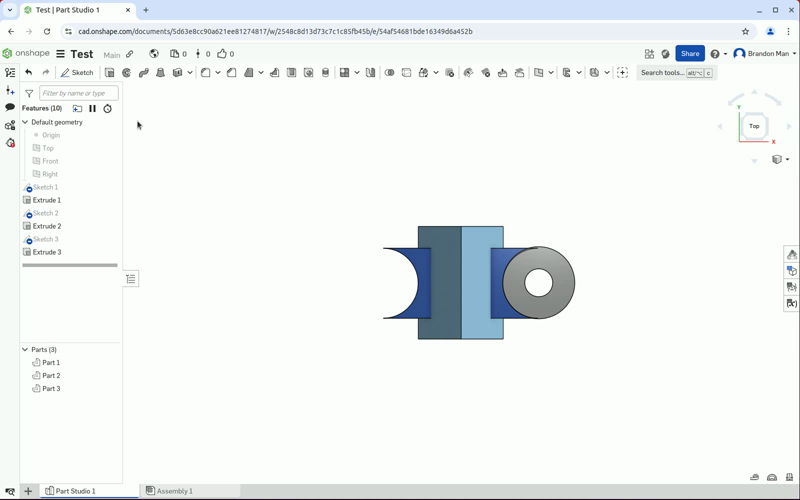
mouse_move(73, 189)
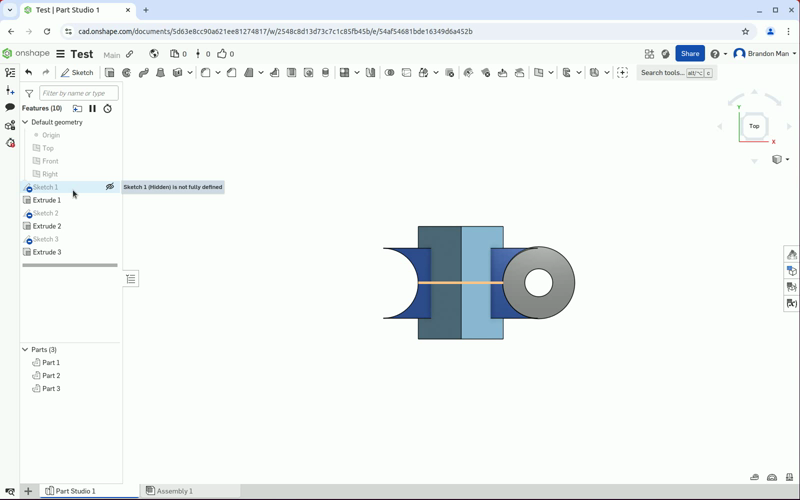
click(73, 189)
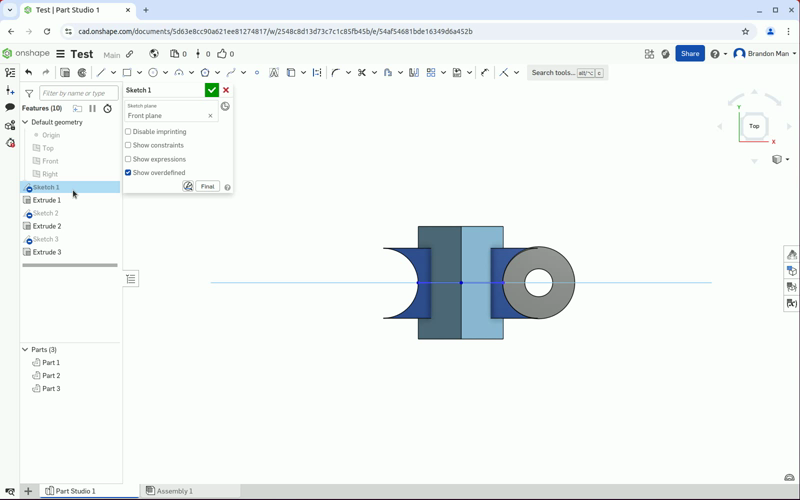
mouse_move(229, 92)
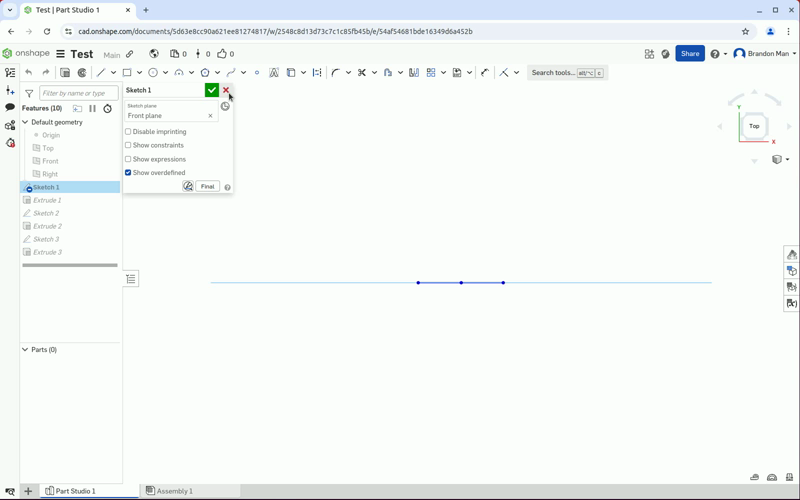
click(229, 92)
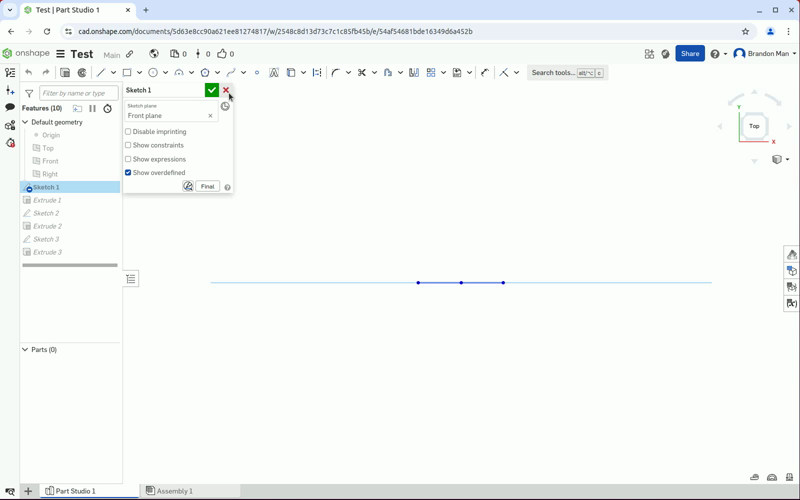
key(shift+s)
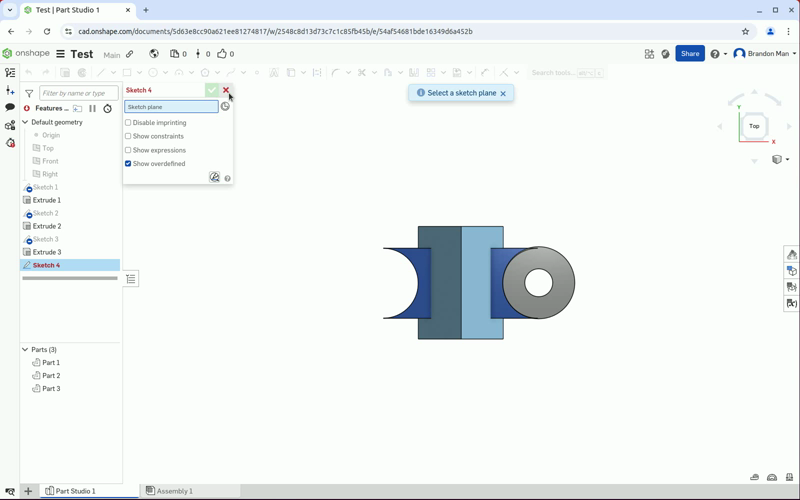
mouse_move(73, 150)
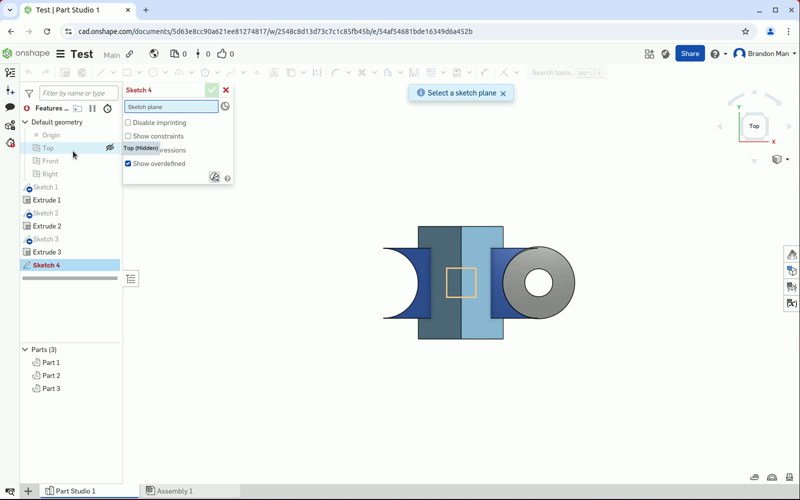
click(73, 150)
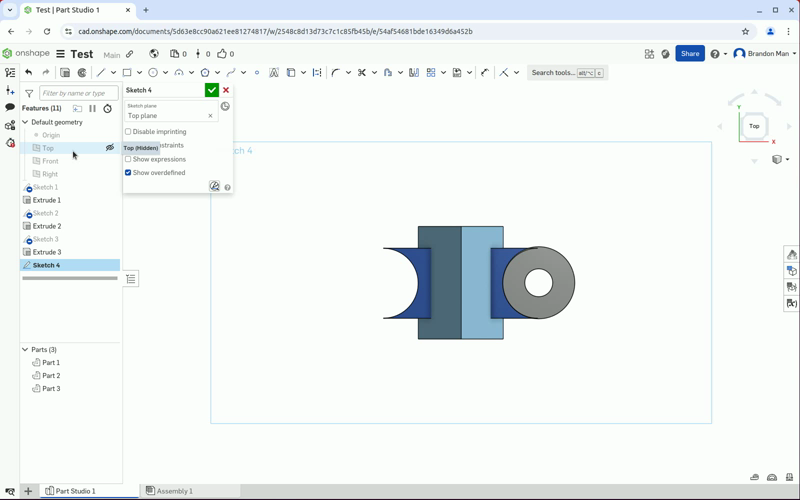
mouse_move(73, 352)
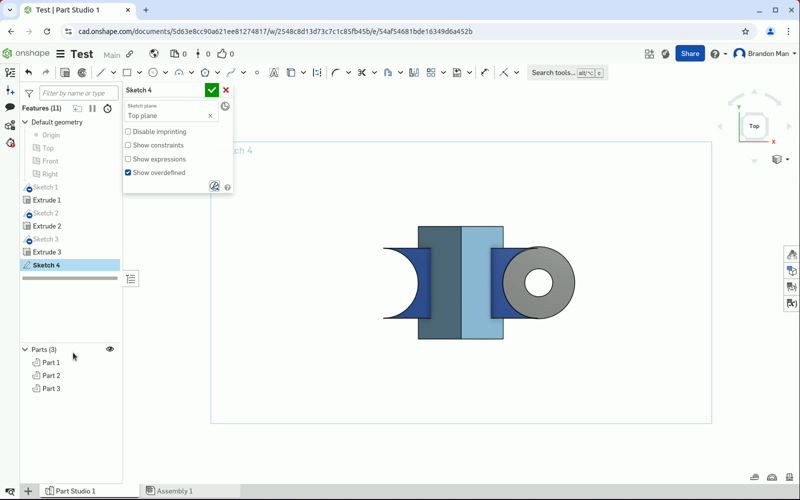
key(y)
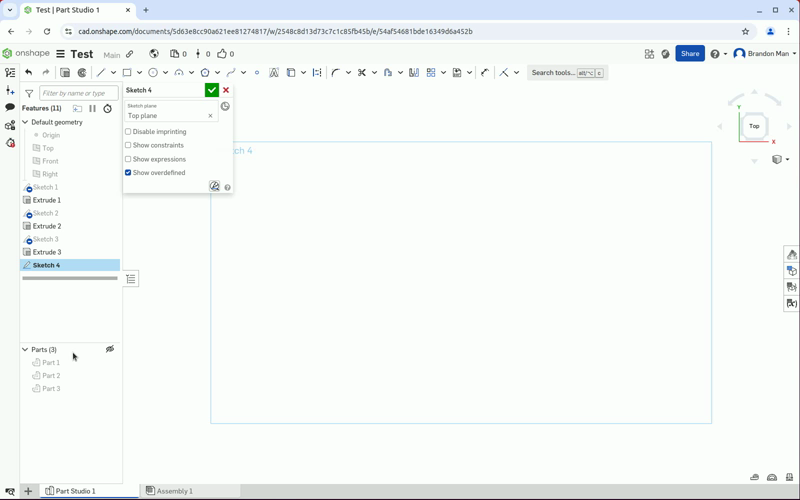
key(c)
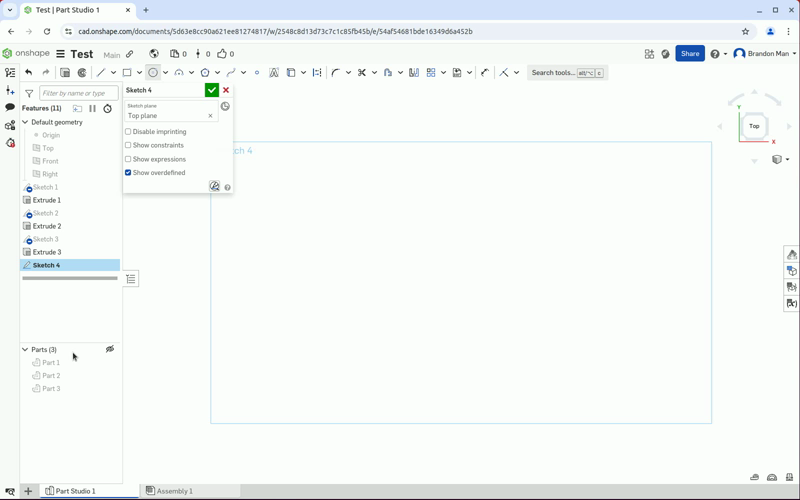
key_down(shift)
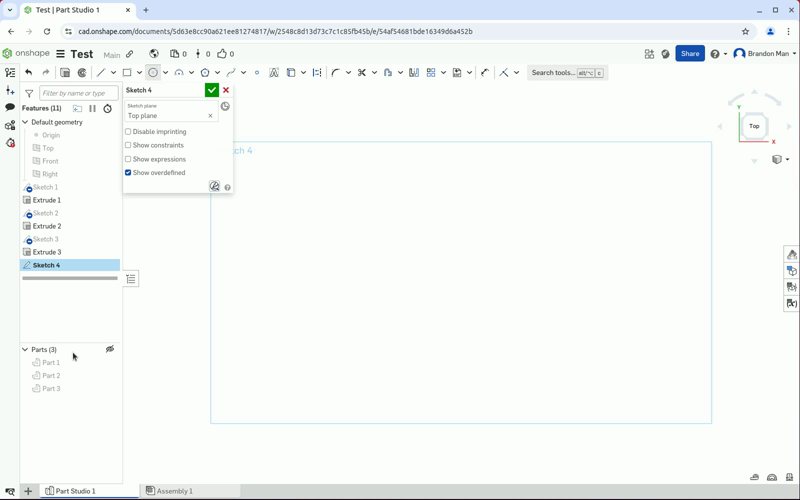
mouse_move(383, 282)
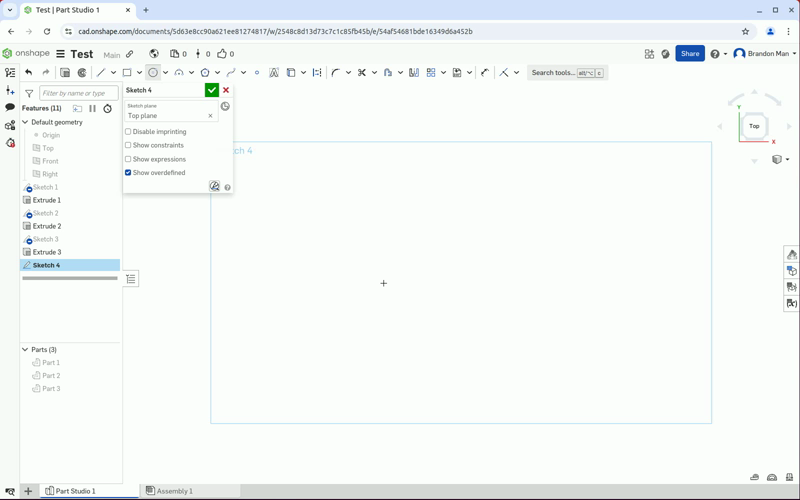
click(383, 282)
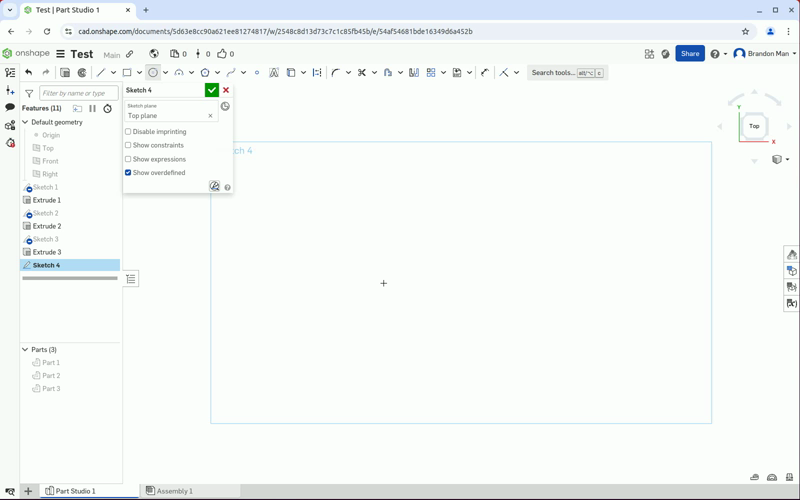
key_up(shift)
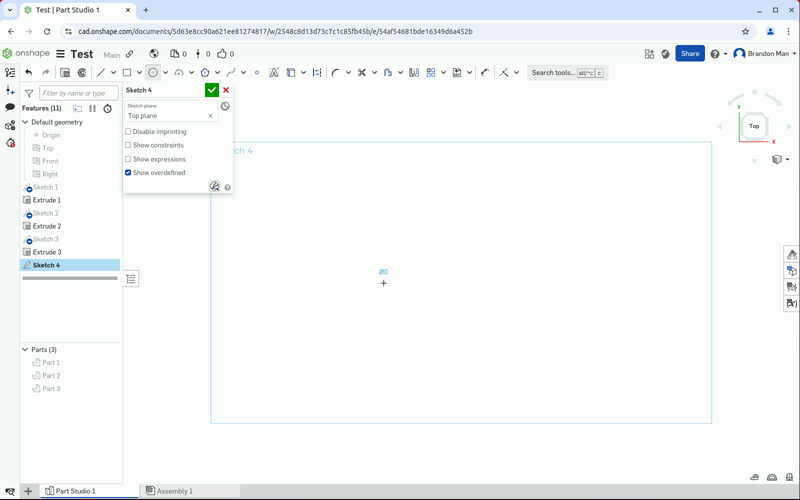
mouse_move(419, 282)
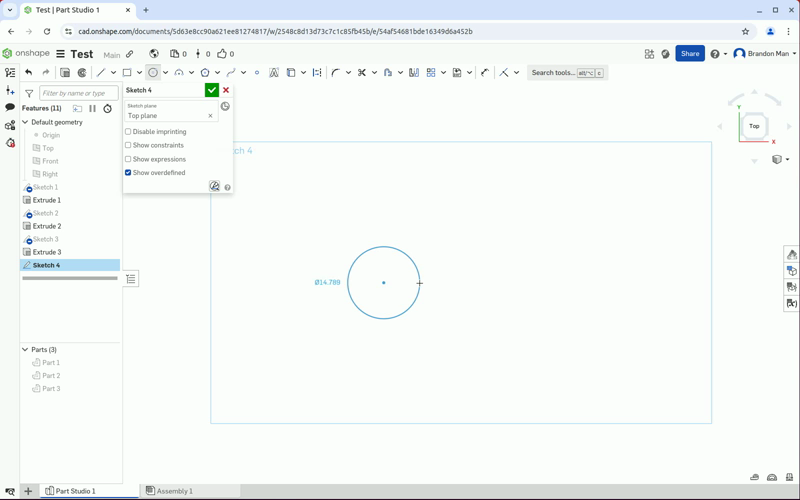
click(419, 282)
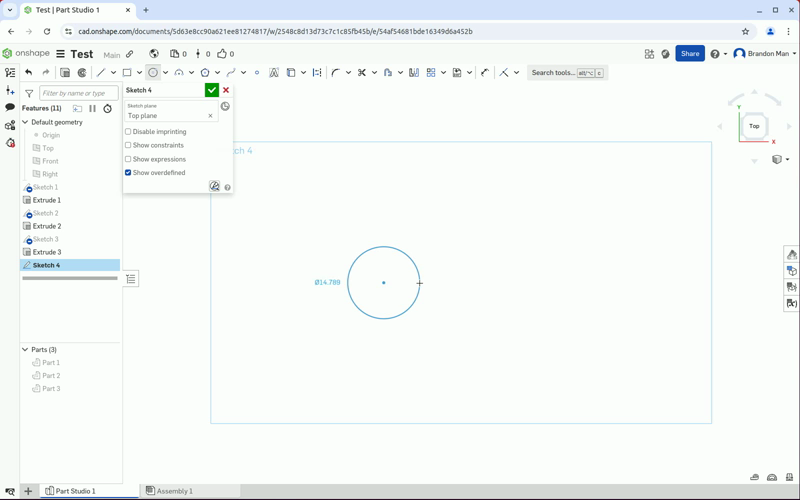
key(esc)
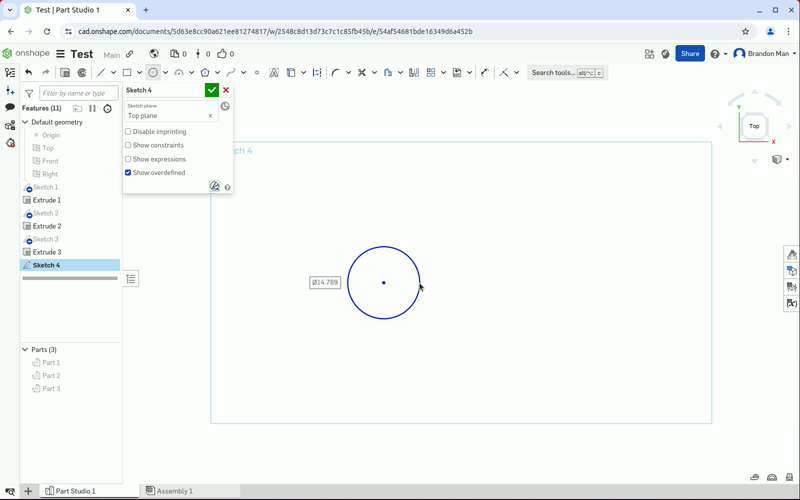
key(c)
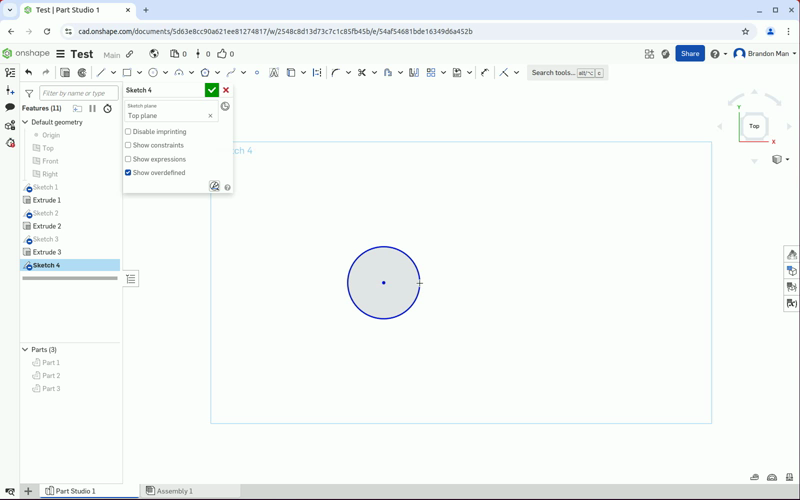
key_down(shift)
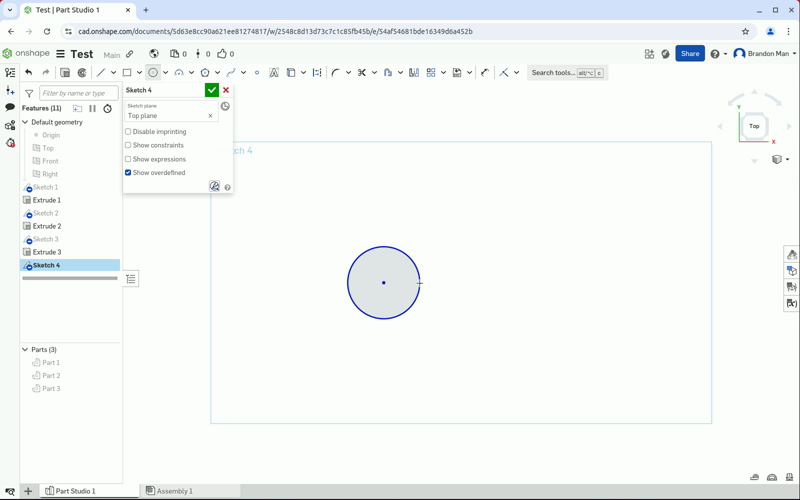
mouse_move(383, 282)
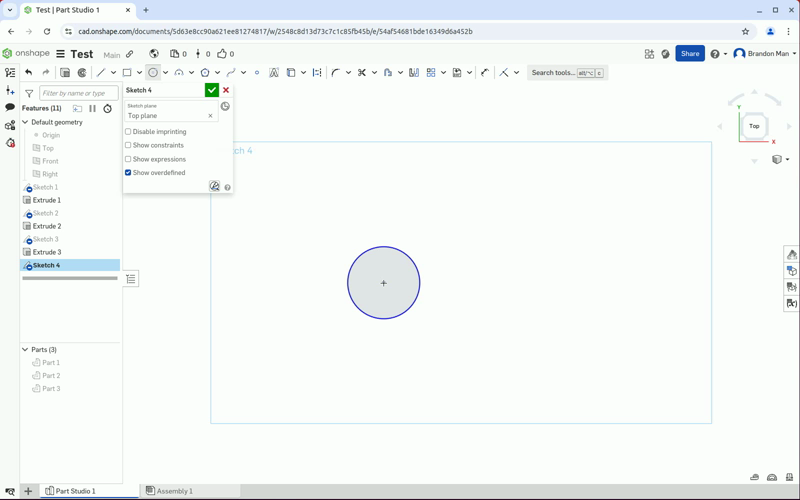
click(383, 282)
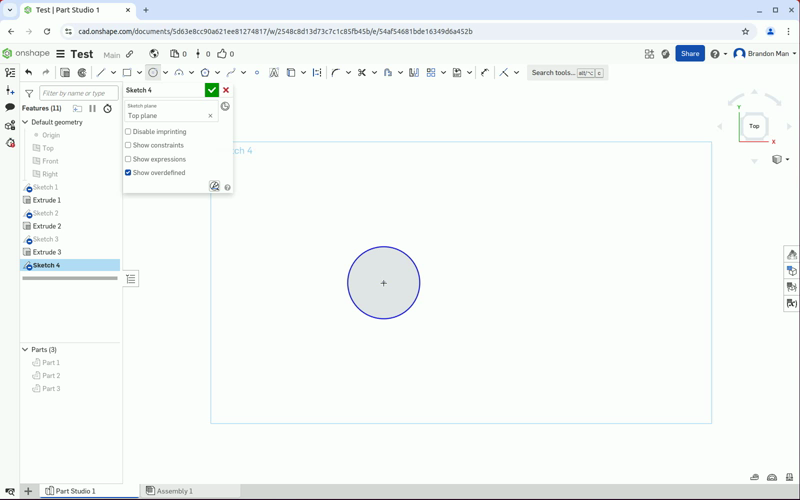
key_up(shift)
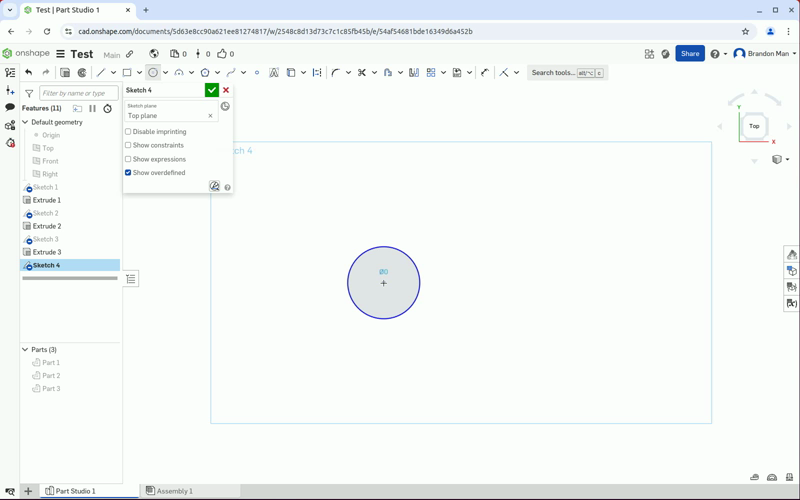
mouse_move(398, 282)
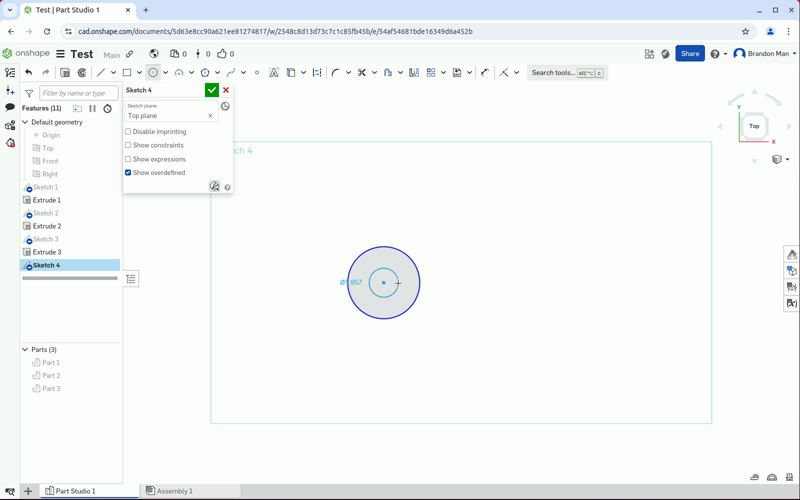
click(398, 282)
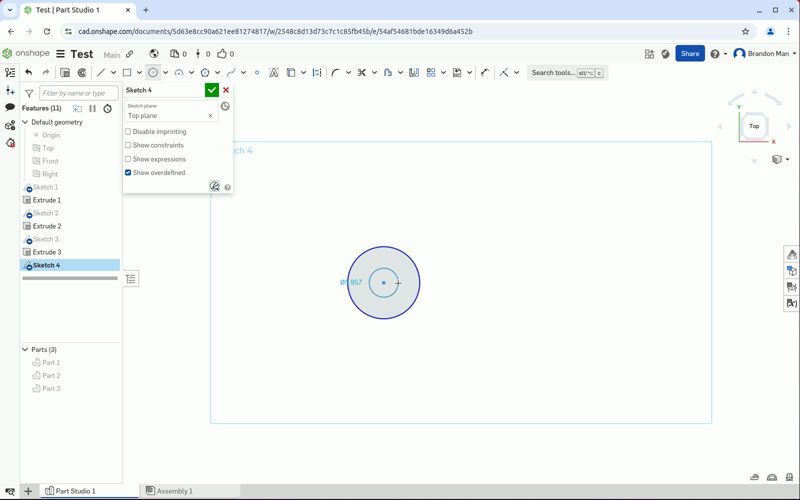
key(esc)
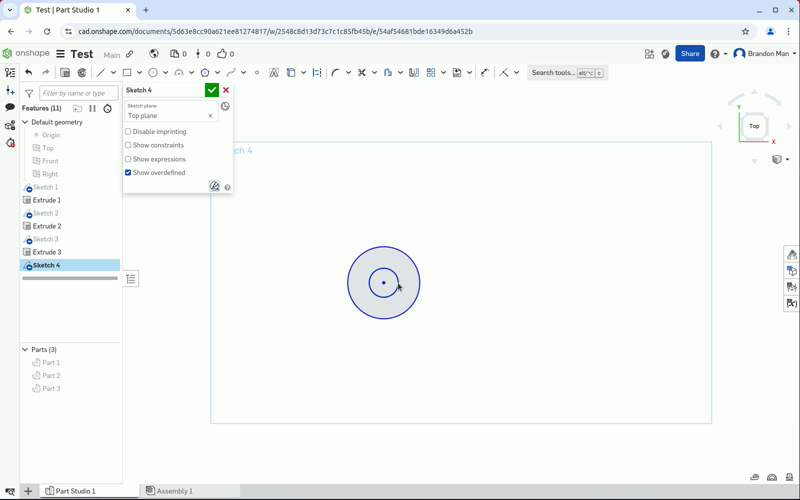
mouse_move(413, 272)
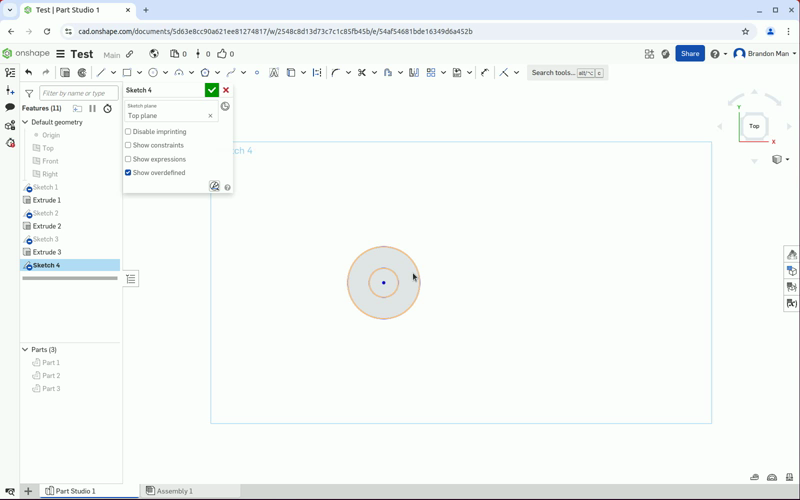
click(413, 272)
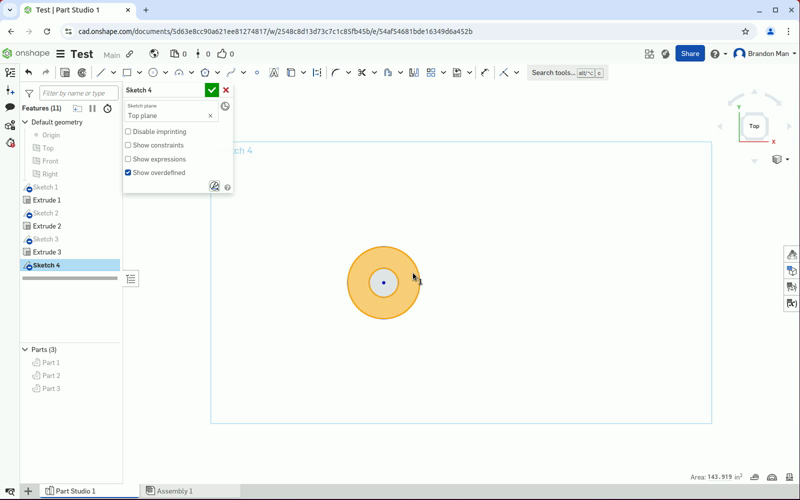
mouse_move(73, 352)
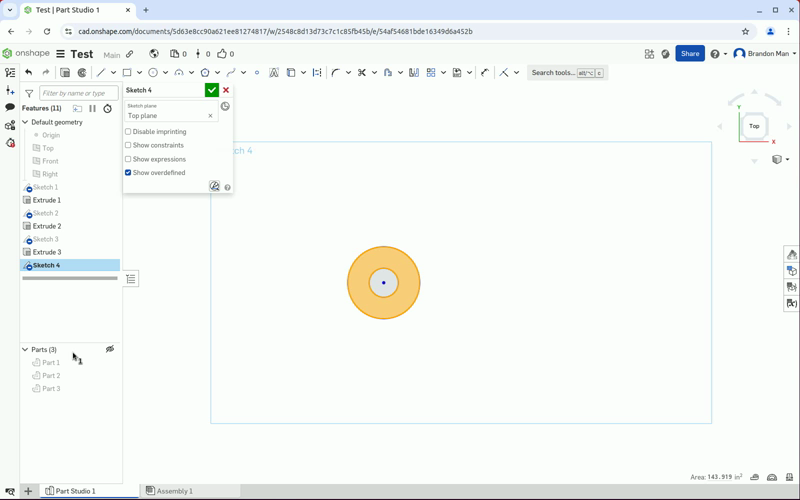
key(shift+y)
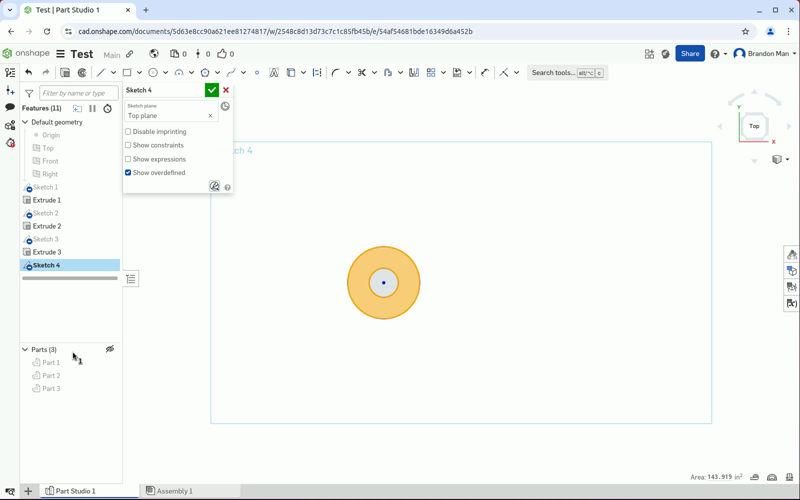
key(shift+e)
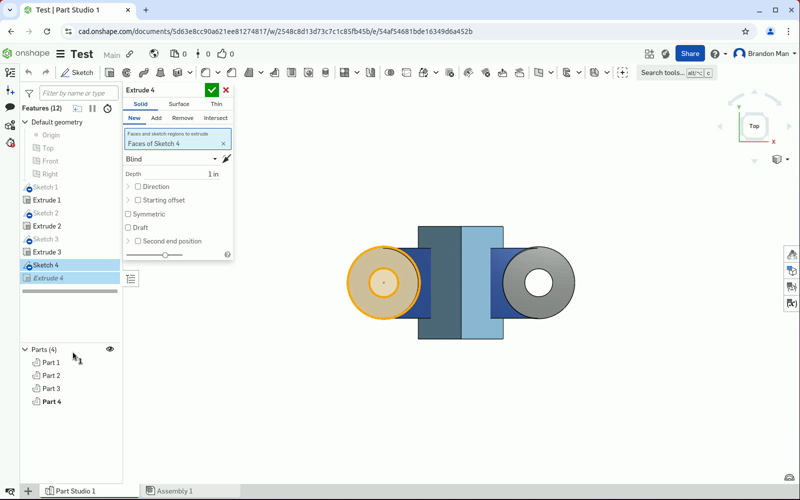
mouse_move(143, 106)
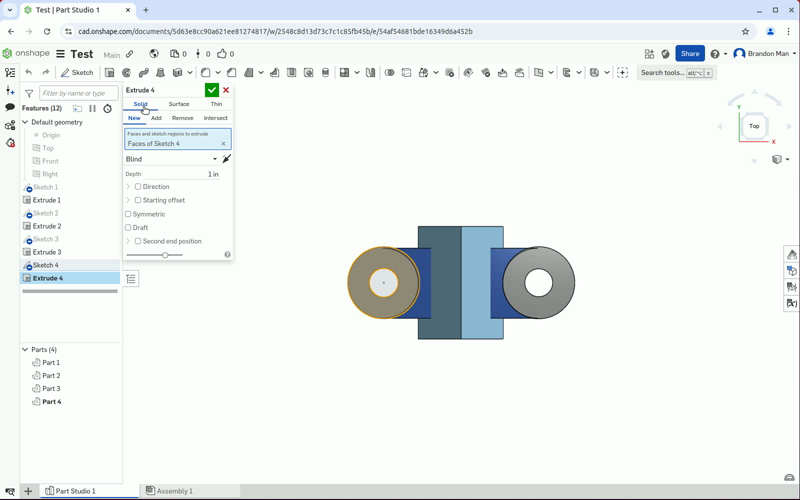
click(143, 106)
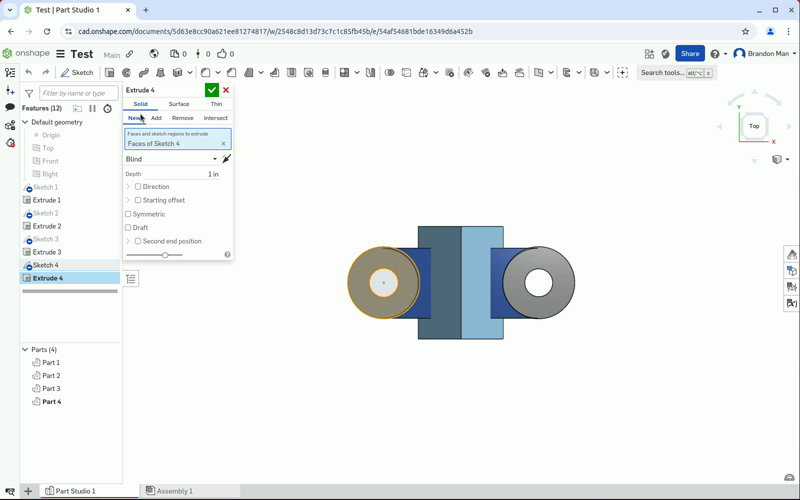
mouse_move(137, 120)
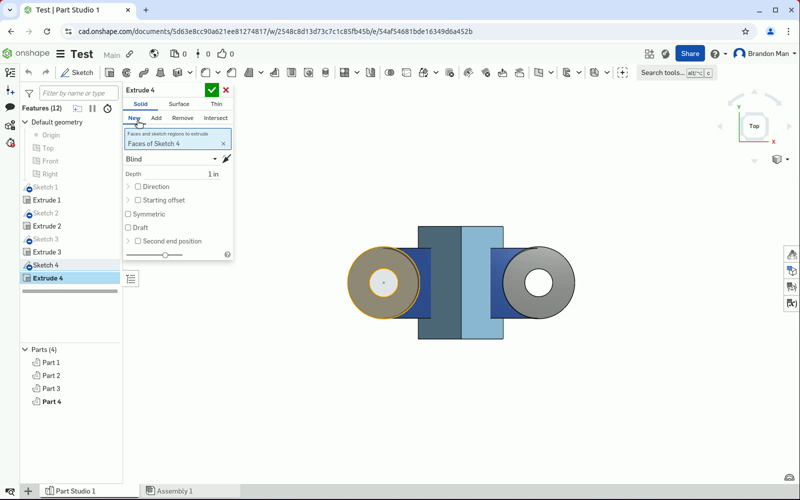
click(137, 120)
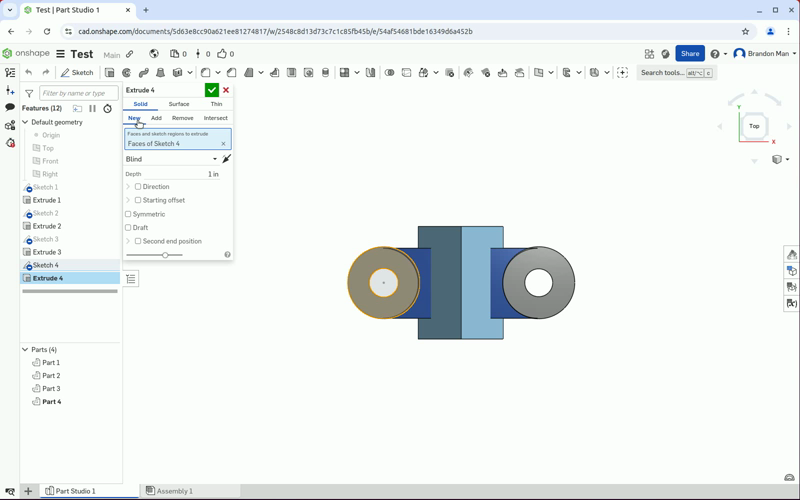
key(tab, 4)
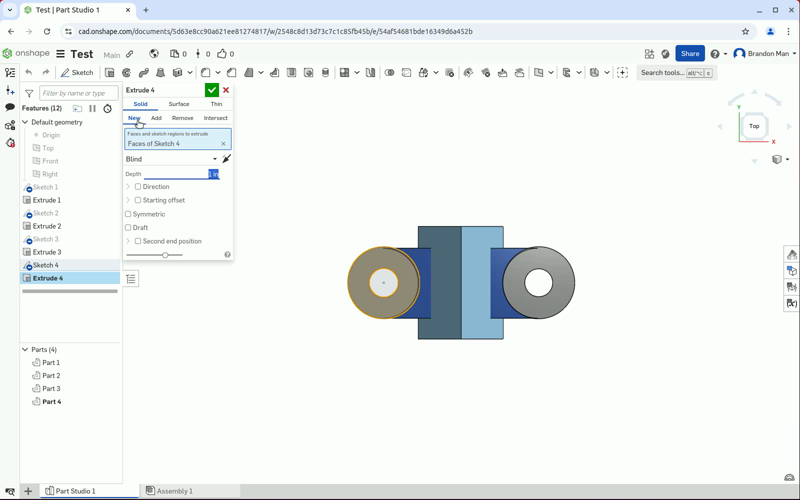
text(4.333)
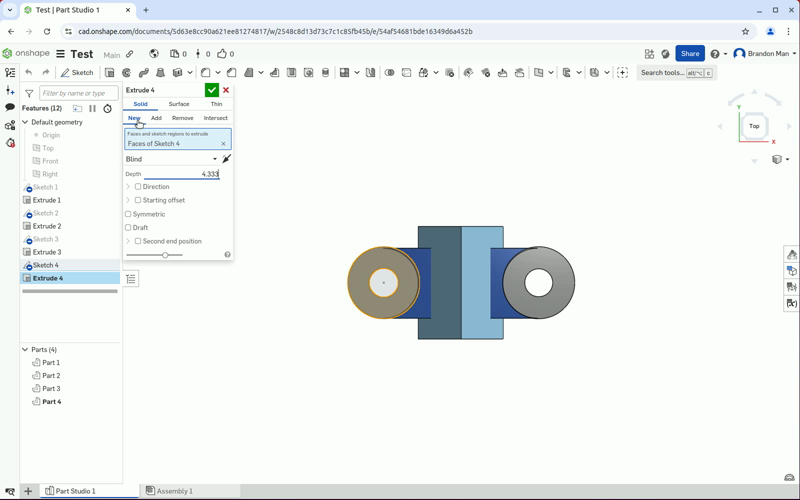
key(enter)
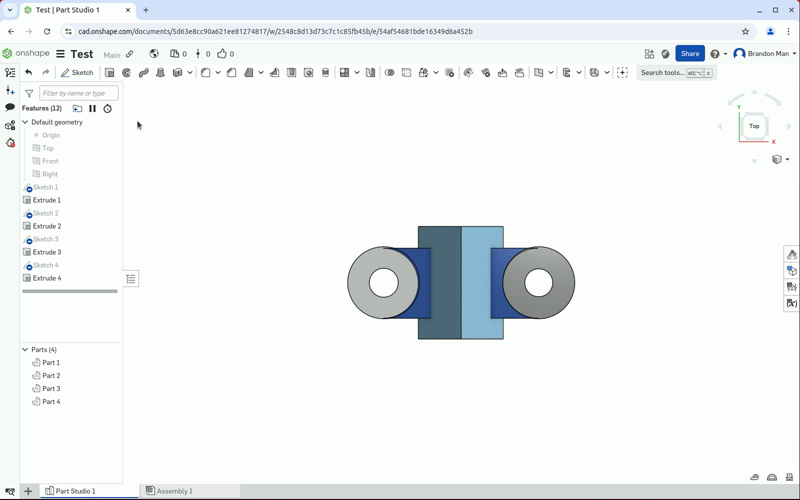
key(shift+h)
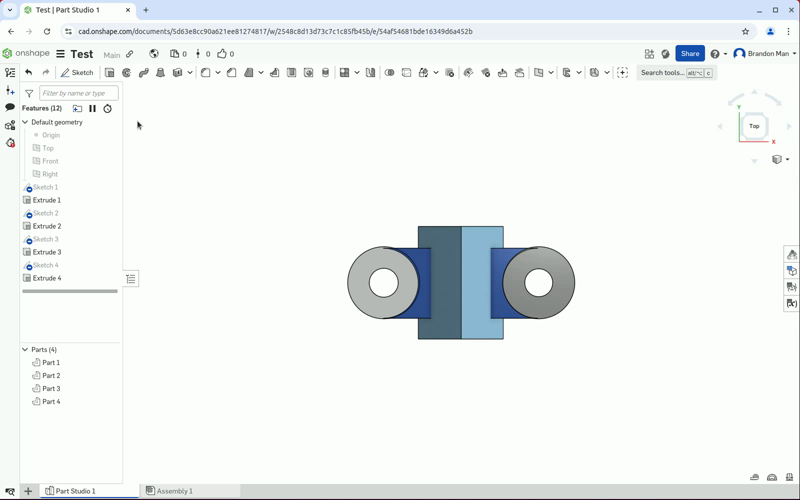
key(shift+h)
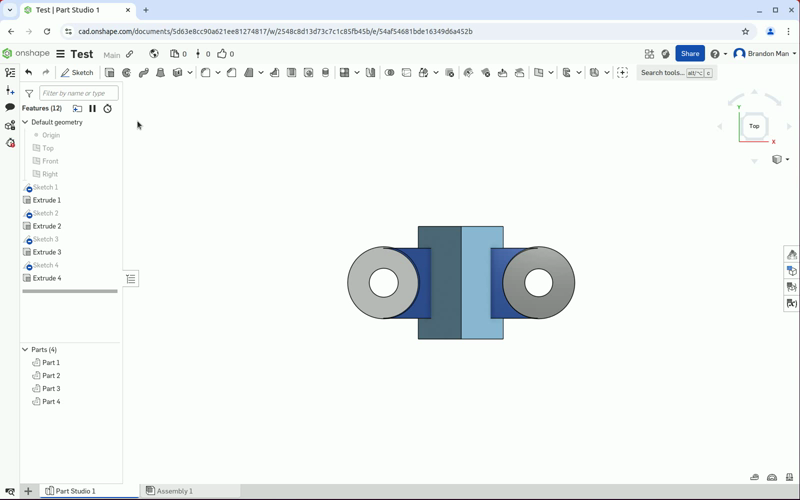
mouse_move(73, 189)
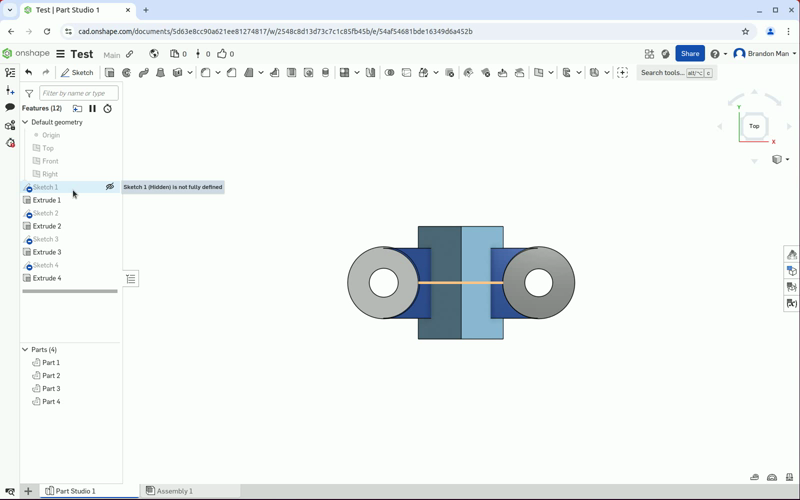
click(73, 189)
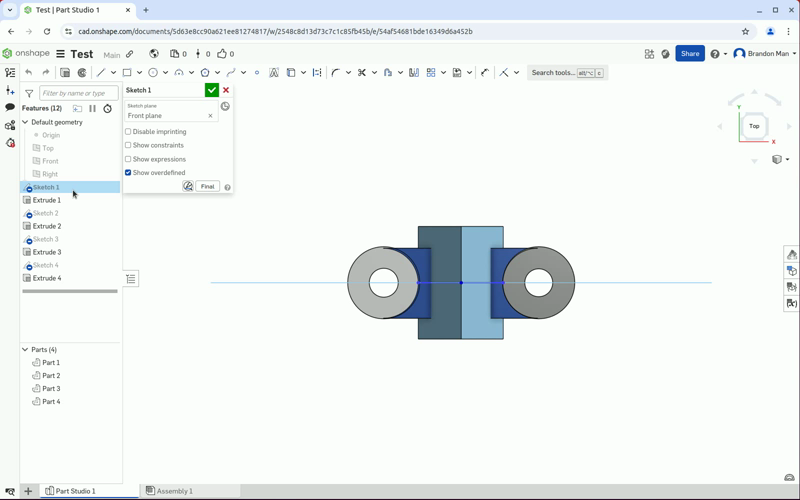
mouse_move(229, 92)
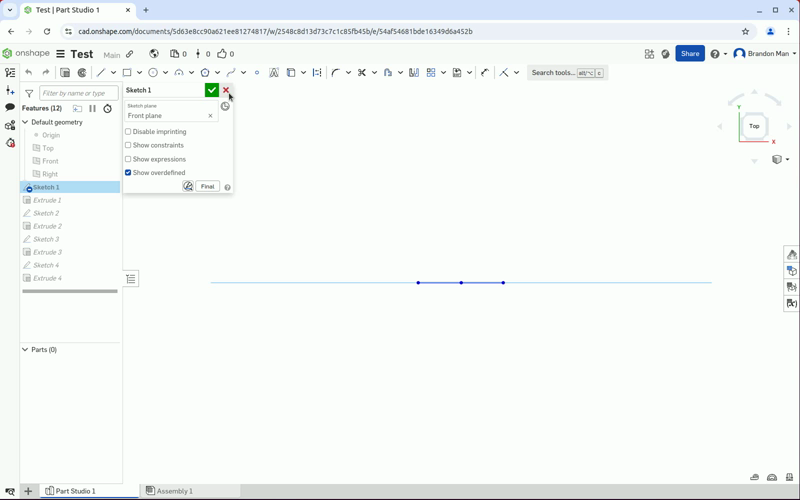
click(229, 92)
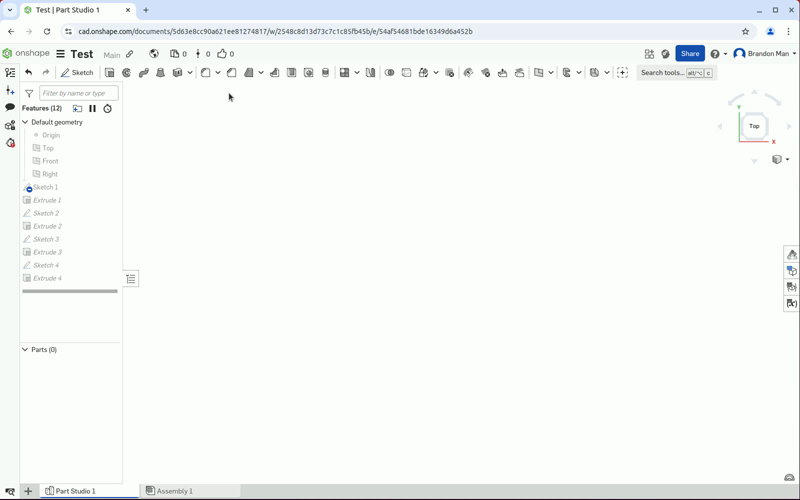
mouse_move(73, 352)
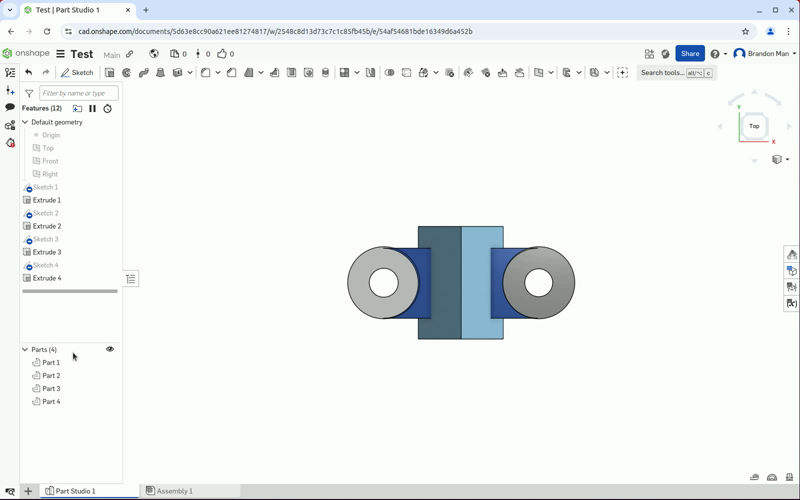
key(y)
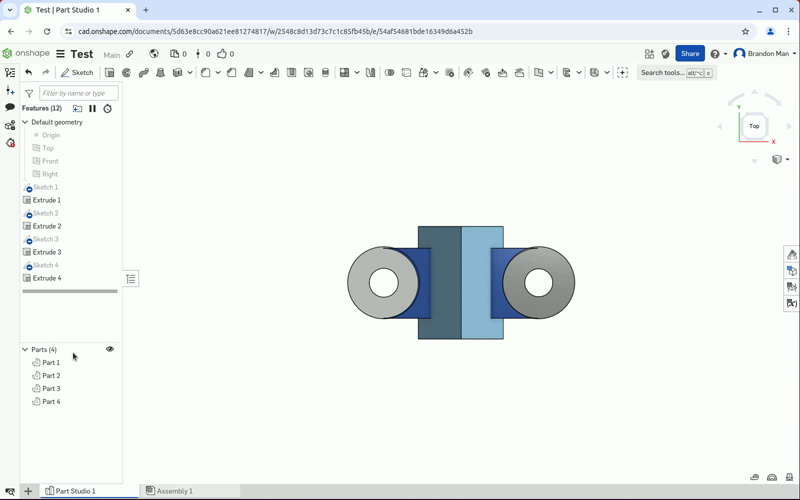
key(shift+p)
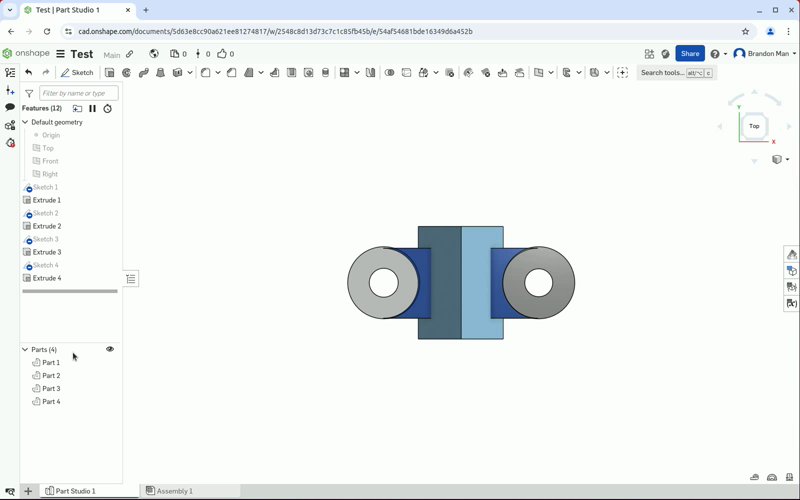
key(space)
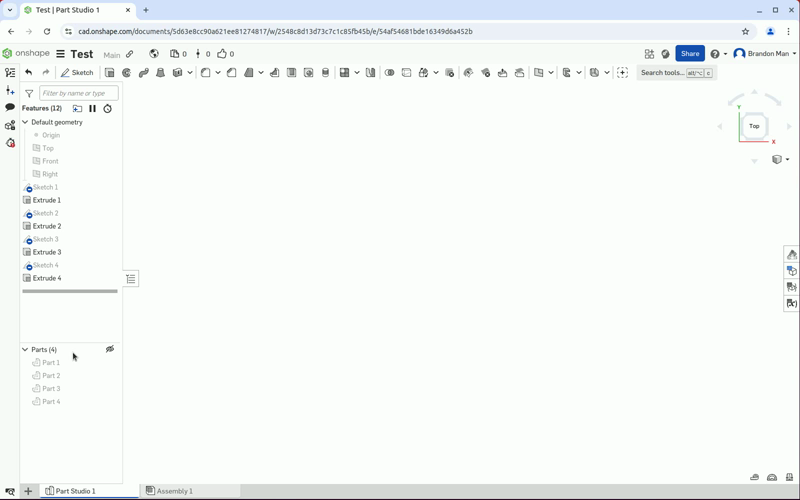
key_down(shift)
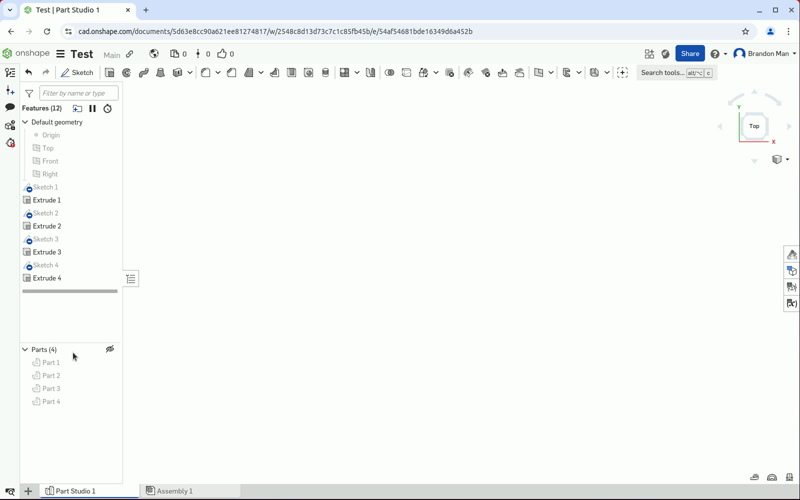
key(up)
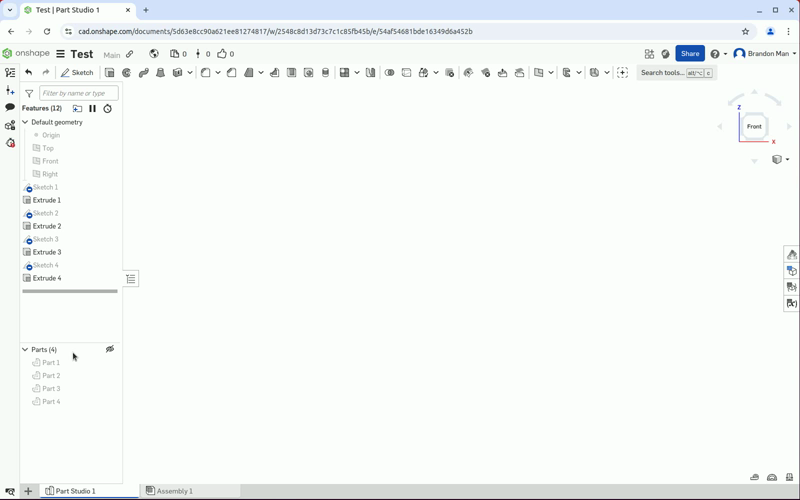
key_up(shift)
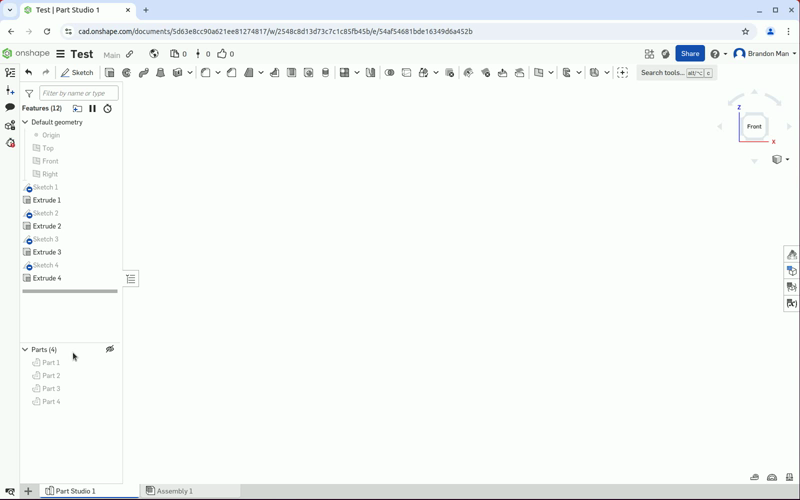
key(space)
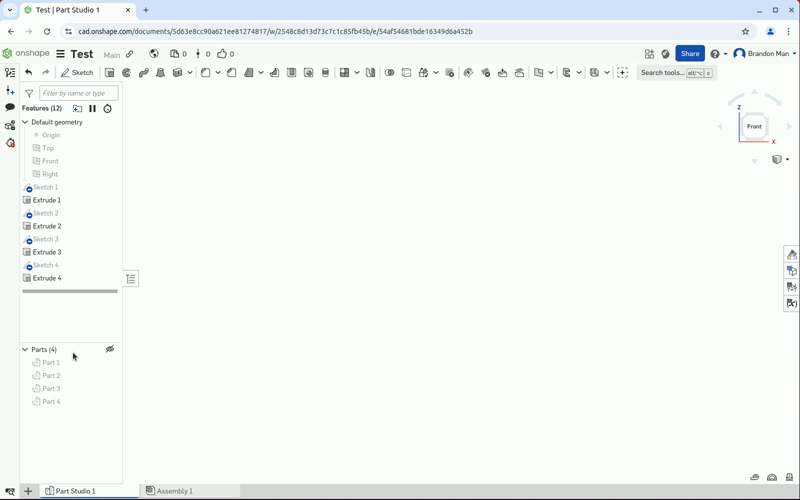
key_down(shift)
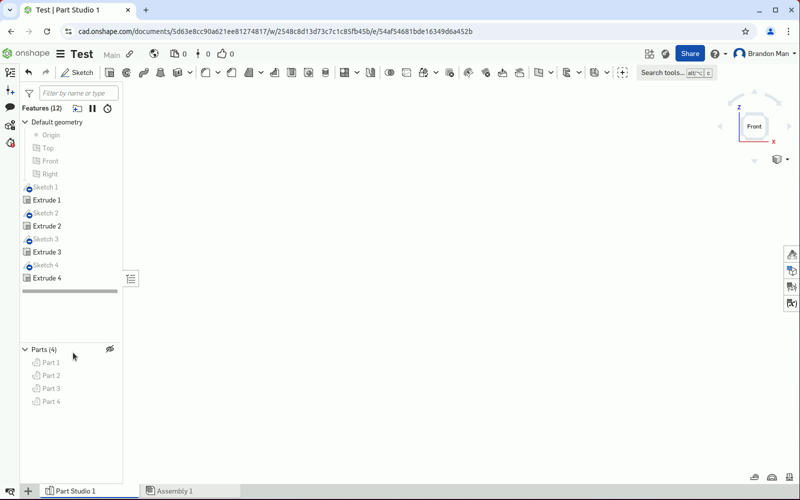
key(left)
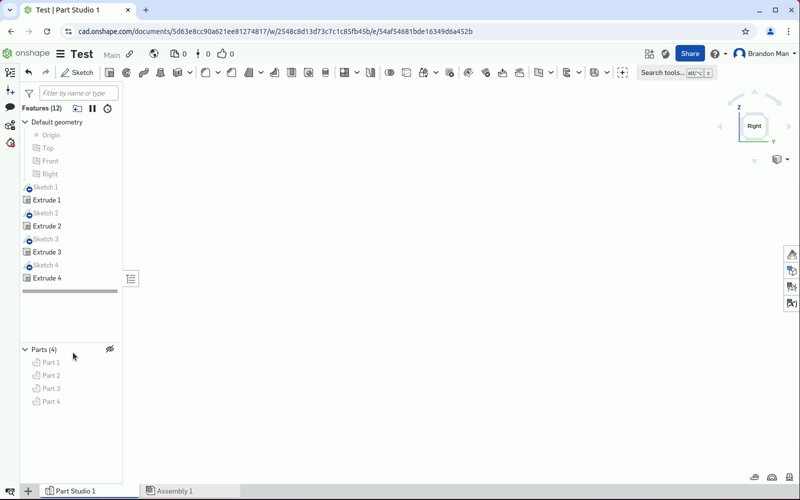
key_up(shift)
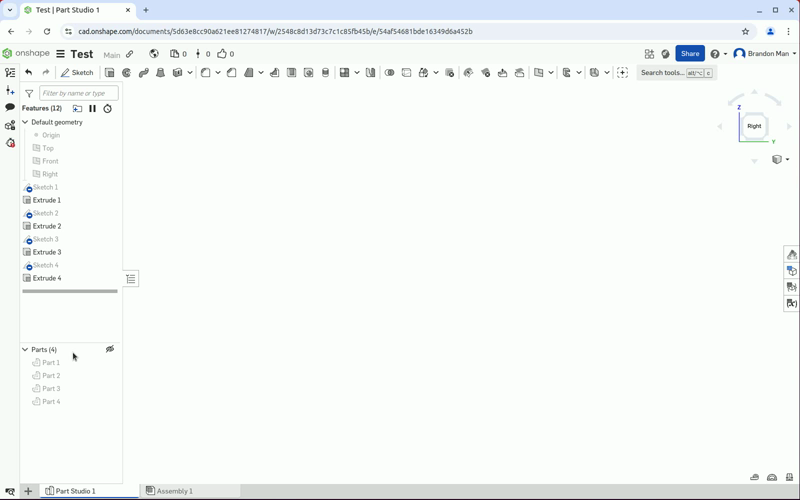
mouse_move(73, 352)
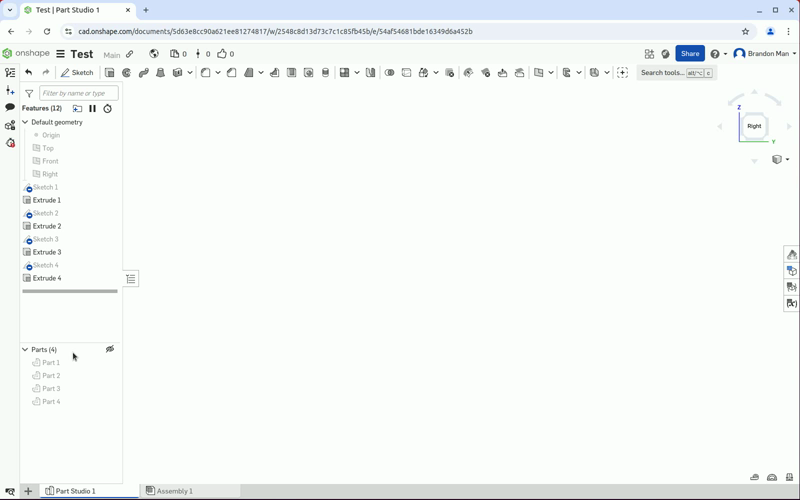
key(shift+y)
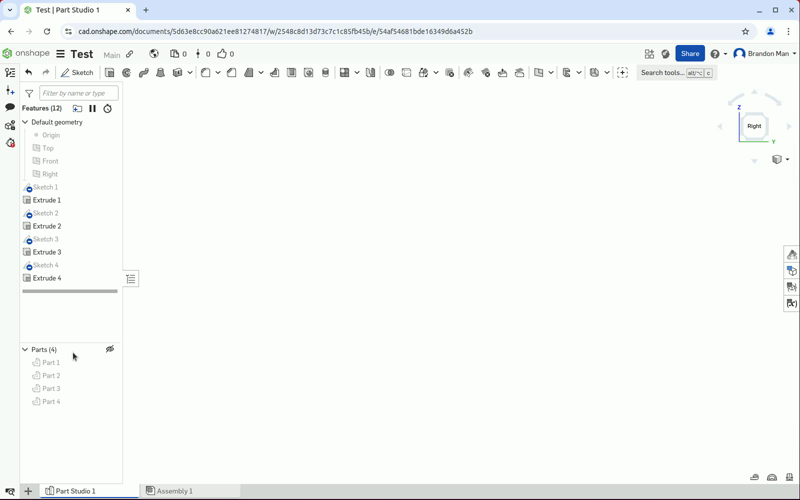
key(shift+s)
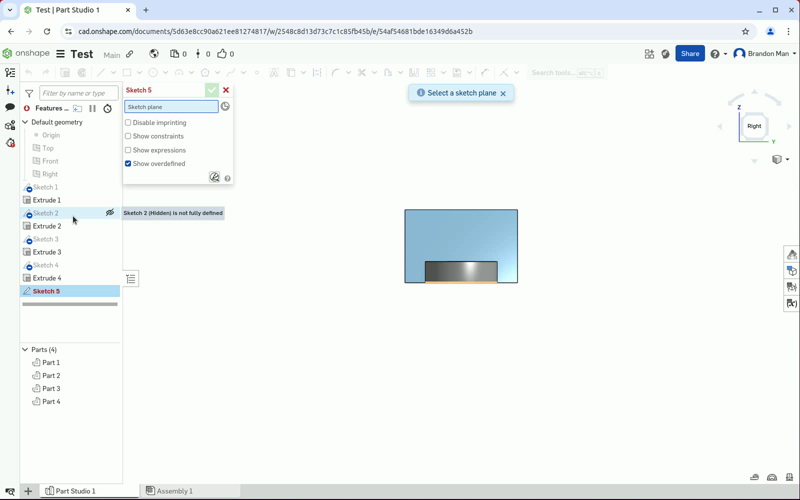
scroll(3)
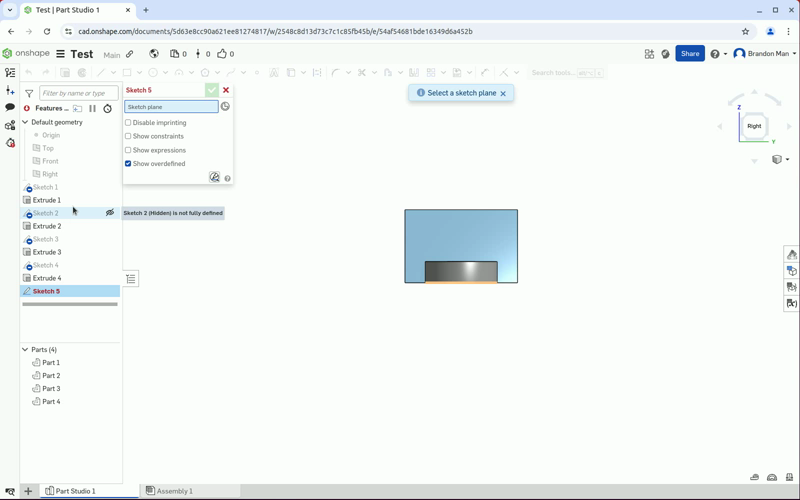
mouse_move(73, 176)
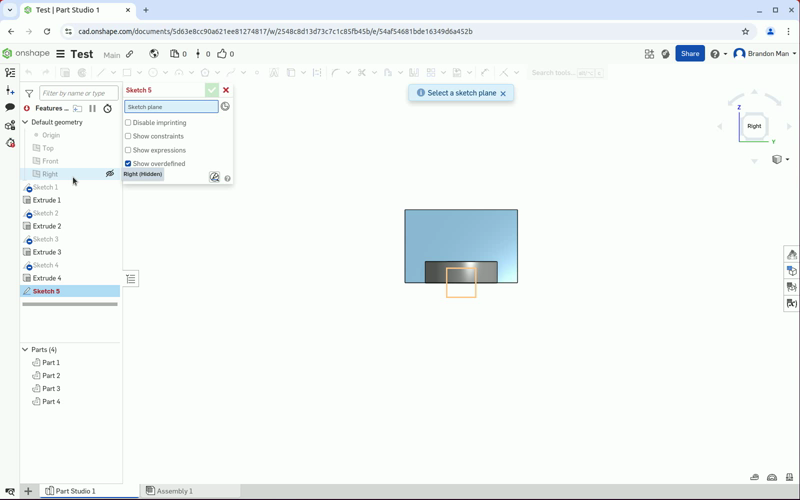
click(73, 176)
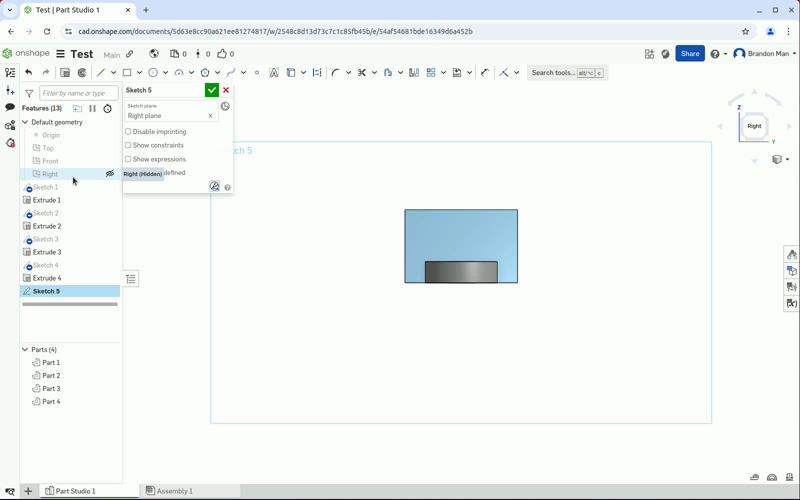
mouse_move(73, 352)
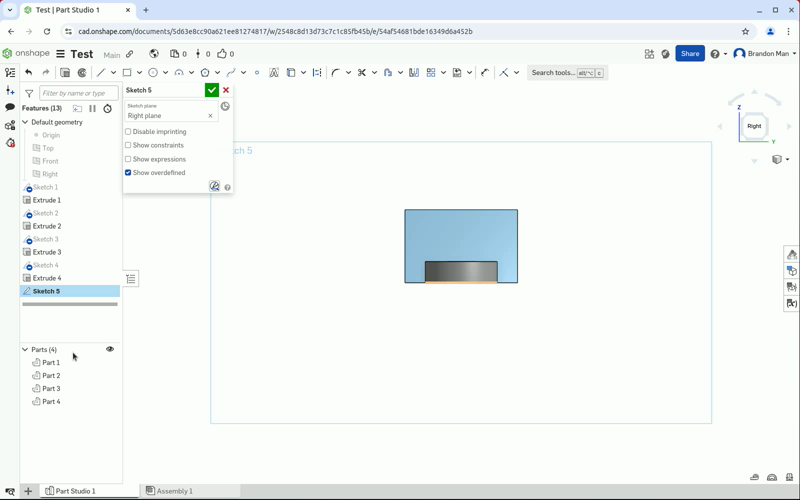
key(y)
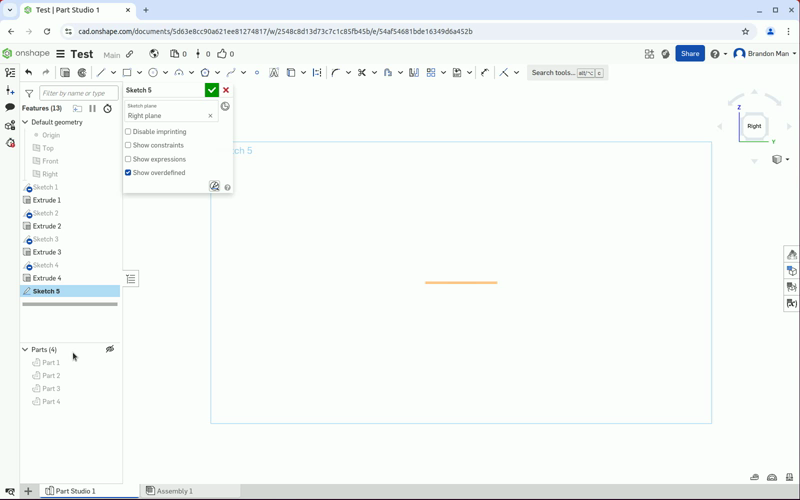
key(l)
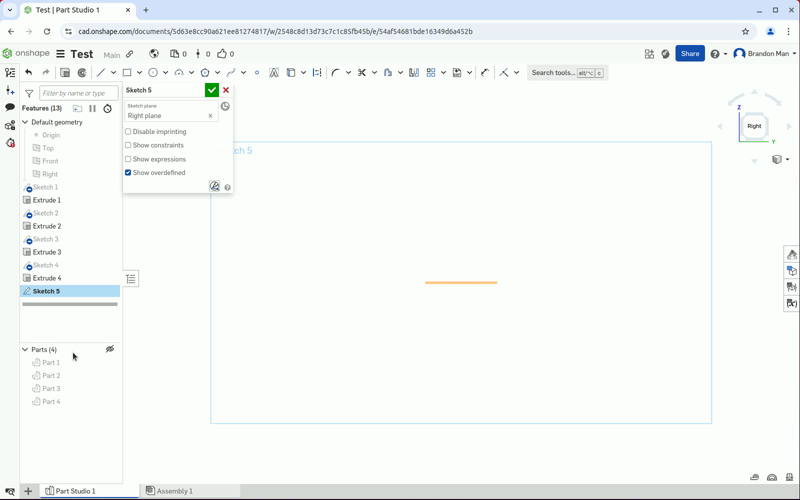
key_down(shift)
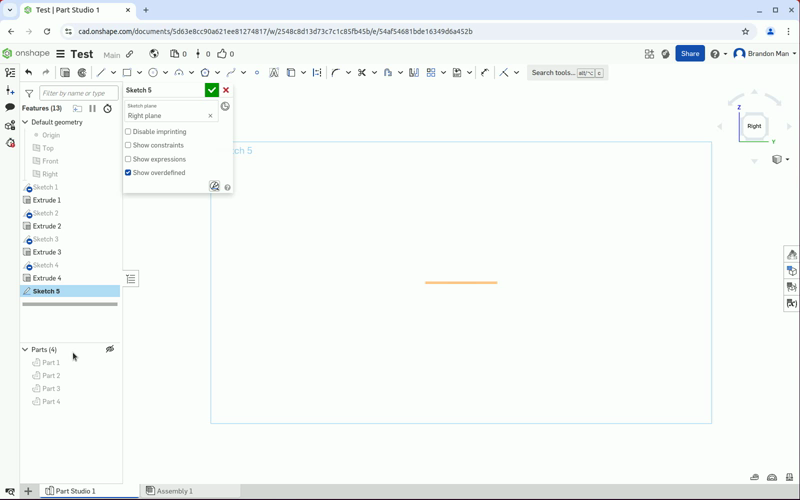
mouse_move(434, 252)
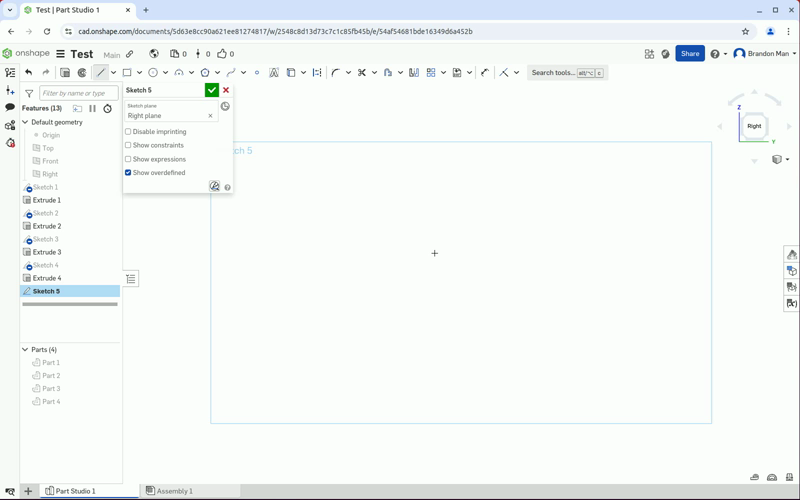
click(434, 252)
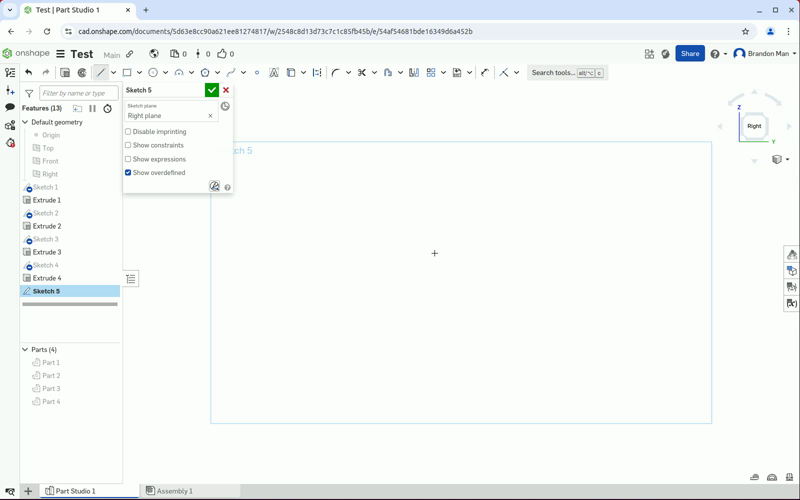
key_up(shift)
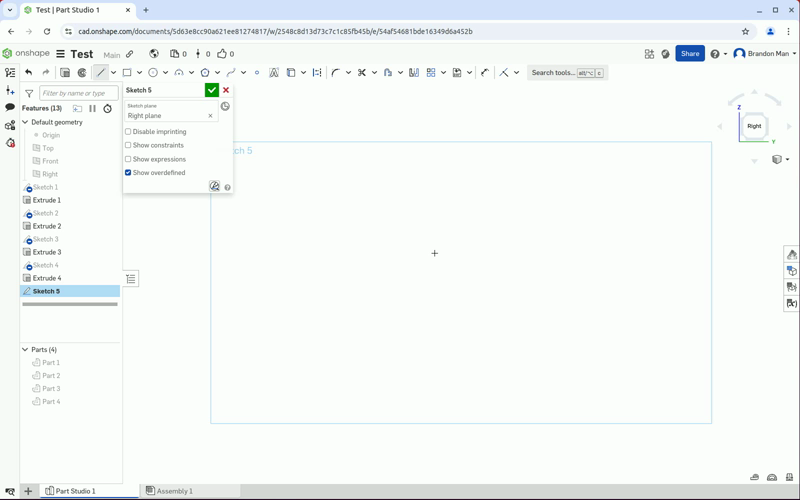
key_down(shift)
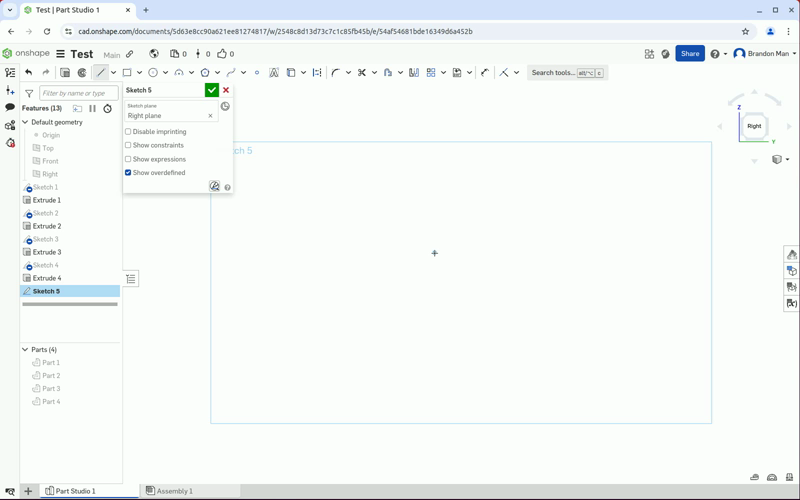
mouse_move(464, 252)
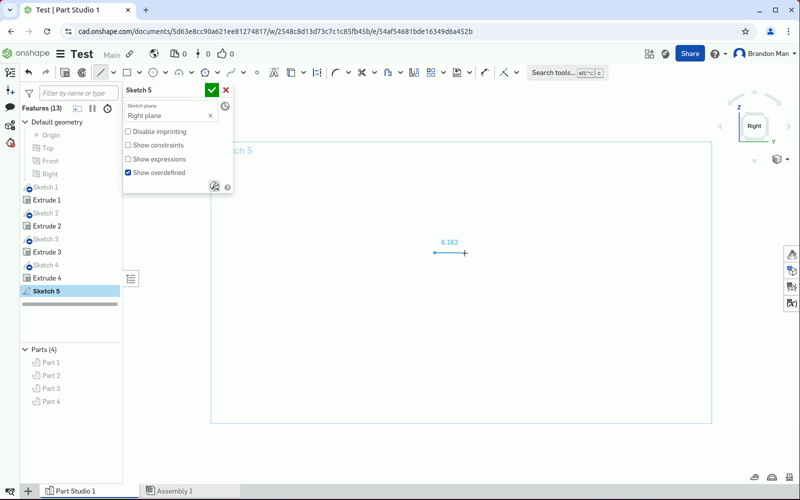
mouse_move(486, 252)
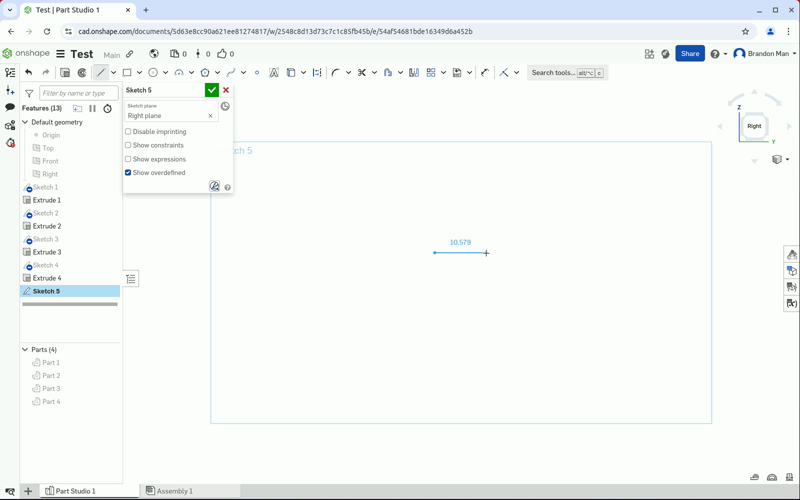
click(486, 252)
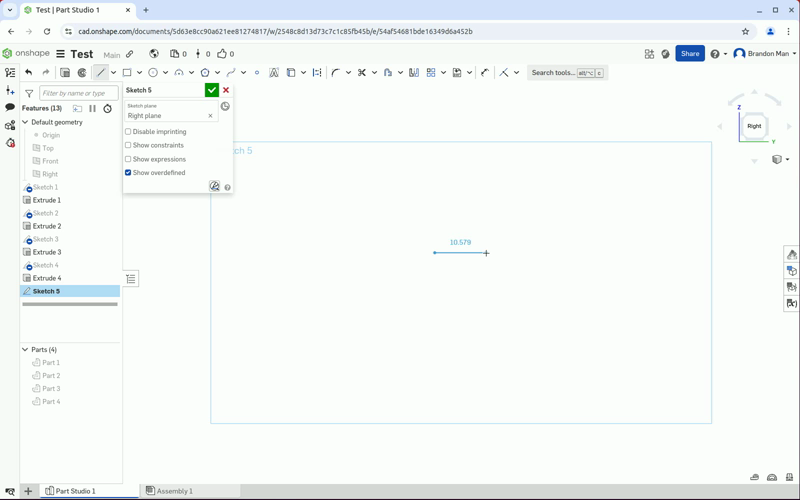
key_up(shift)
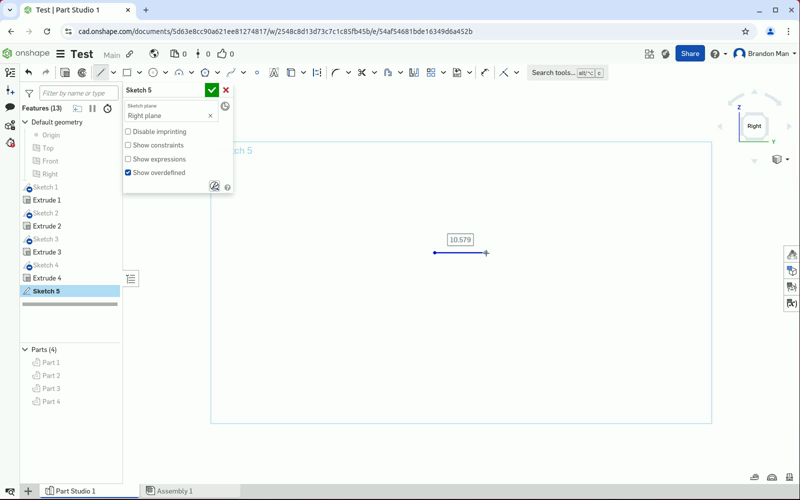
key_down(shift)
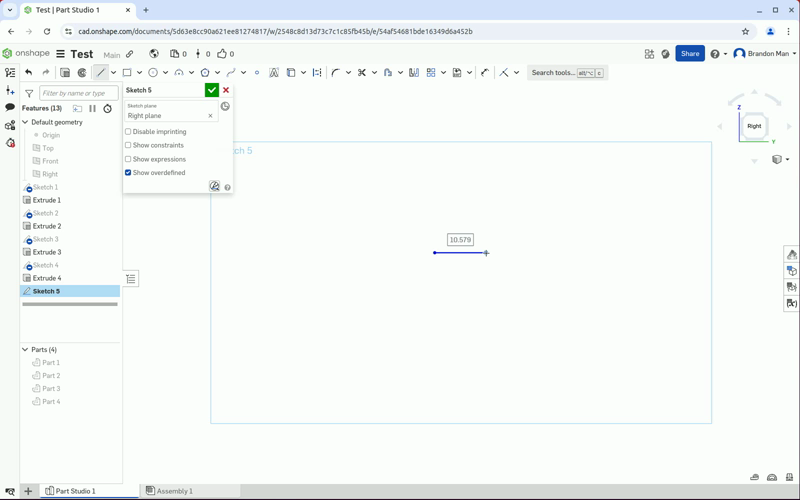
mouse_move(516, 252)
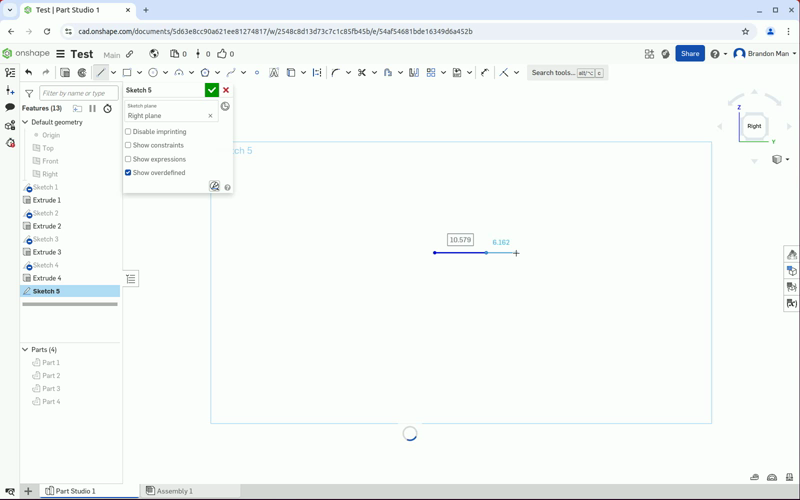
mouse_move(486, 209)
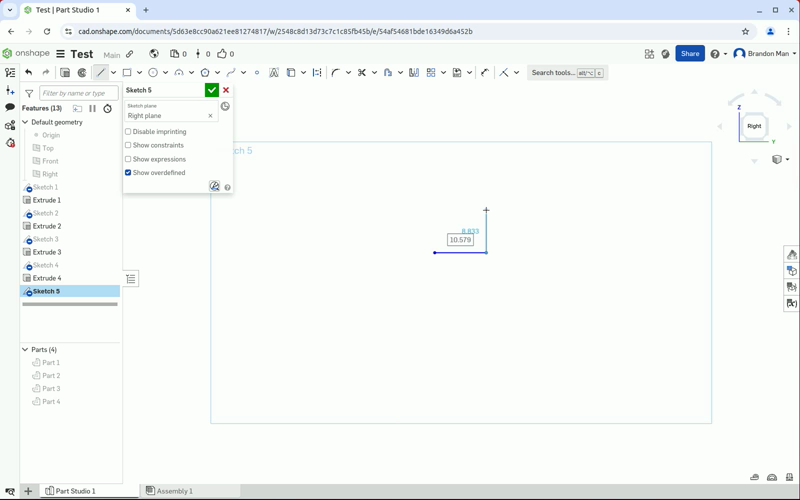
click(486, 209)
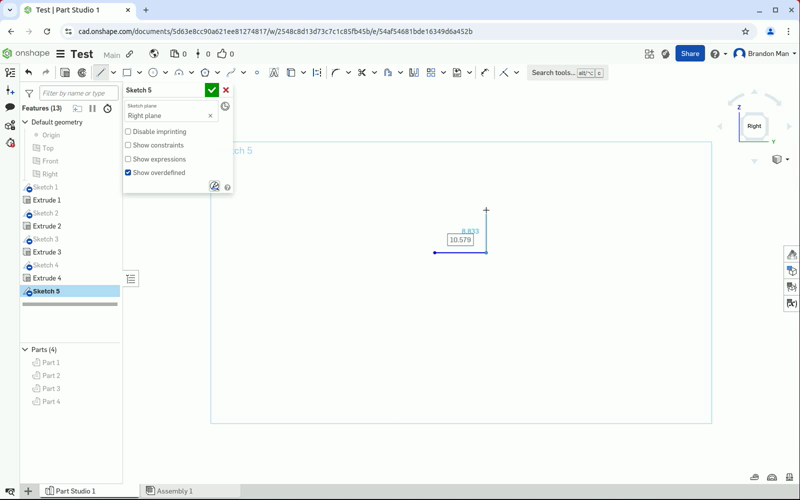
key_up(shift)
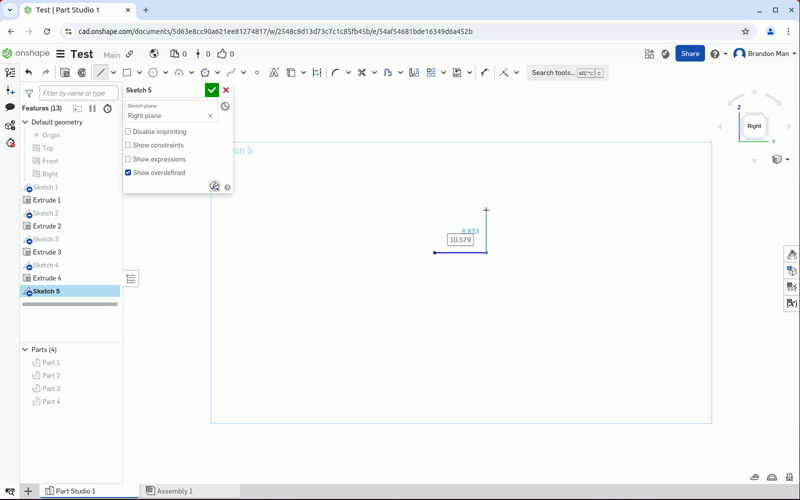
key_down(shift)
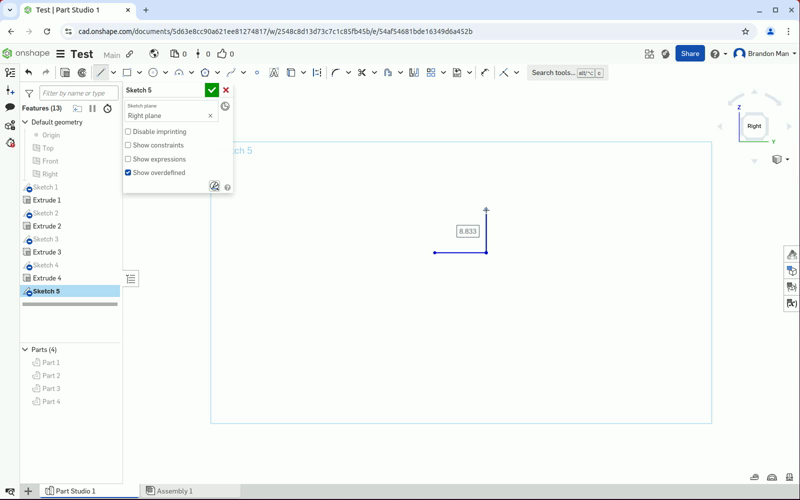
mouse_move(516, 209)
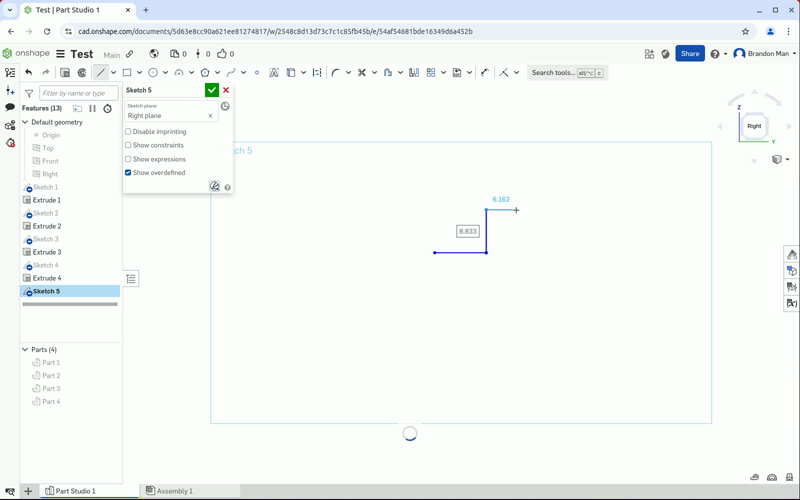
mouse_move(434, 209)
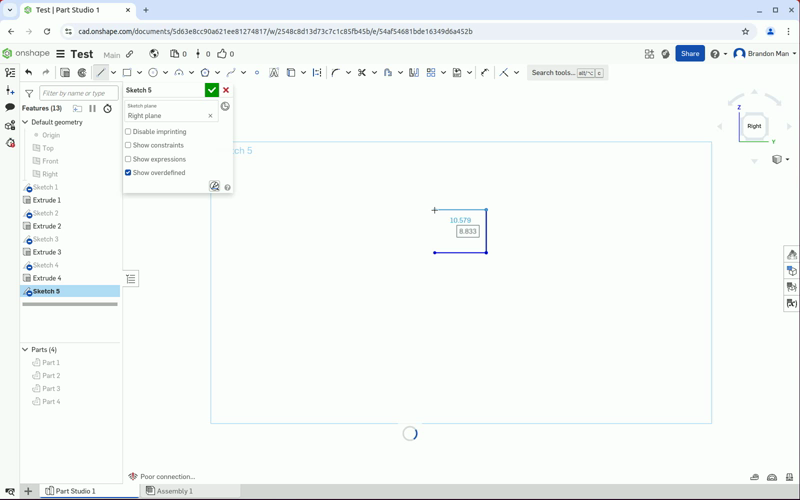
click(434, 209)
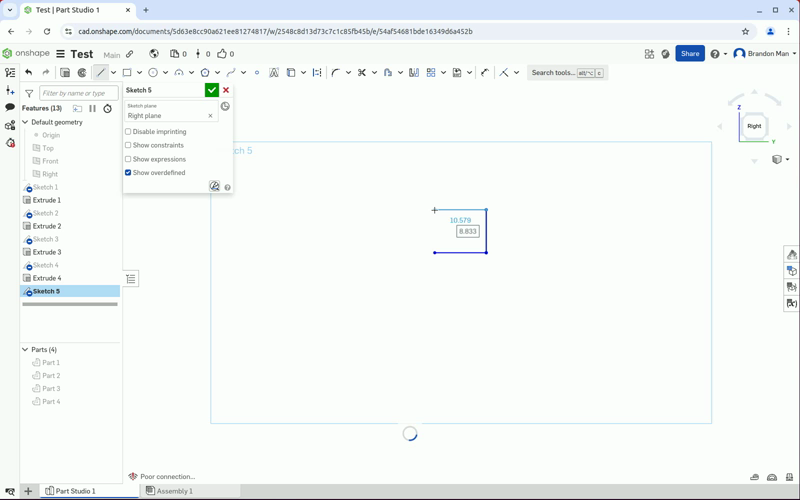
key_up(shift)
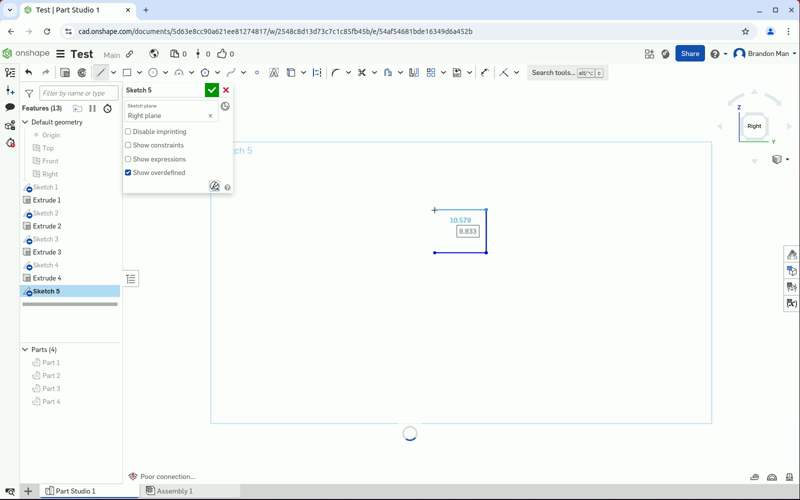
mouse_move(464, 209)
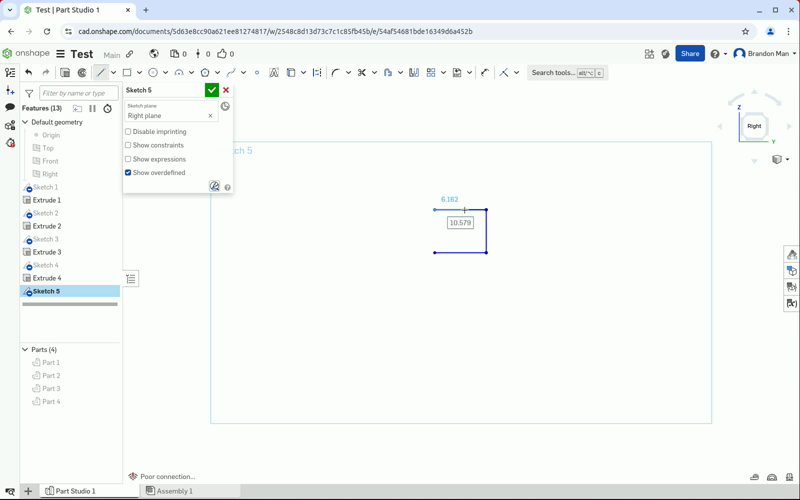
key_down(shift)
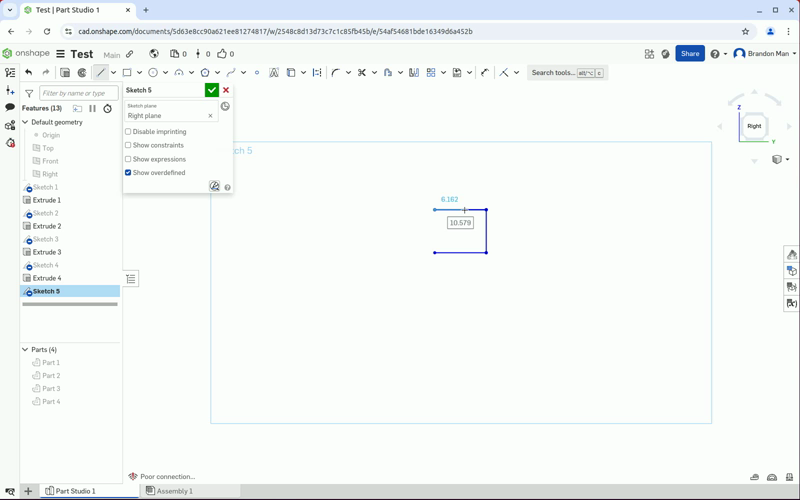
mouse_move(434, 252)
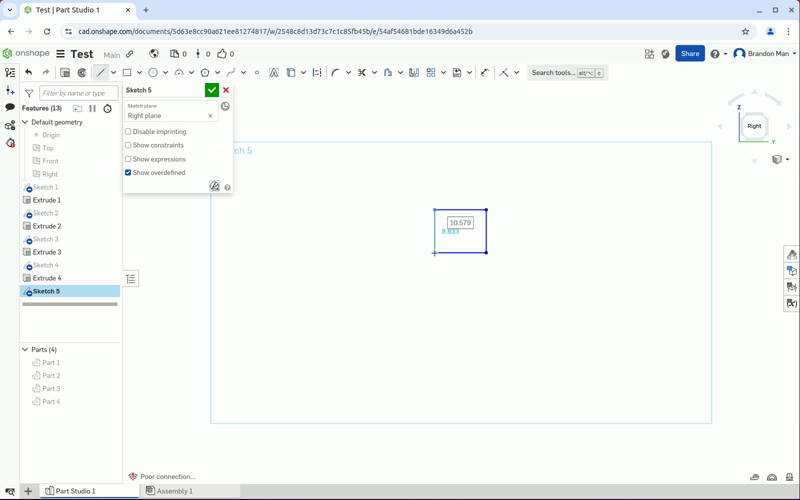
key_up(shift)
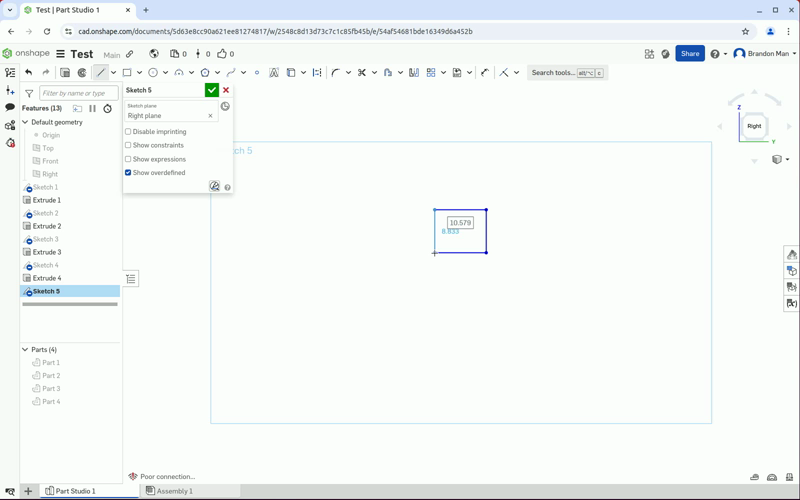
click(434, 252)
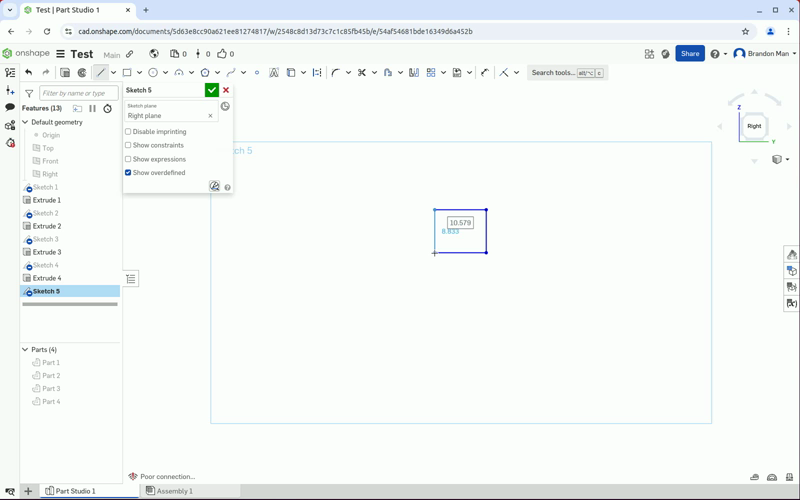
key(esc)
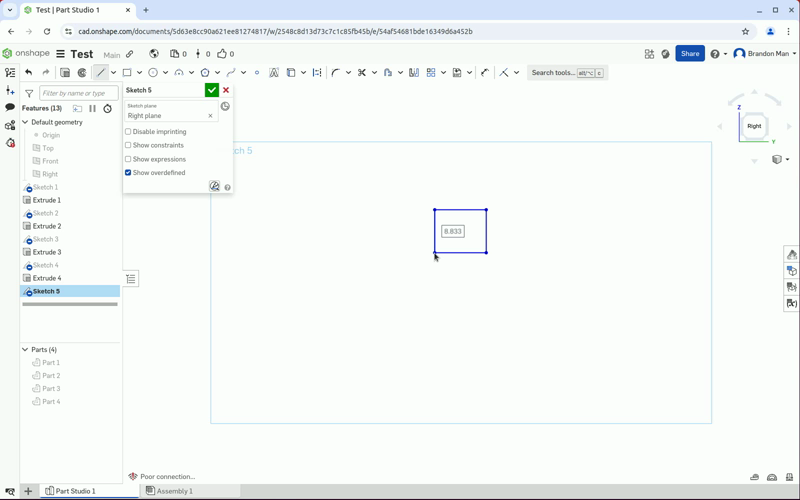
mouse_move(465, 239)
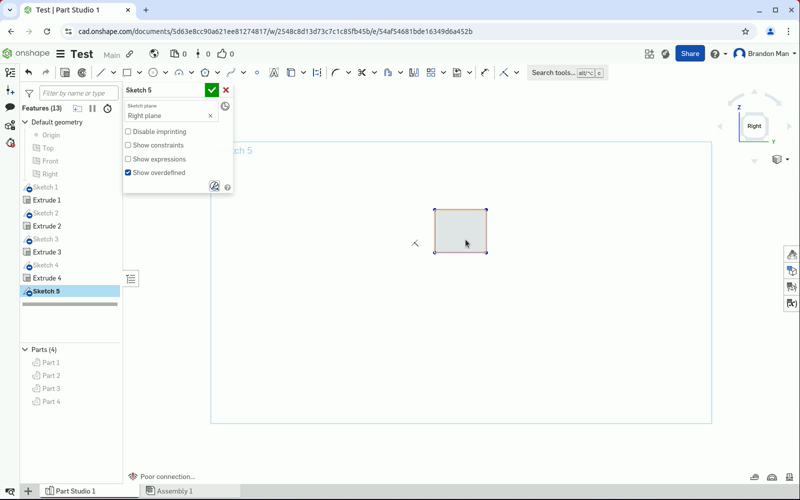
click(465, 239)
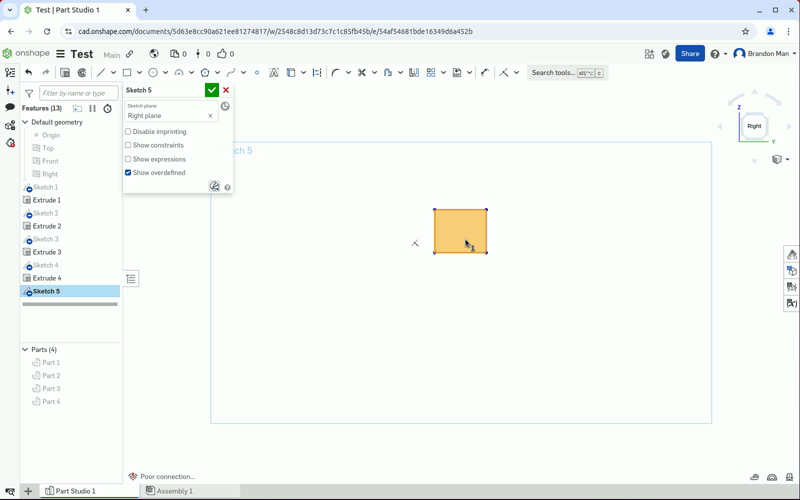
mouse_move(73, 352)
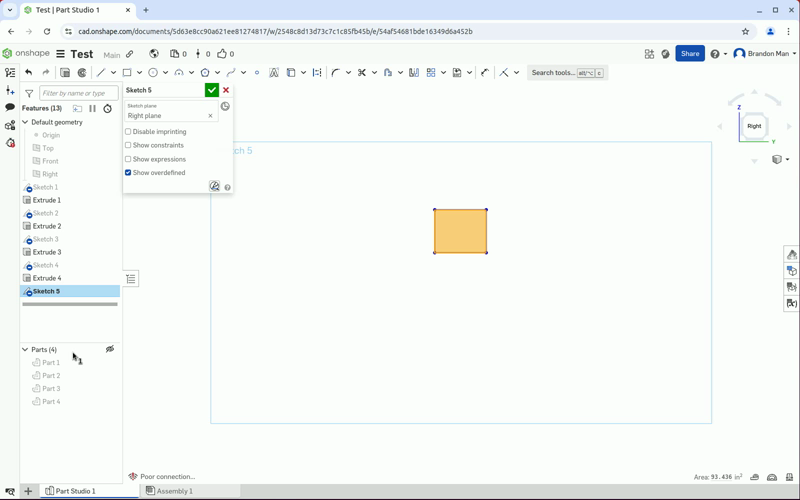
key(shift+y)
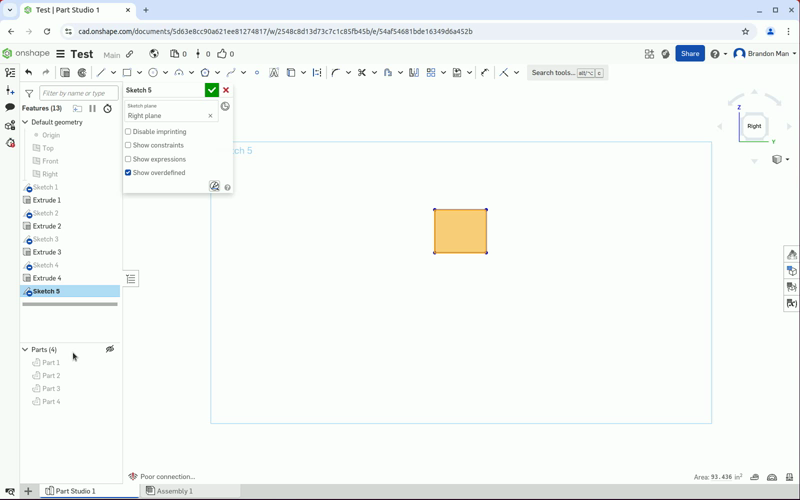
key(shift+e)
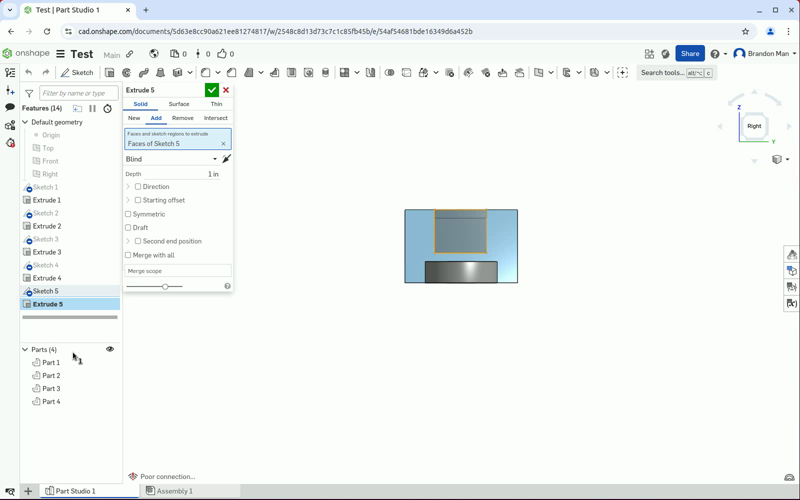
mouse_move(143, 106)
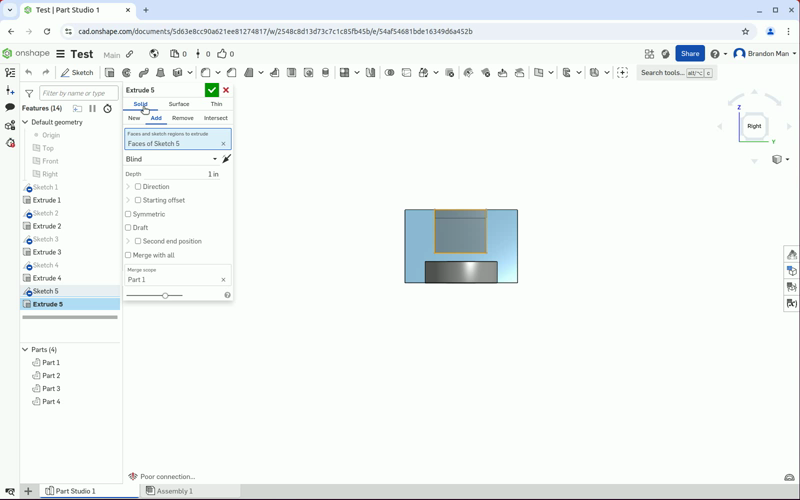
click(143, 106)
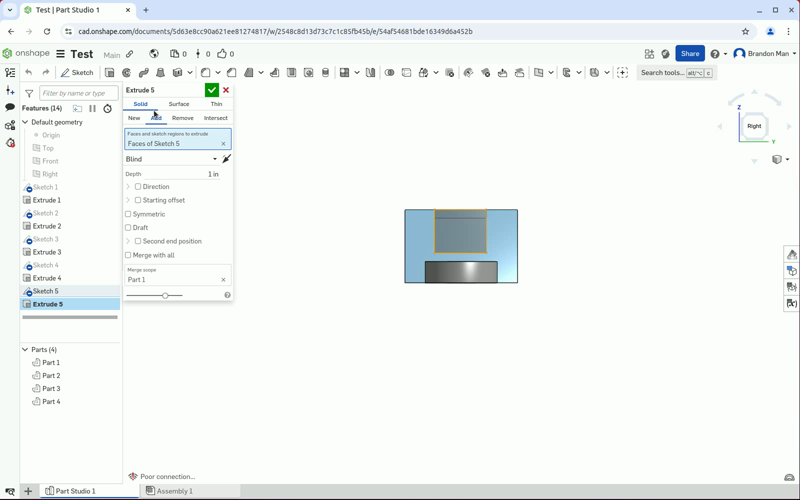
mouse_move(186, 120)
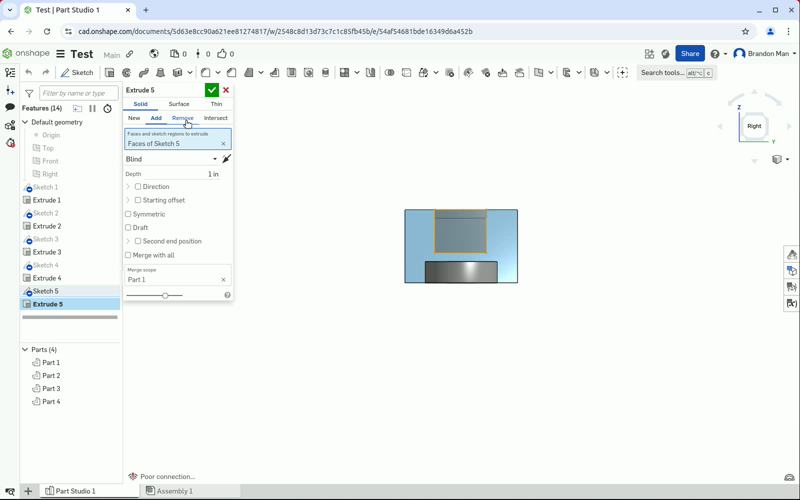
click(186, 120)
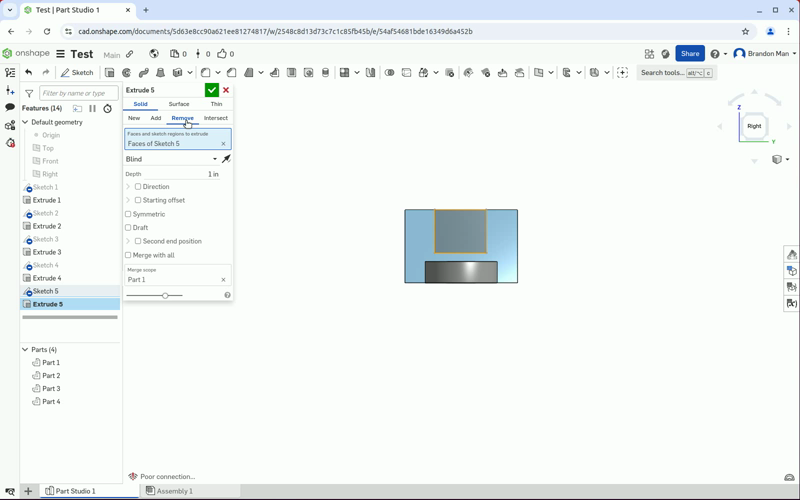
key(tab, 4)
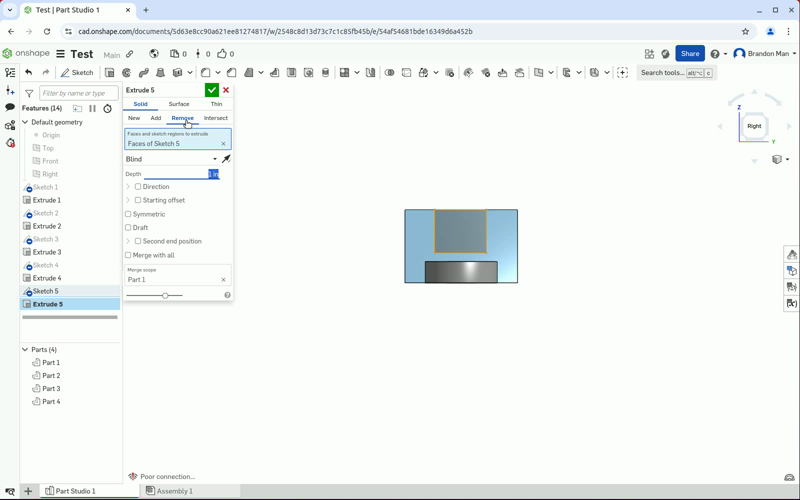
text(17.332)
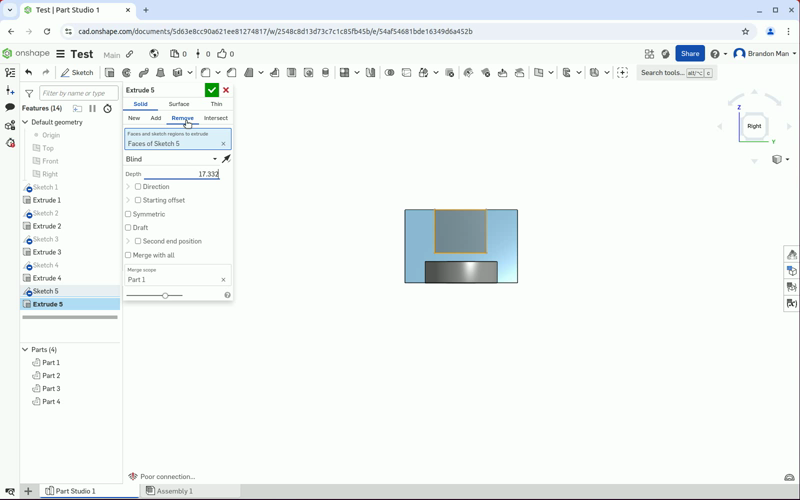
key(tab, 3)
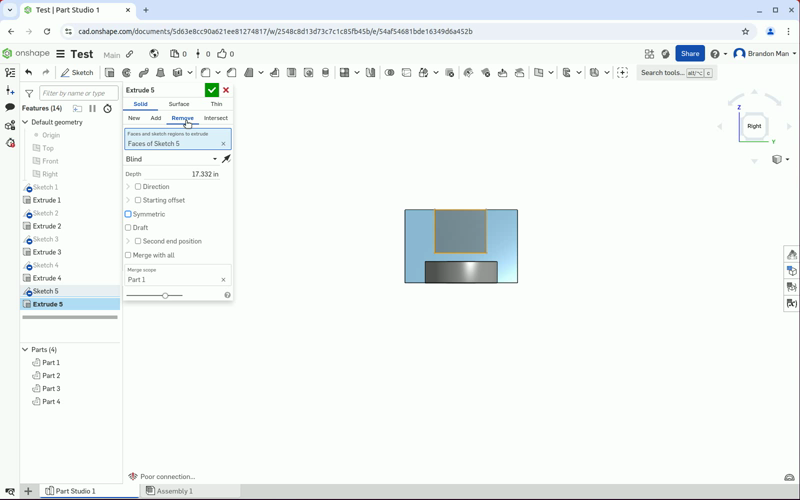
key(space)
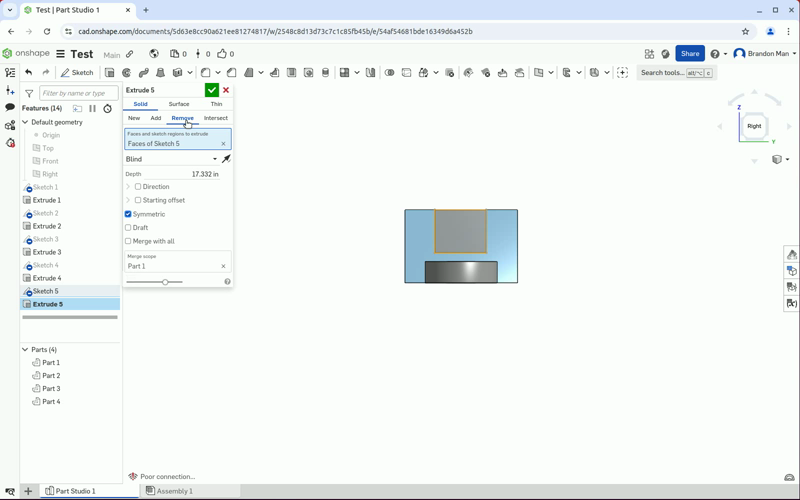
key(tab, 2)
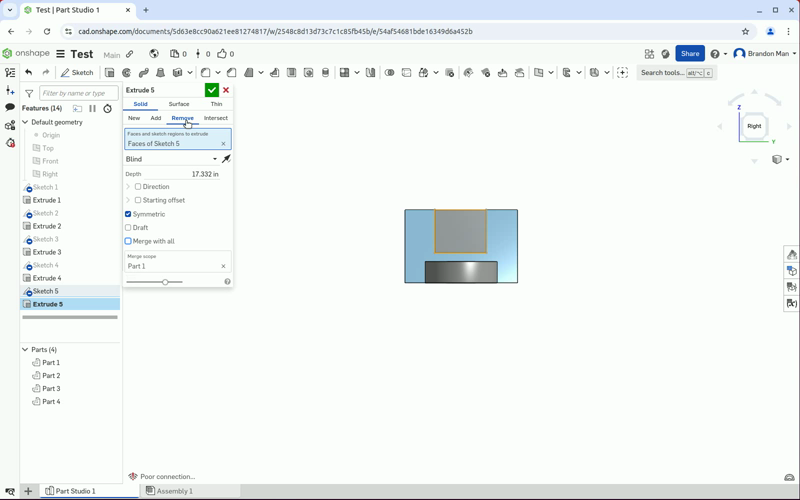
key(space)
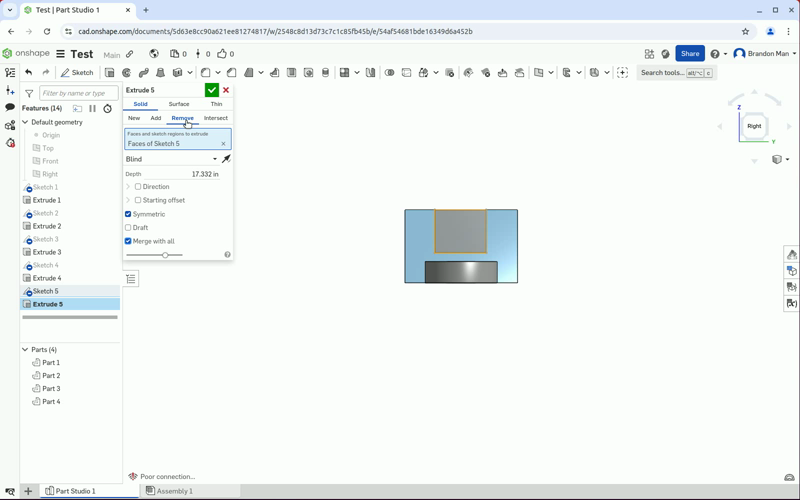
key(enter)
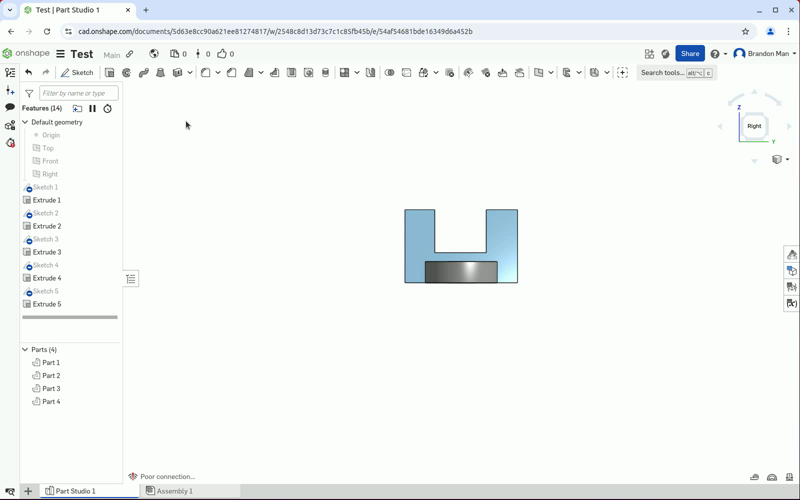
key(shift+h)
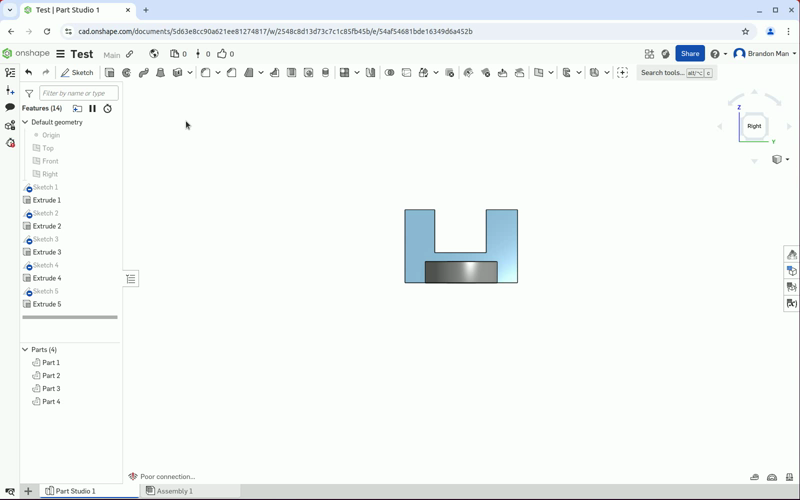
key(shift+h)
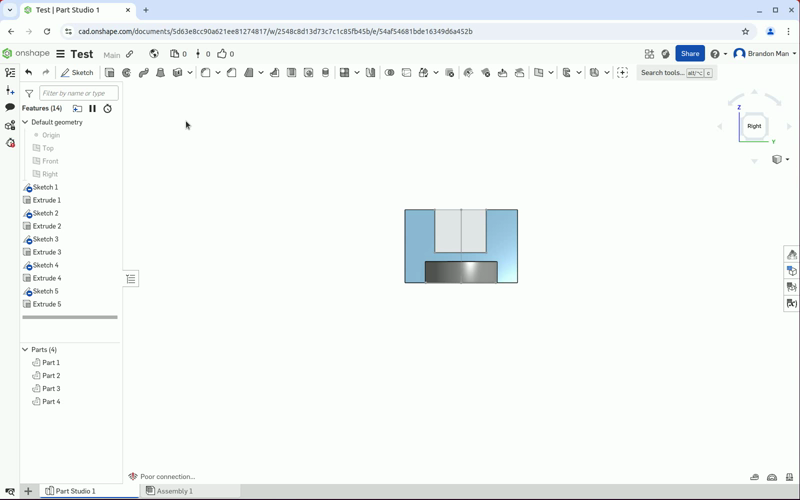
key(shift+7)
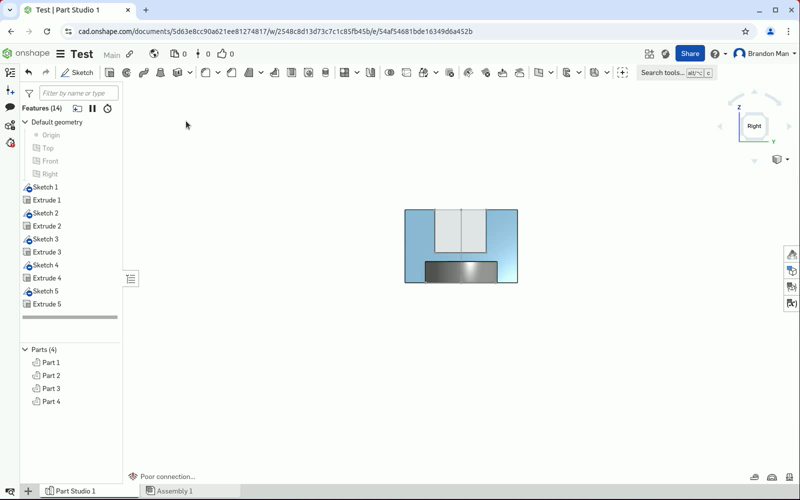
key(right, 2)
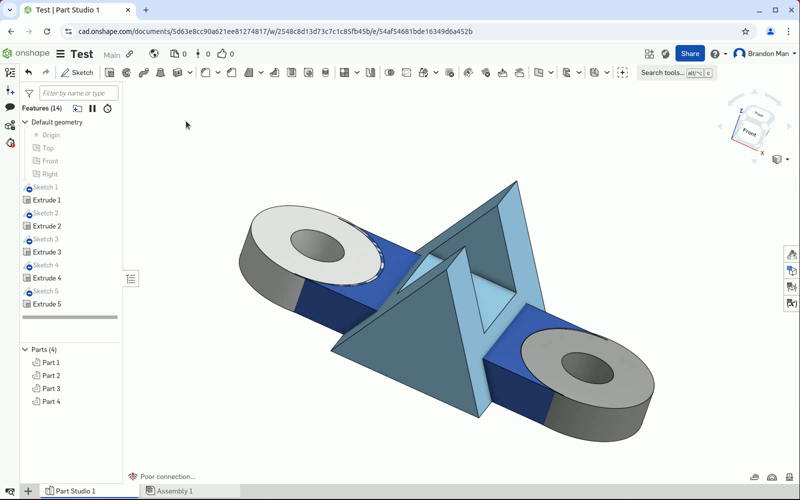
key(down, 2)
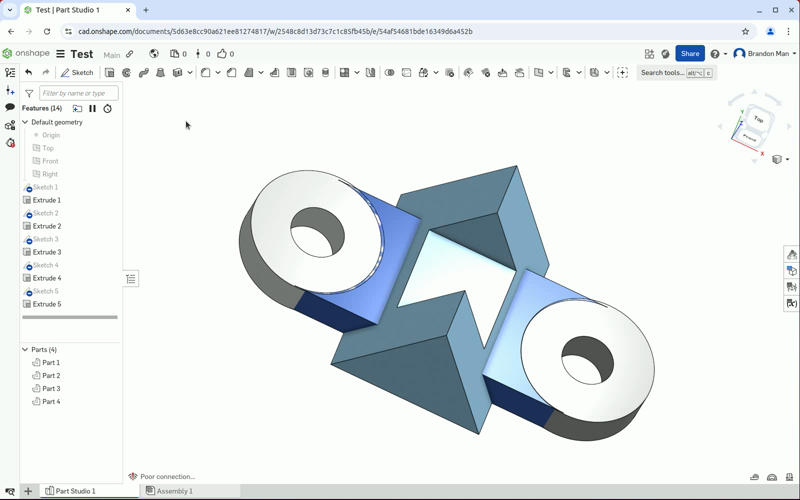
key(up, 2)
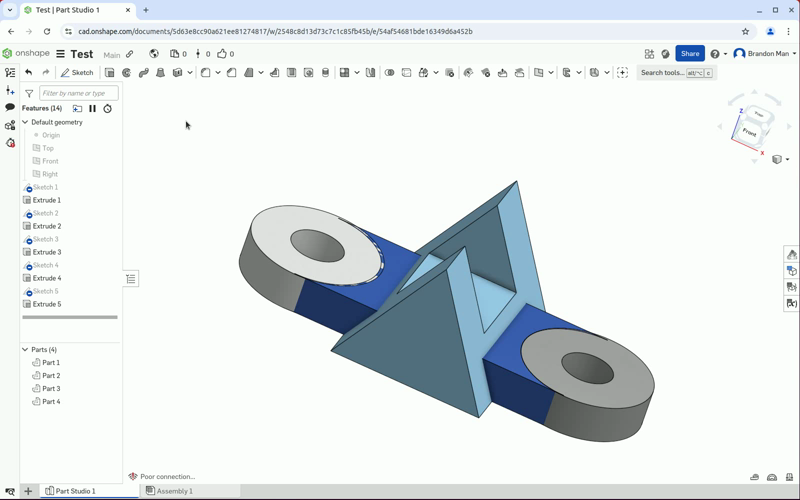
key(left, 2)
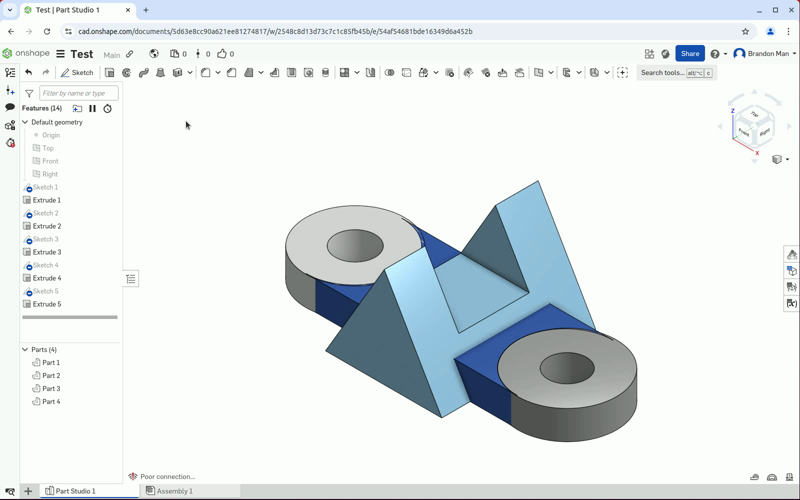
mouse_move(73, 189)
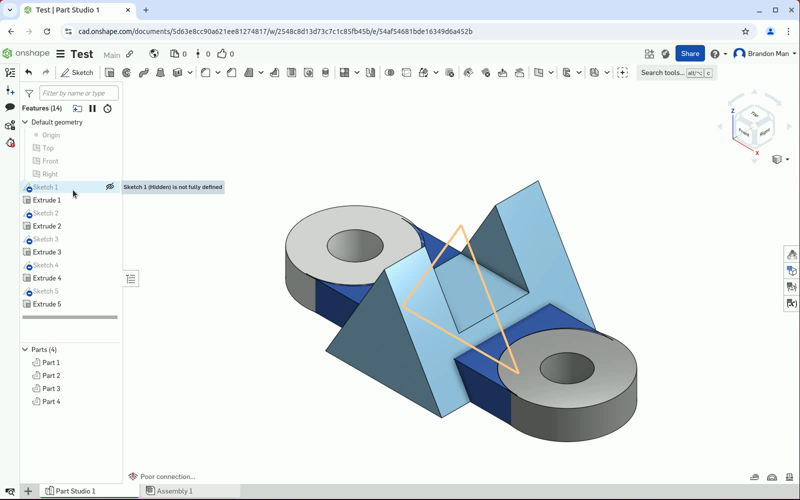
click(73, 189)